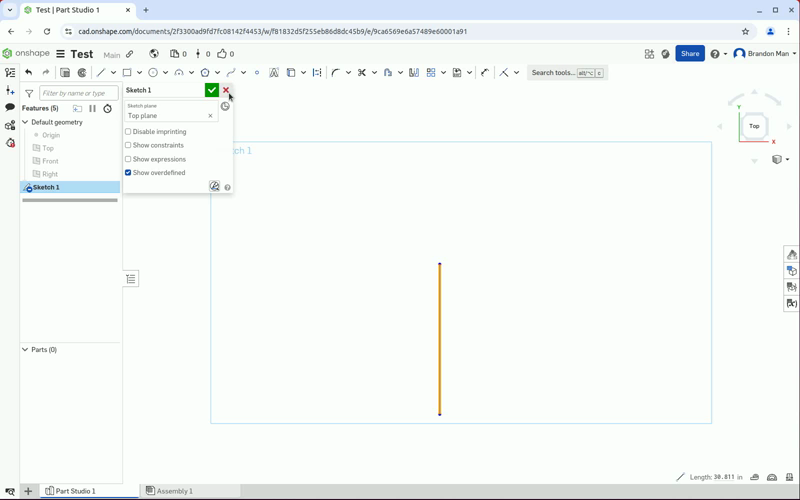
key(shift+h)
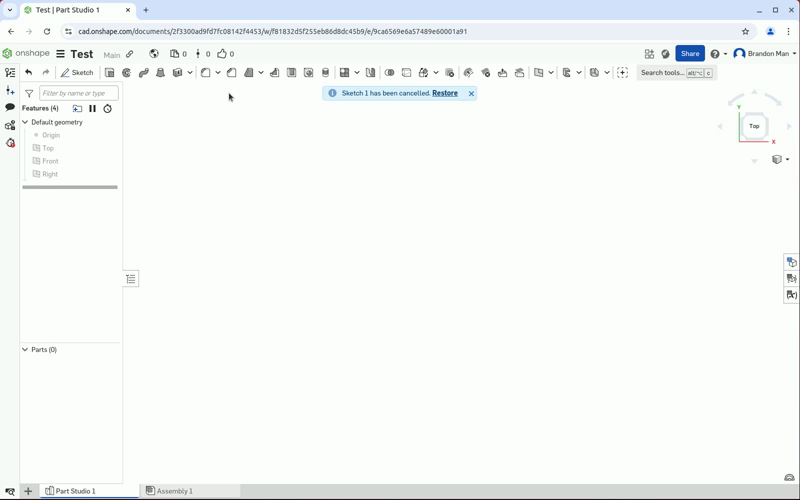
mouse_move(73, 352)
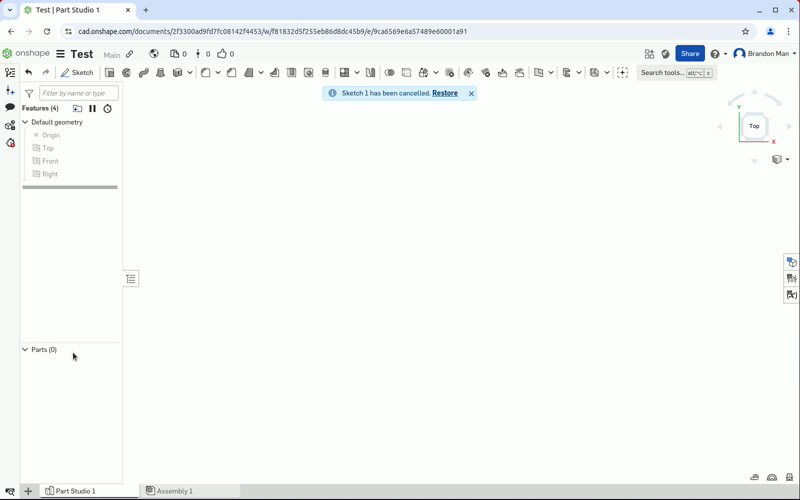
key(y)
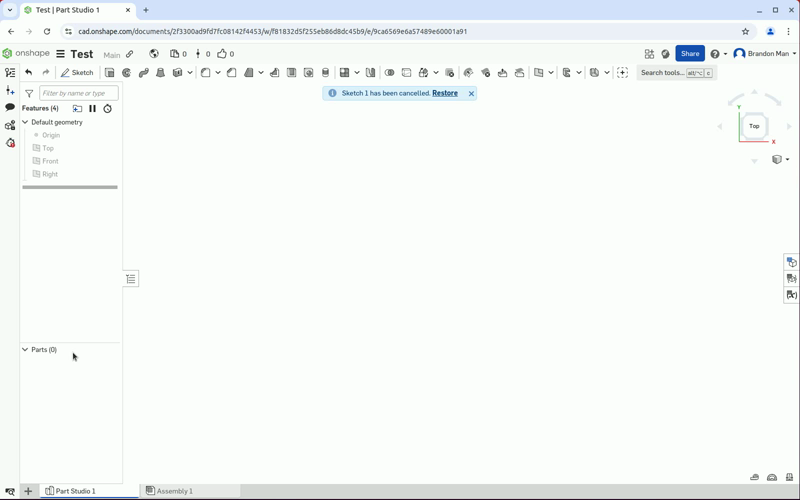
key(shift+p)
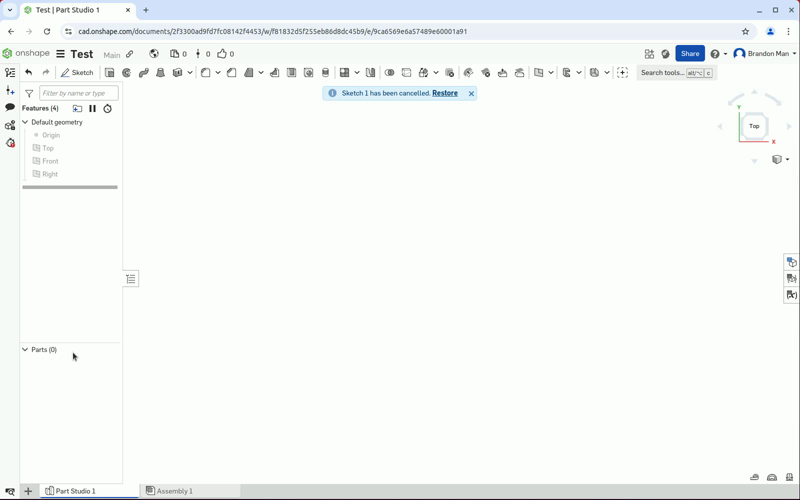
key(space)
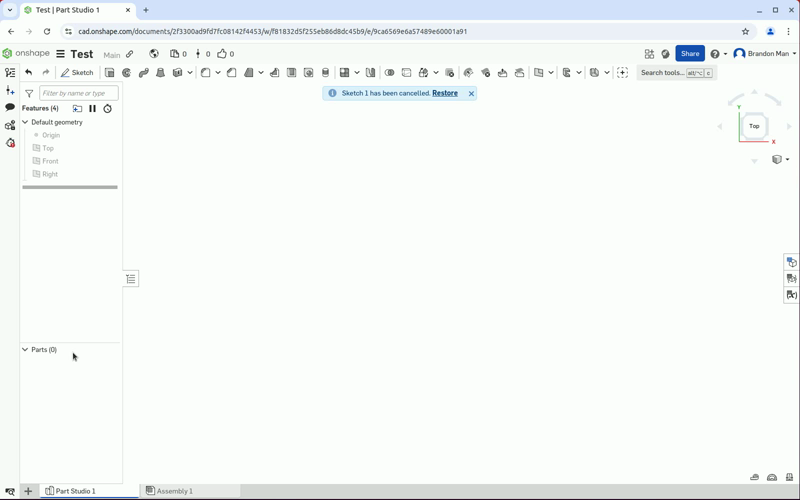
key_down(shift)
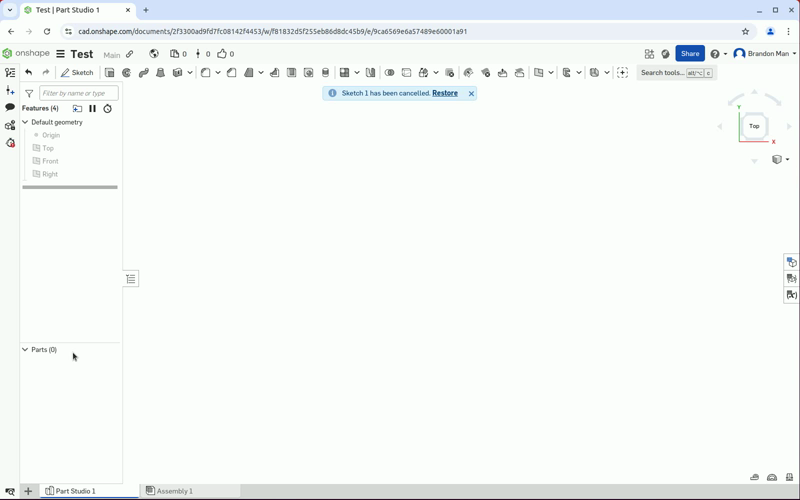
key(up)
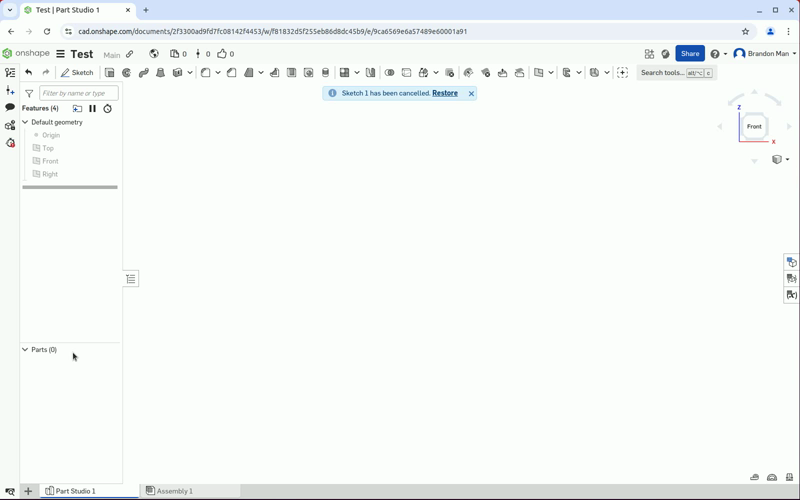
key_up(shift)
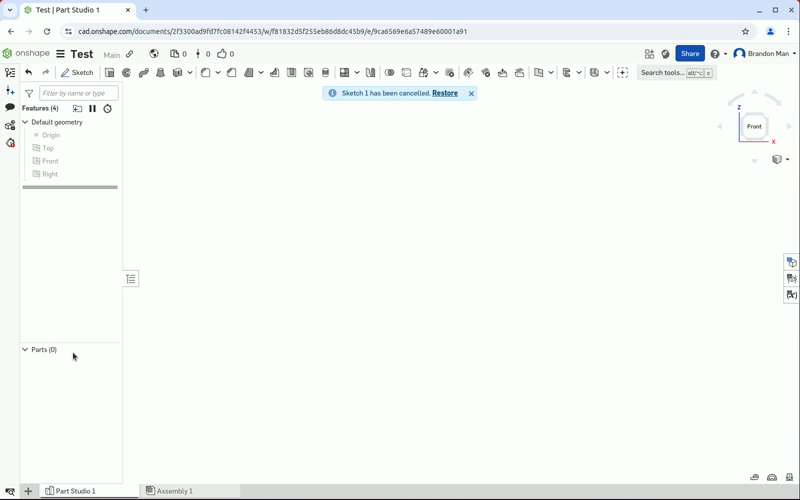
mouse_move(73, 352)
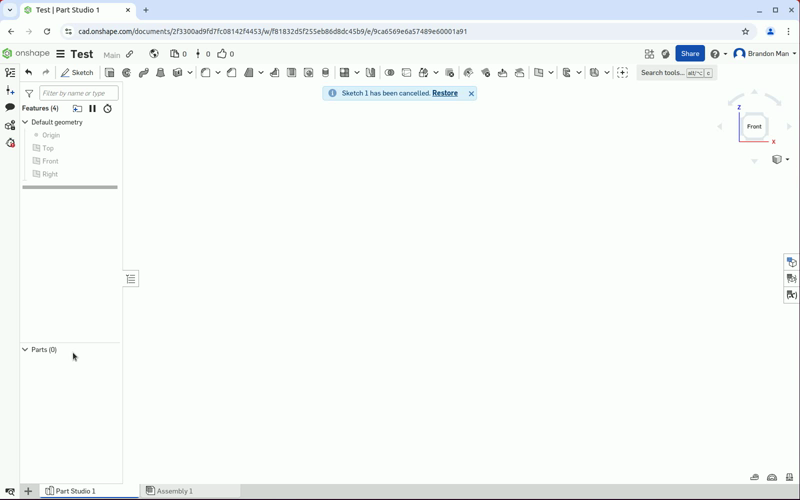
key(shift+y)
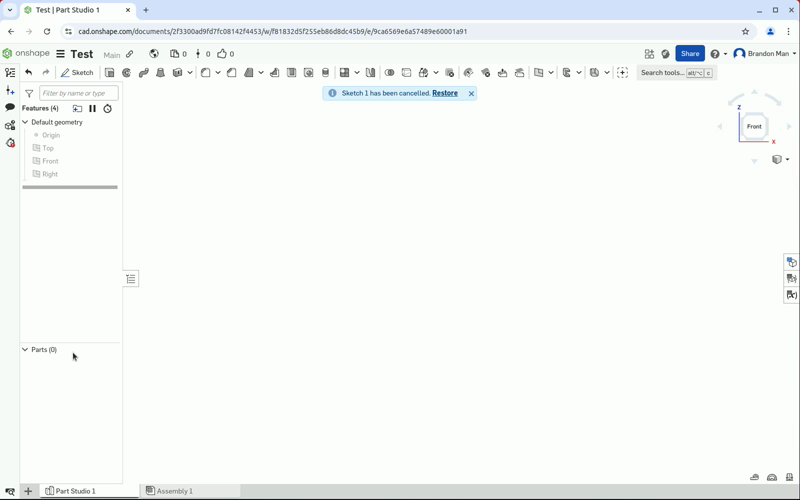
key(shift+s)
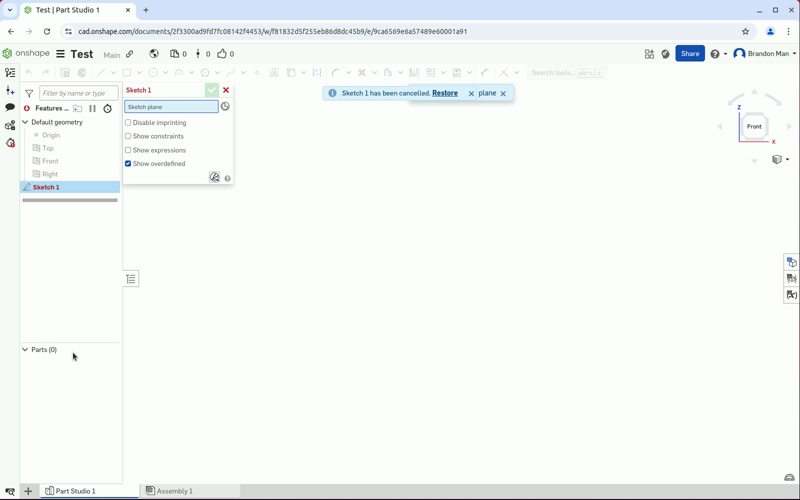
mouse_move(73, 163)
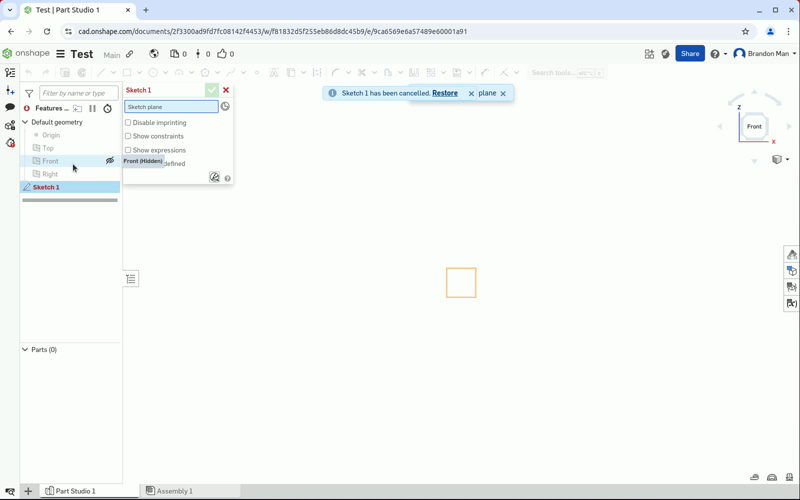
click(73, 163)
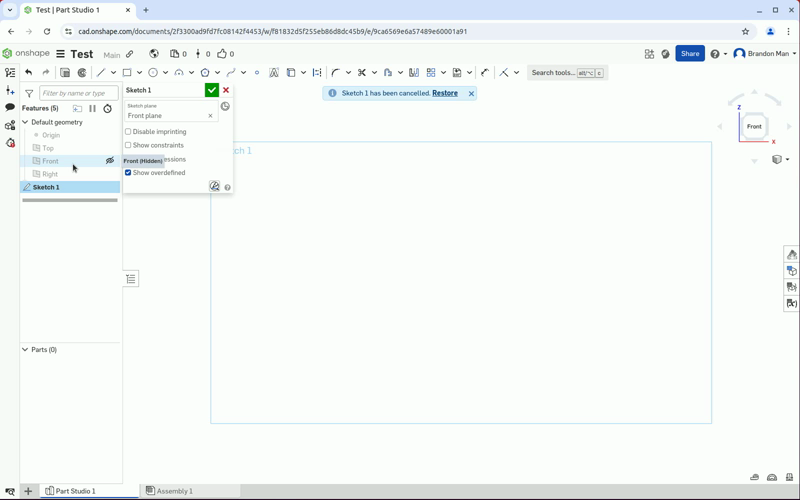
mouse_move(73, 352)
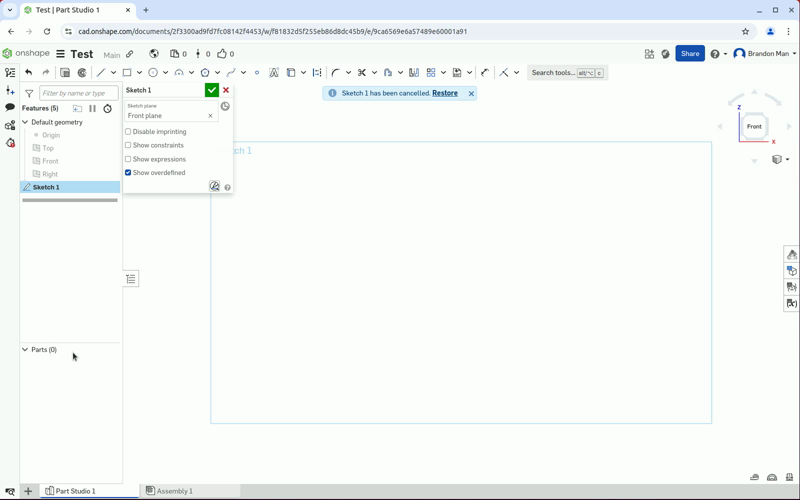
key(y)
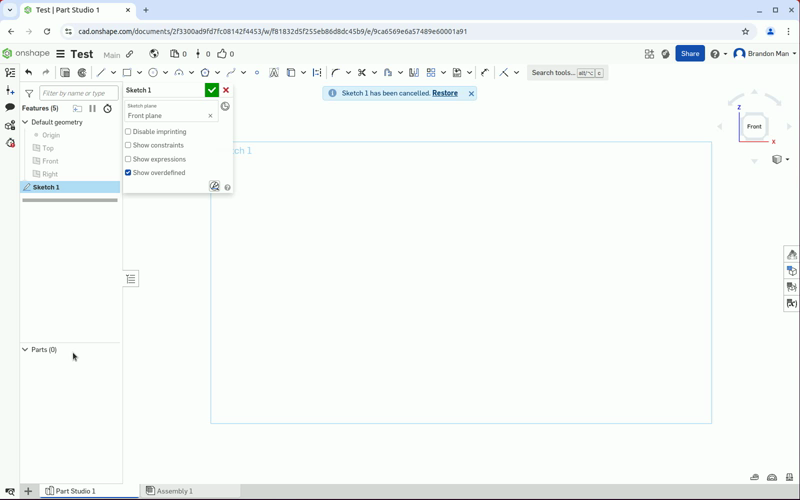
key(c)
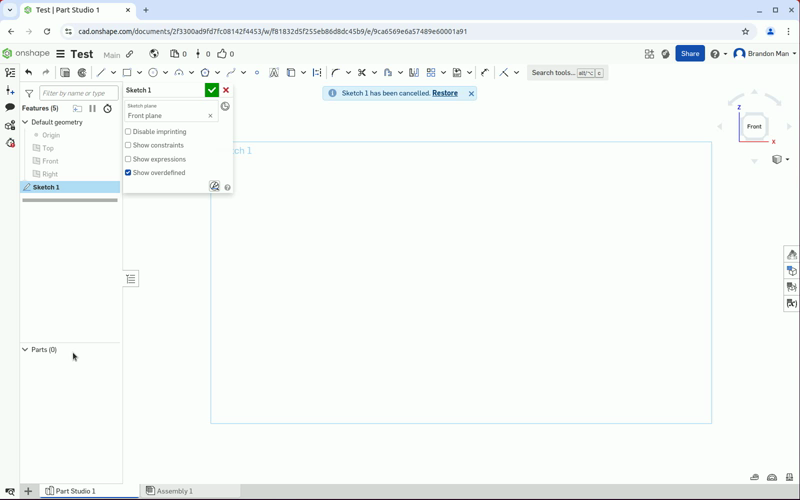
key_down(shift)
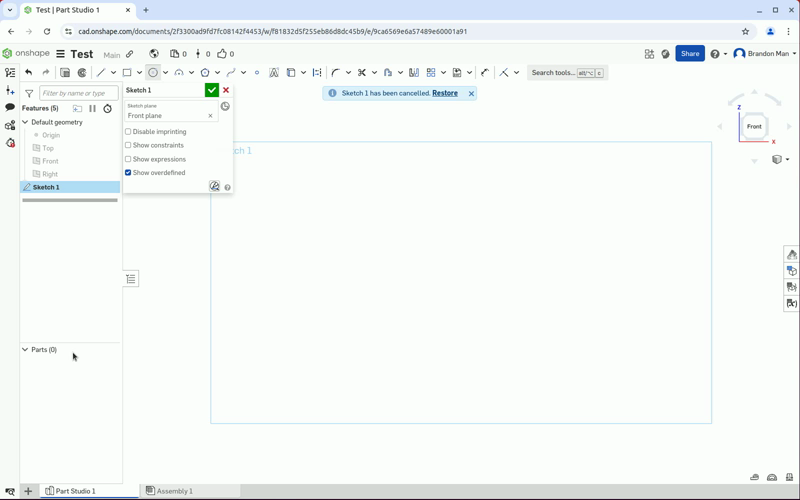
mouse_move(461, 282)
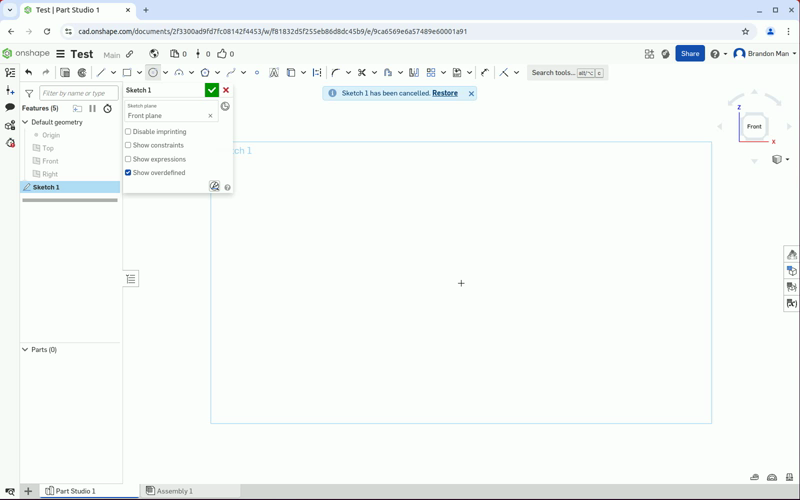
click(461, 282)
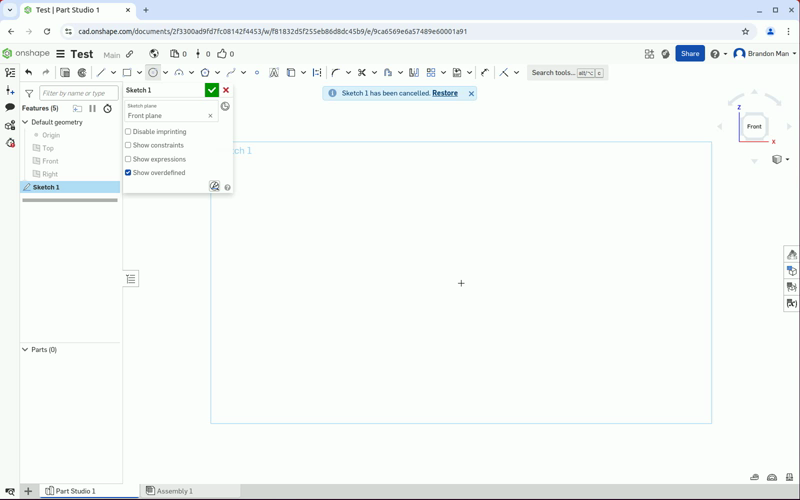
key_up(shift)
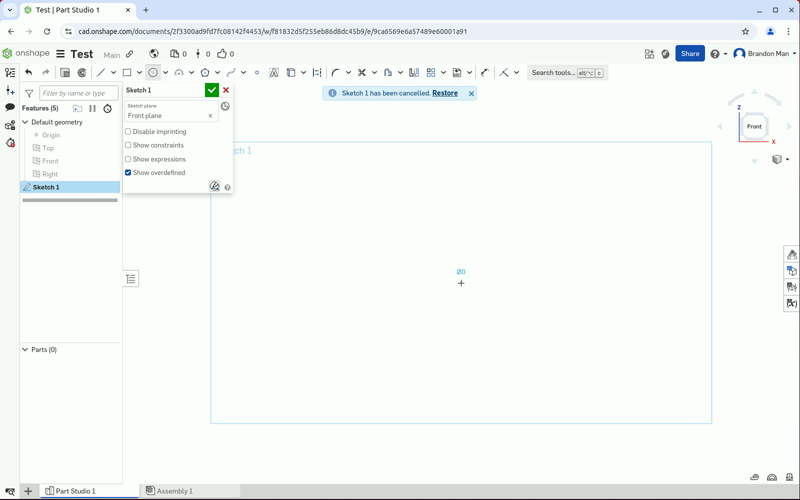
mouse_move(554, 282)
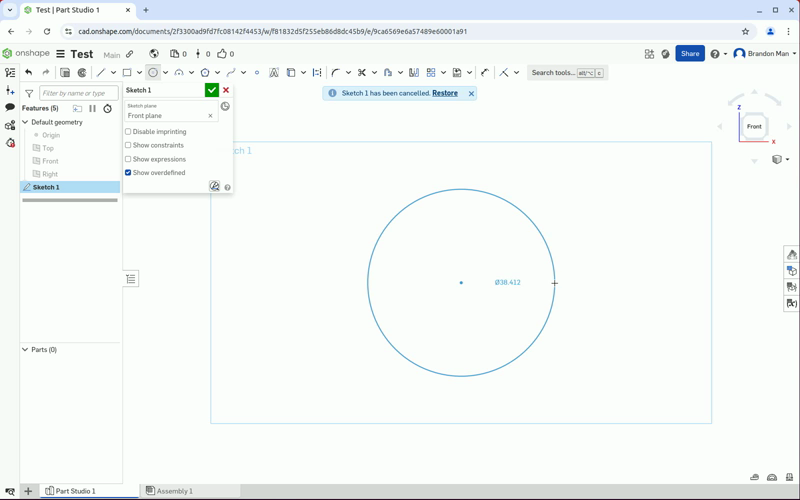
click(554, 282)
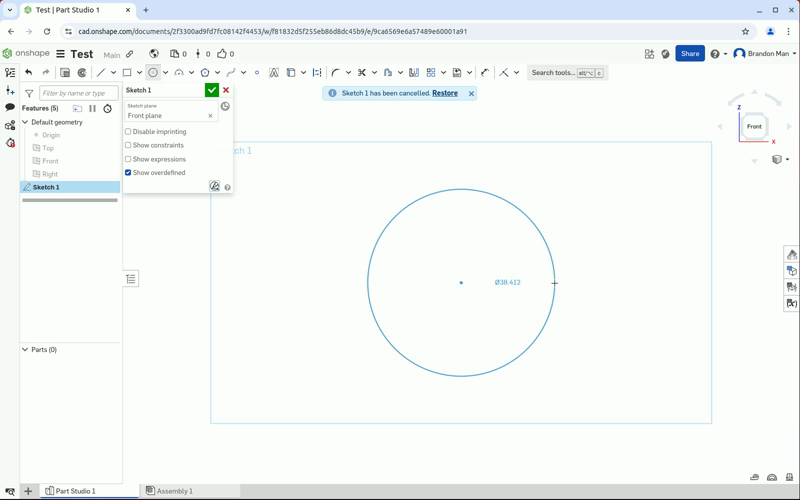
key(esc)
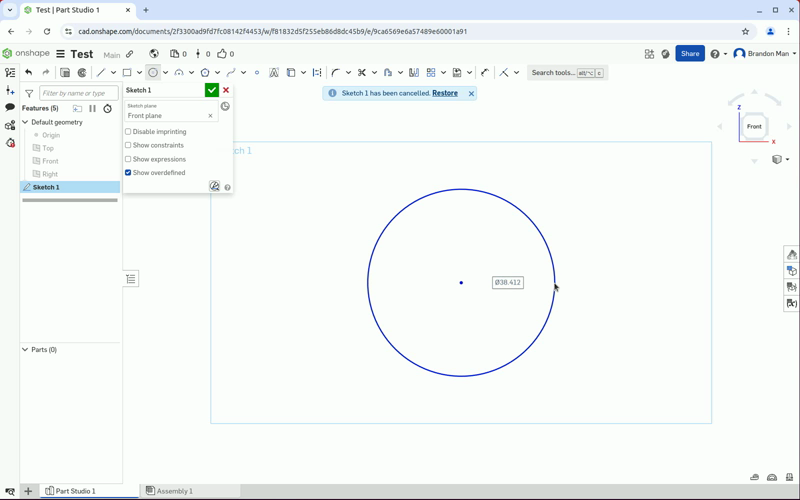
mouse_move(413, 253)
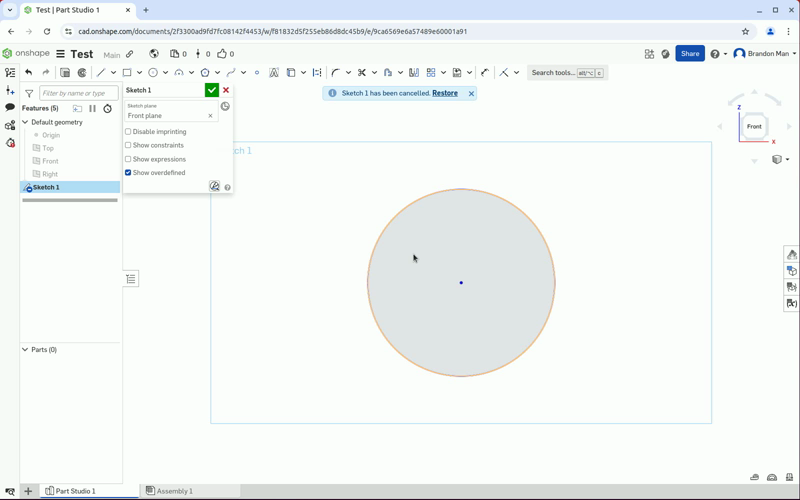
click(413, 253)
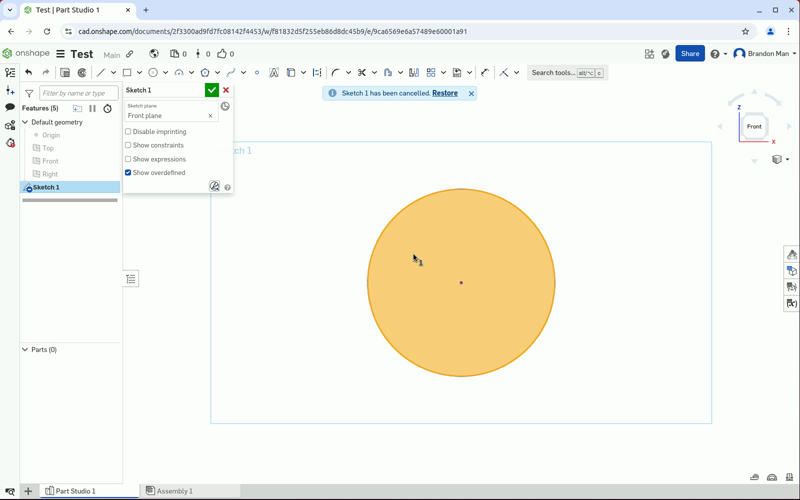
mouse_move(73, 352)
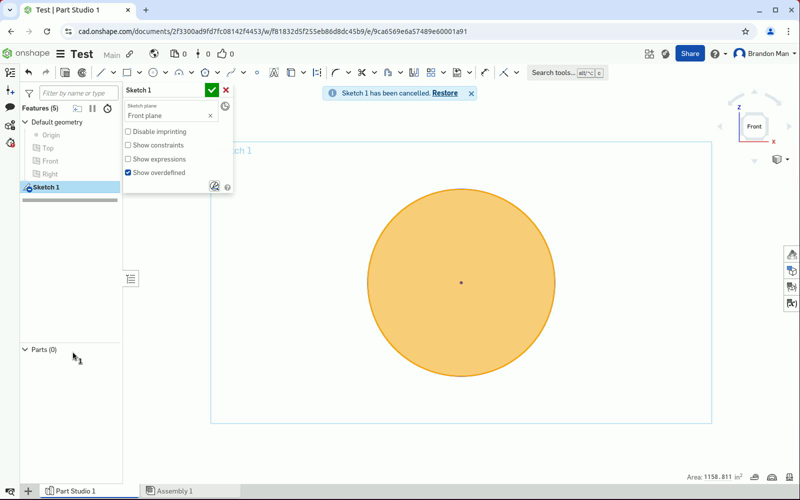
key(shift+y)
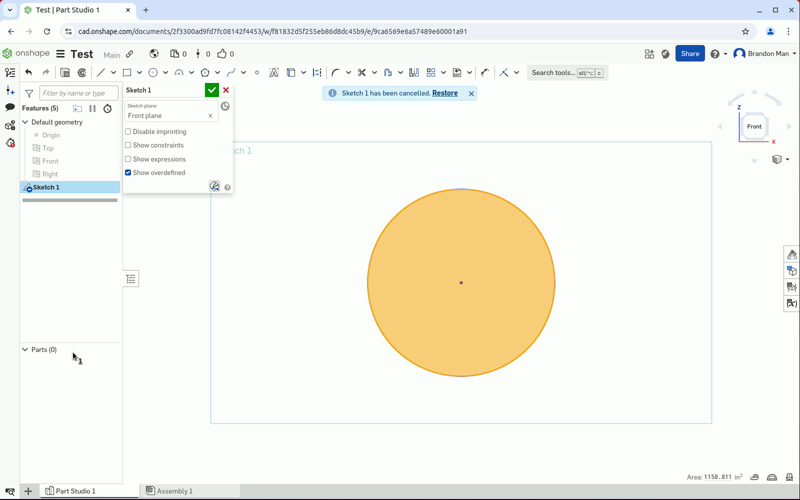
key(shift+e)
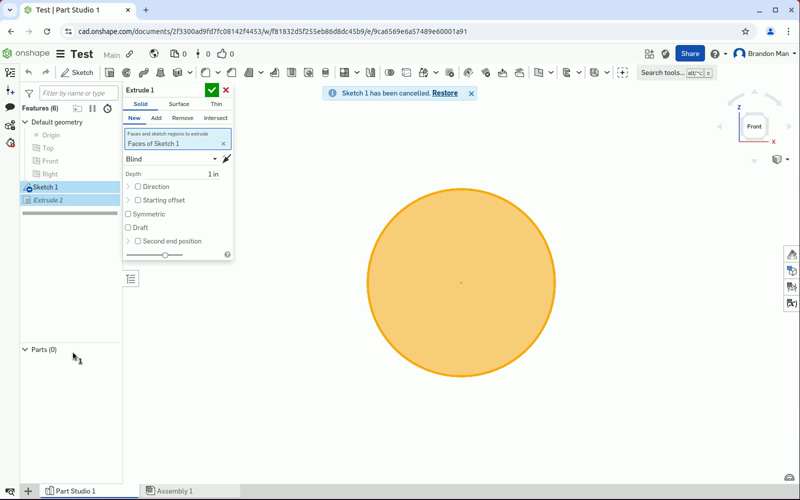
mouse_move(143, 106)
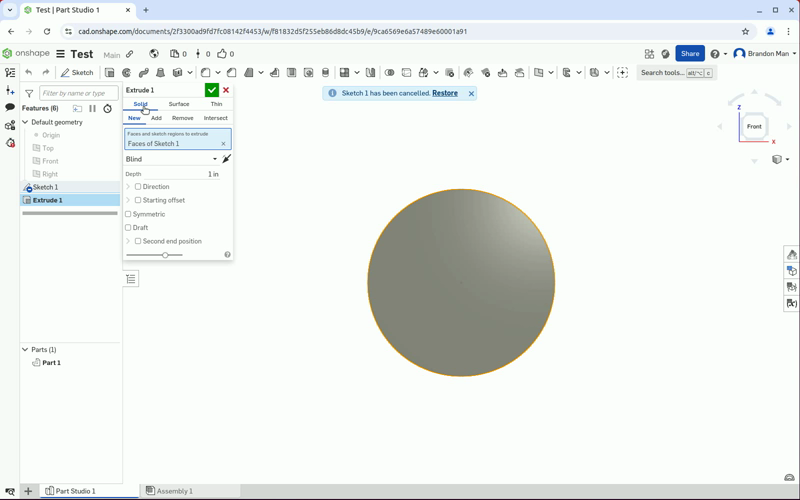
click(143, 106)
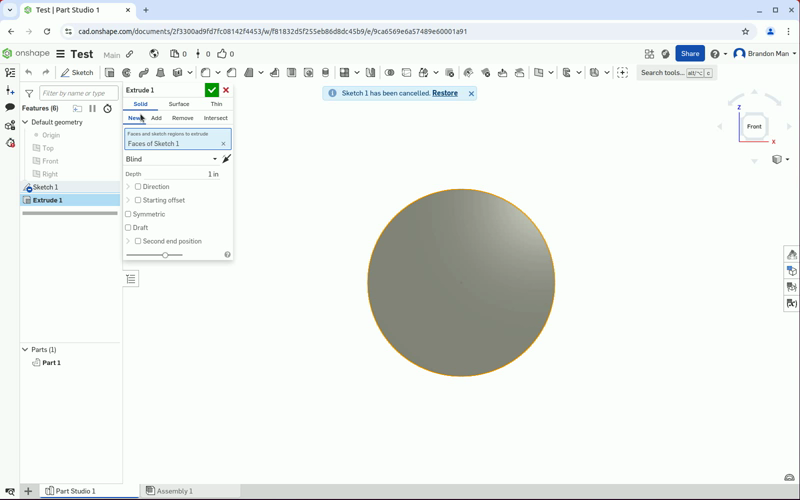
mouse_move(137, 120)
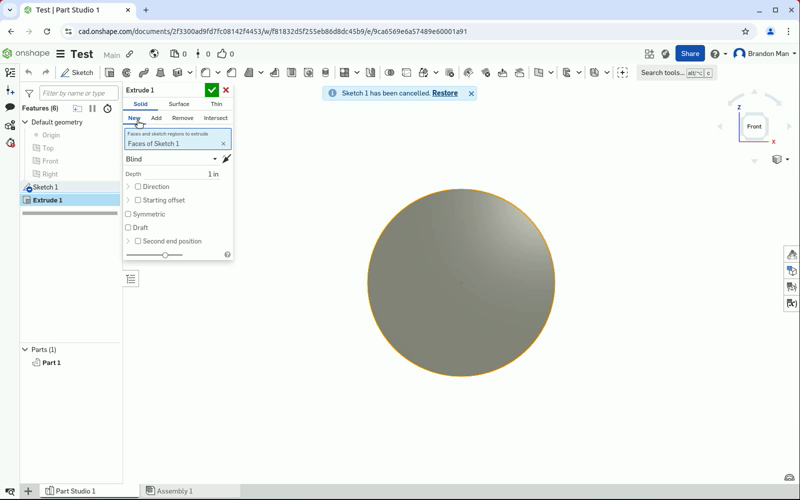
click(137, 120)
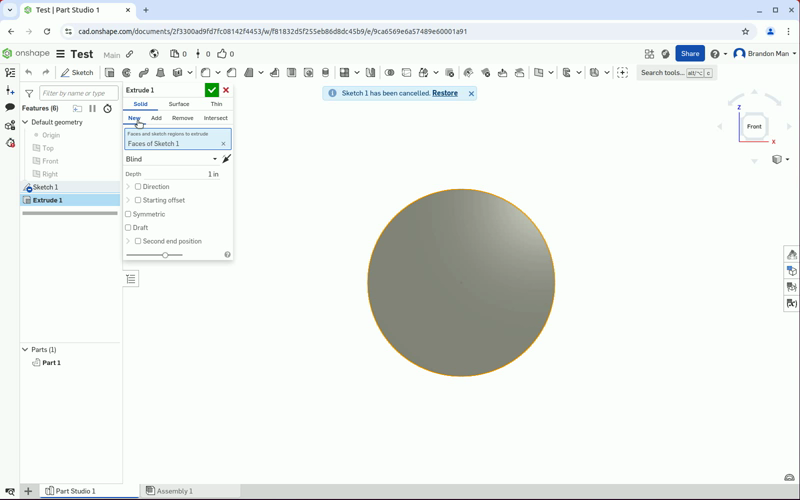
key(tab, 4)
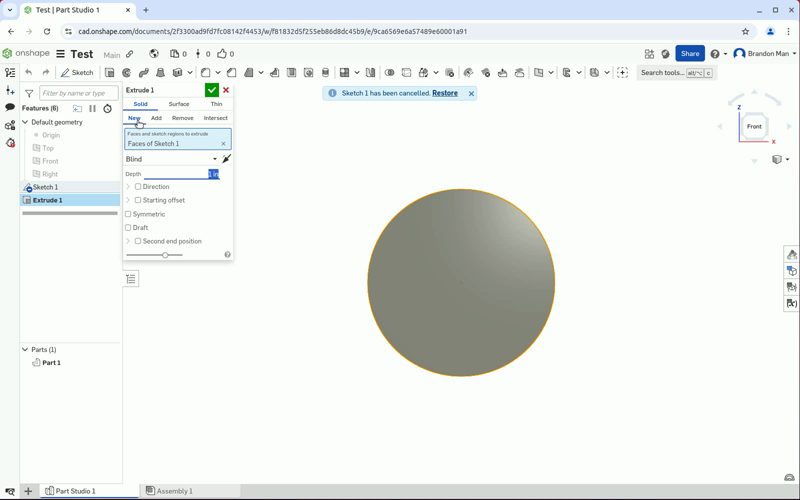
text(12.276)
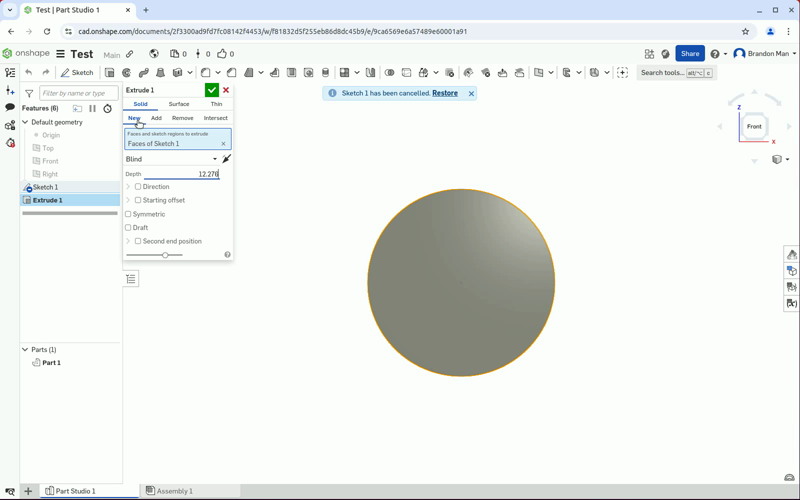
key(enter)
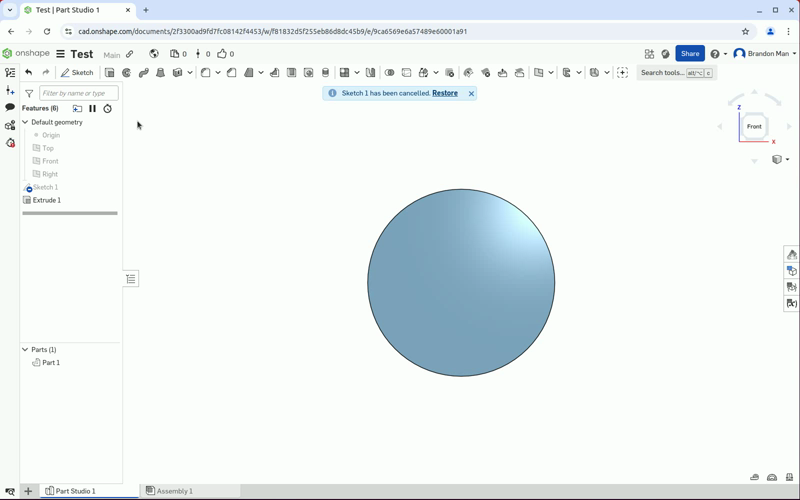
key(shift+h)
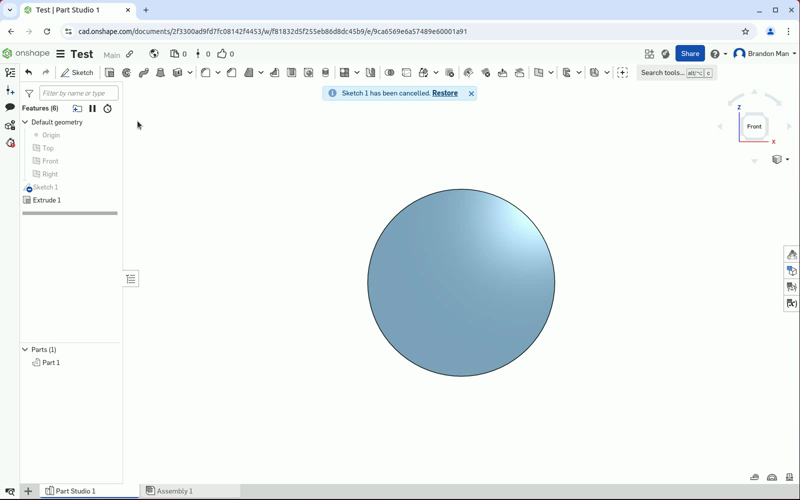
key(shift+h)
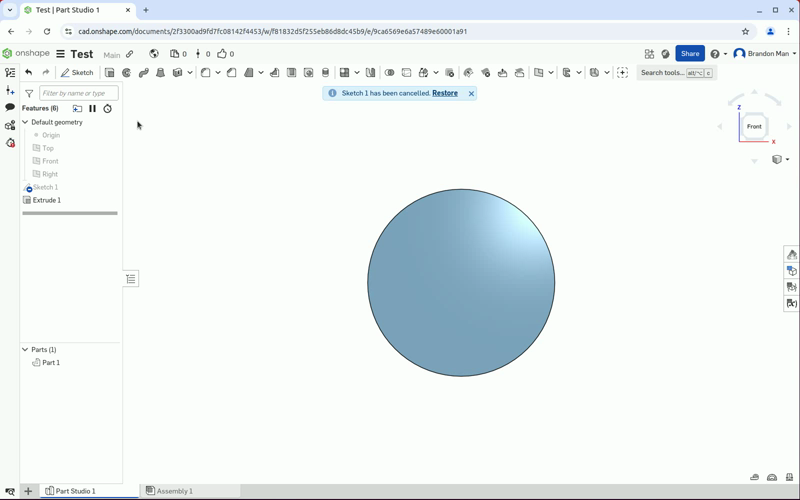
mouse_move(73, 189)
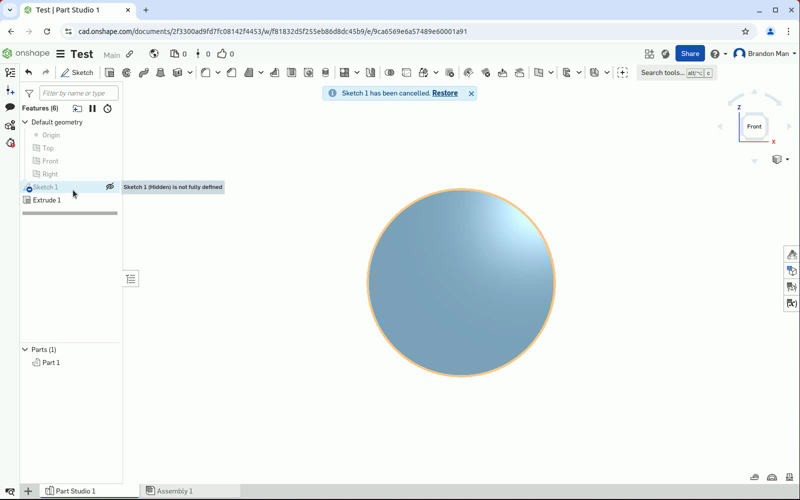
click(73, 189)
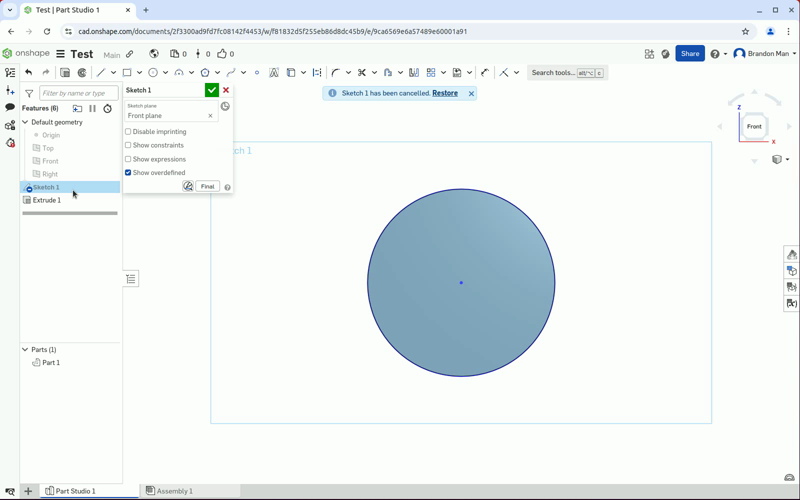
mouse_move(229, 92)
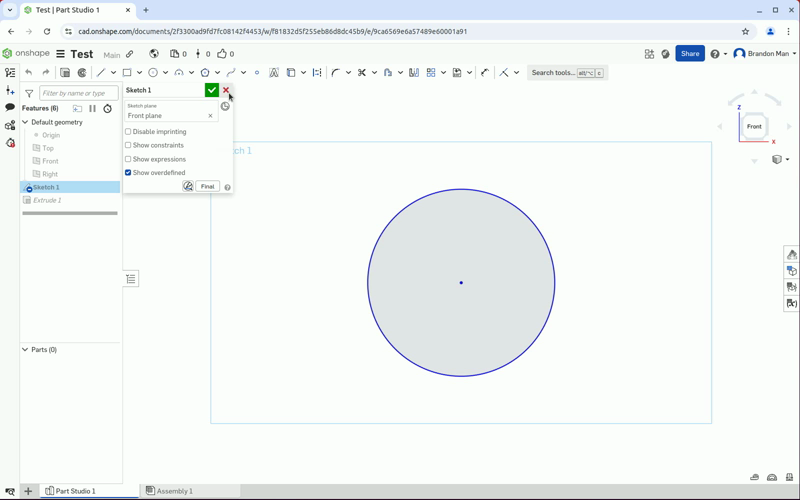
click(229, 92)
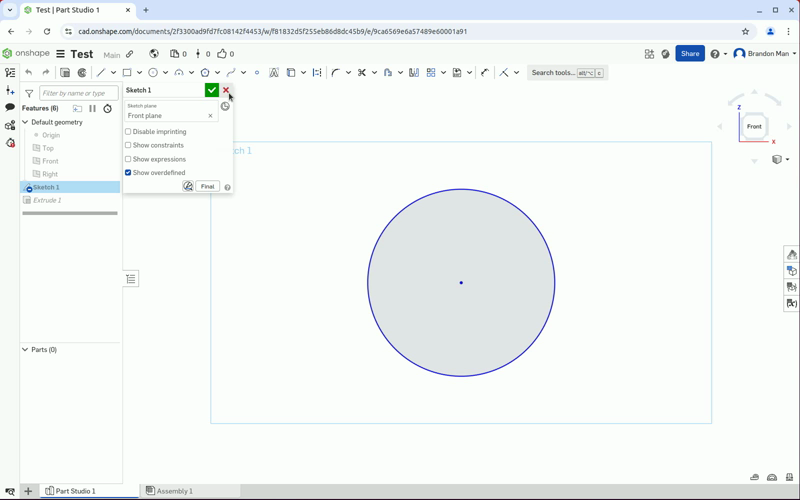
key(shift+s)
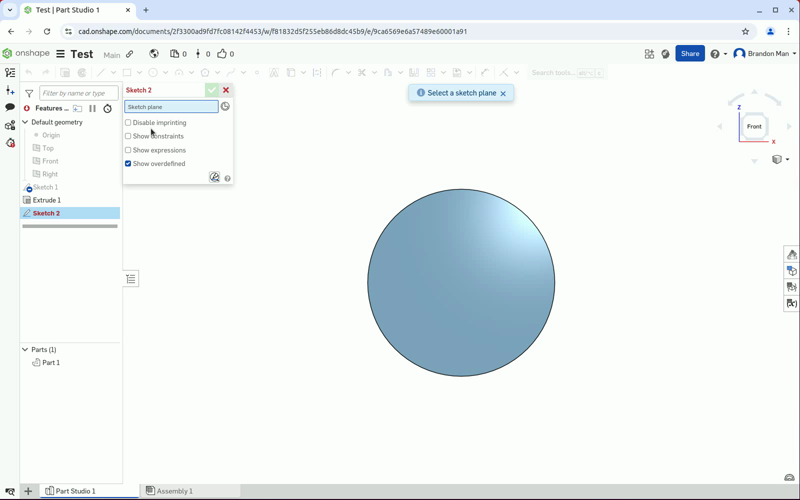
mouse_move(73, 163)
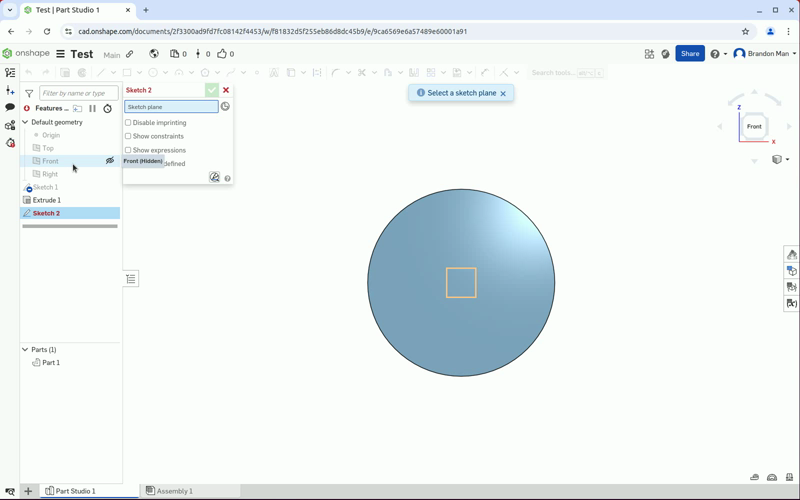
click(73, 163)
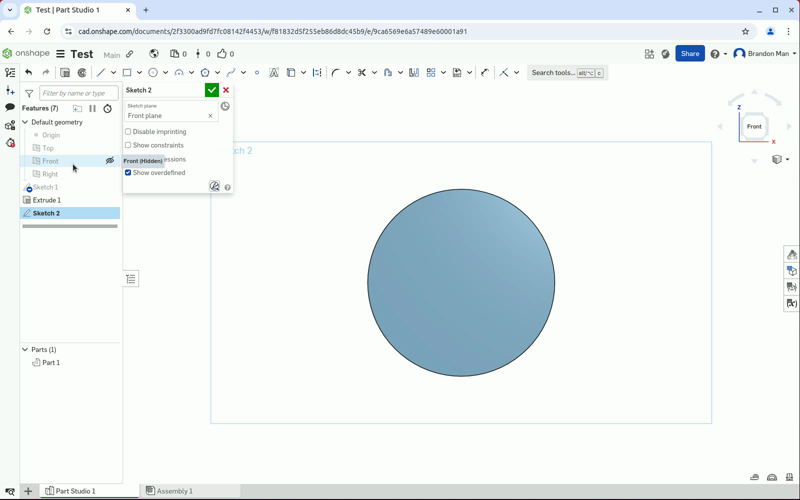
mouse_move(73, 352)
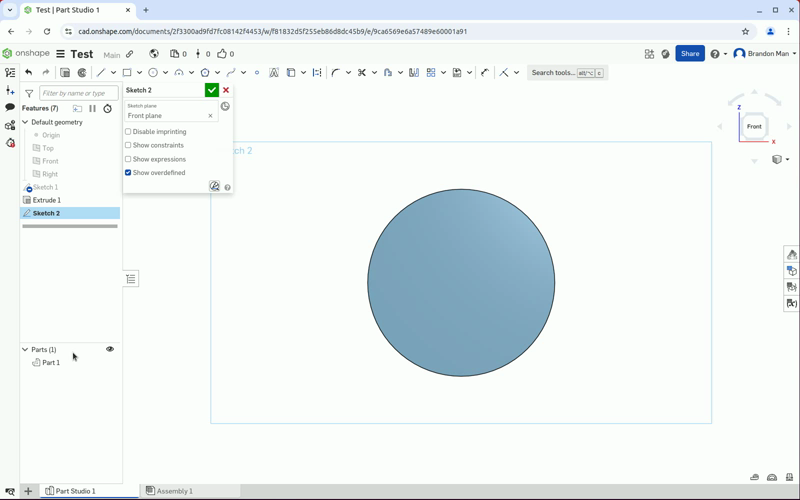
key(y)
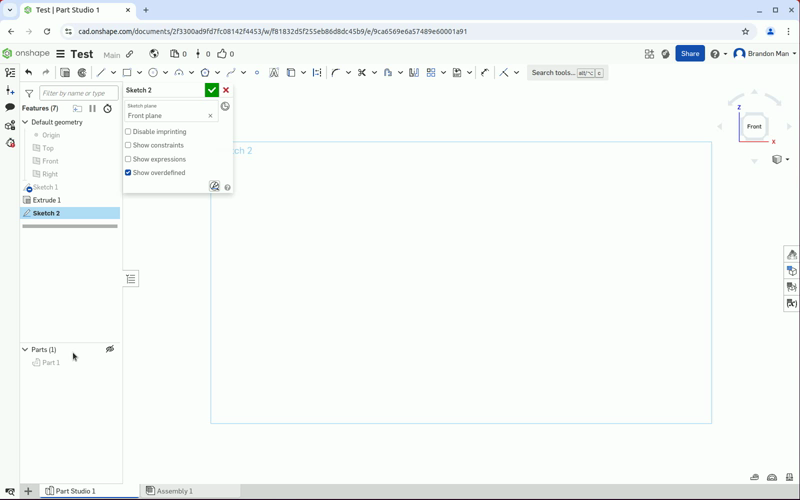
key(a)
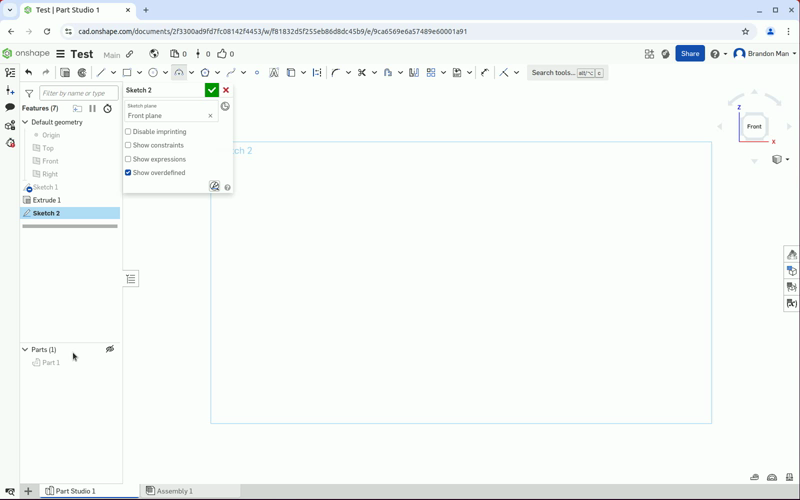
key_down(shift)
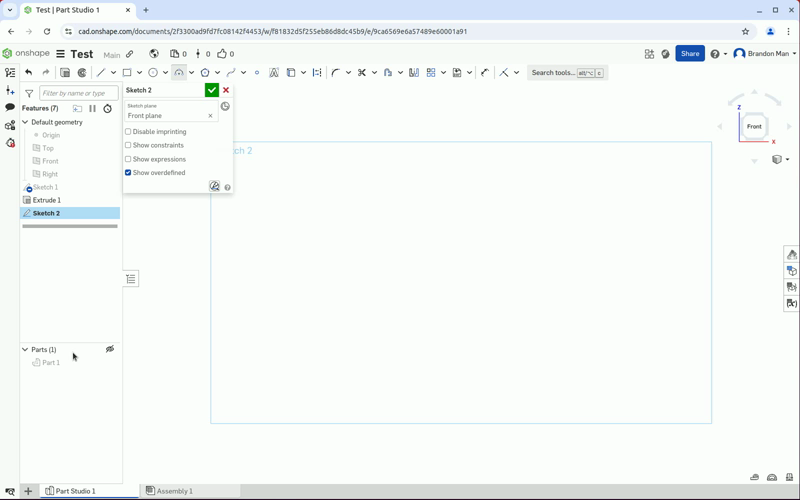
mouse_move(405, 207)
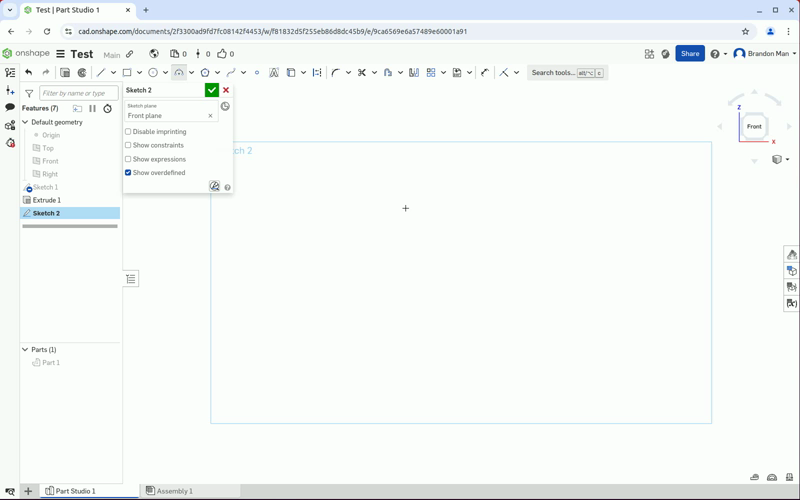
click(405, 207)
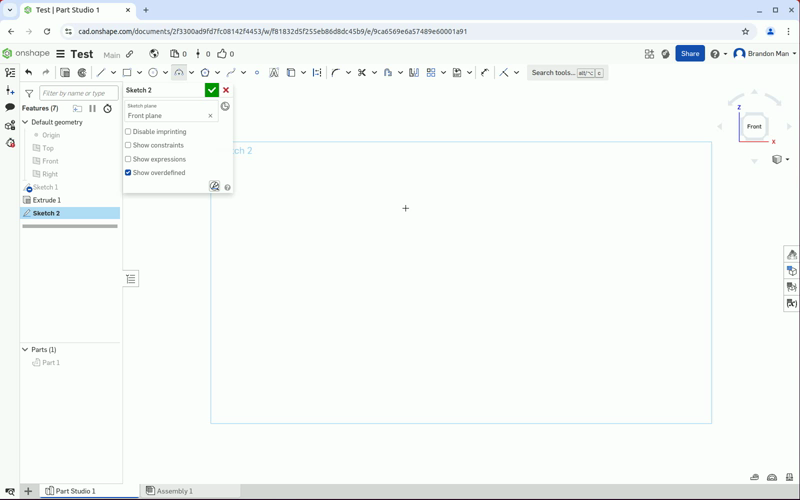
key_up(shift)
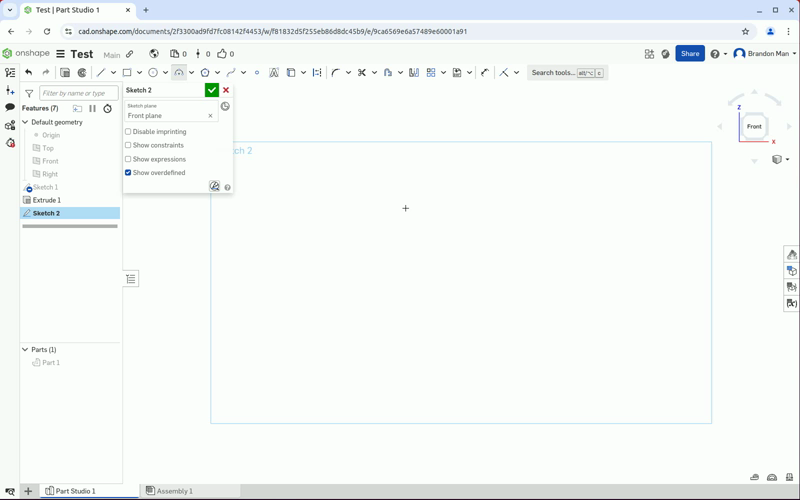
key_down(shift)
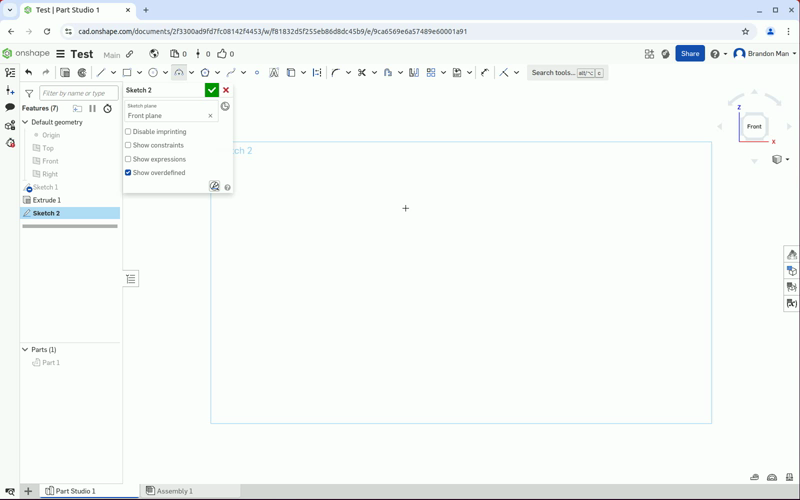
mouse_move(546, 249)
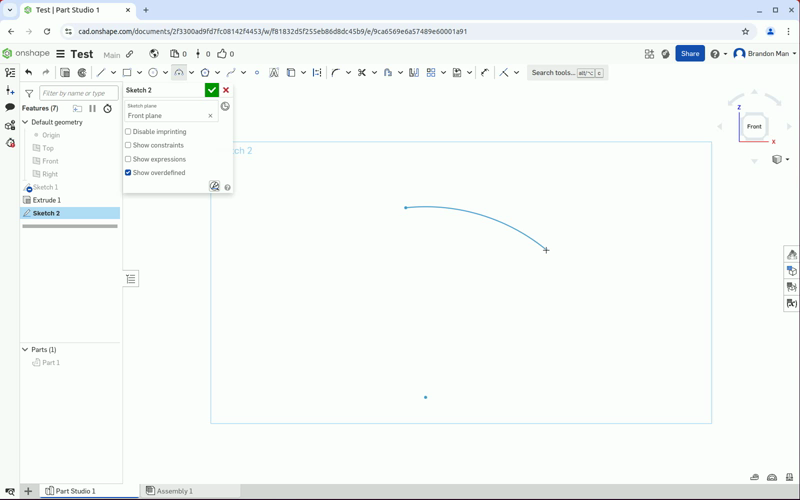
click(546, 249)
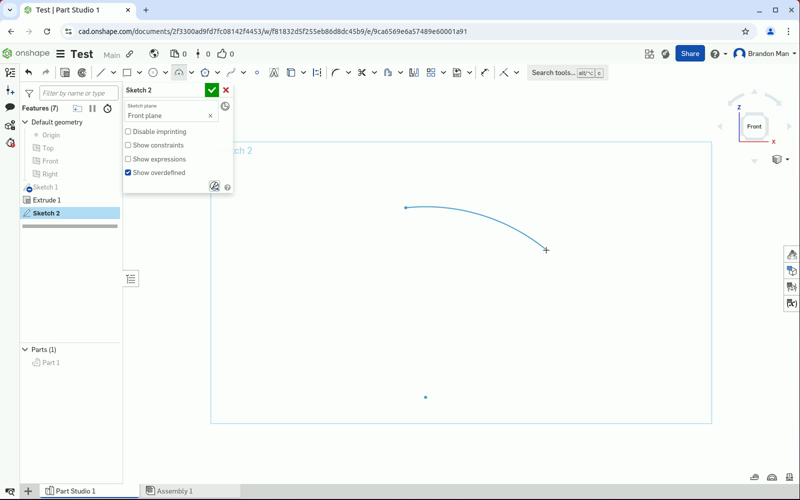
mouse_move(486, 193)
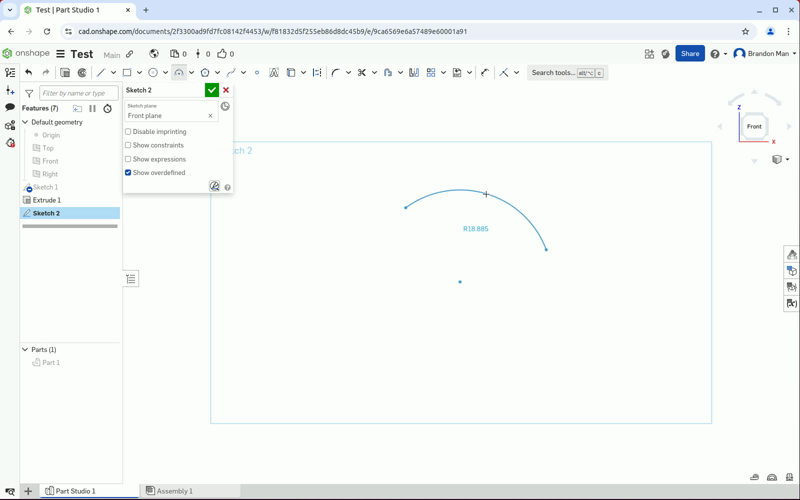
click(486, 193)
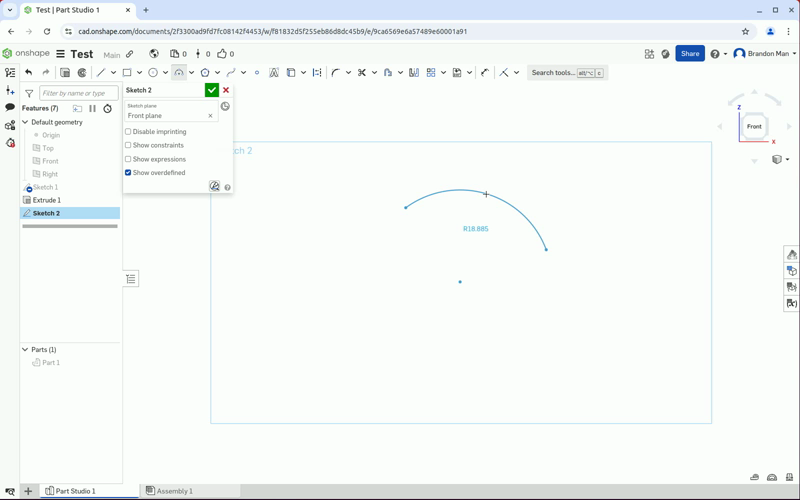
key_up(shift)
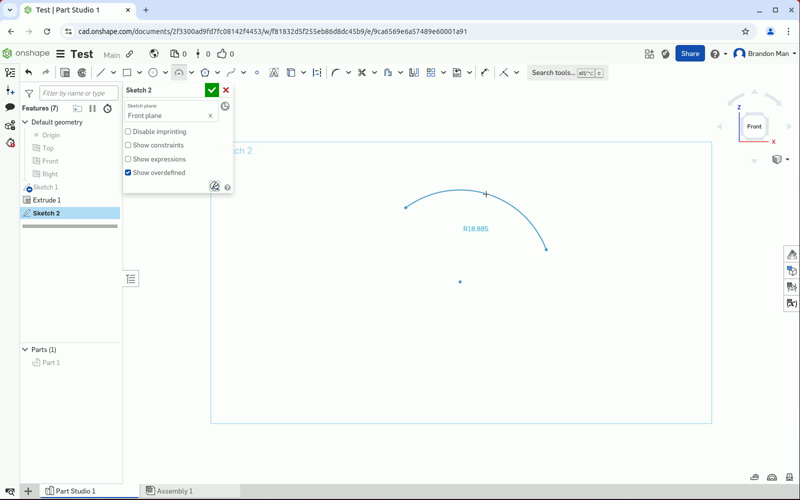
key(esc)
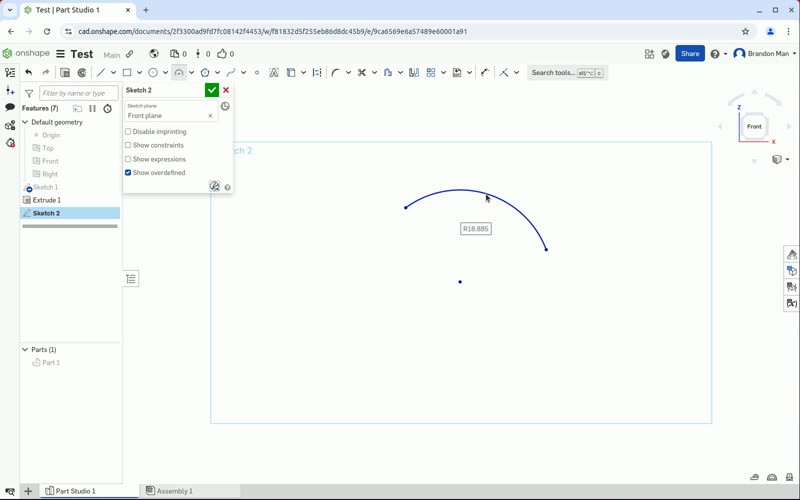
key(l)
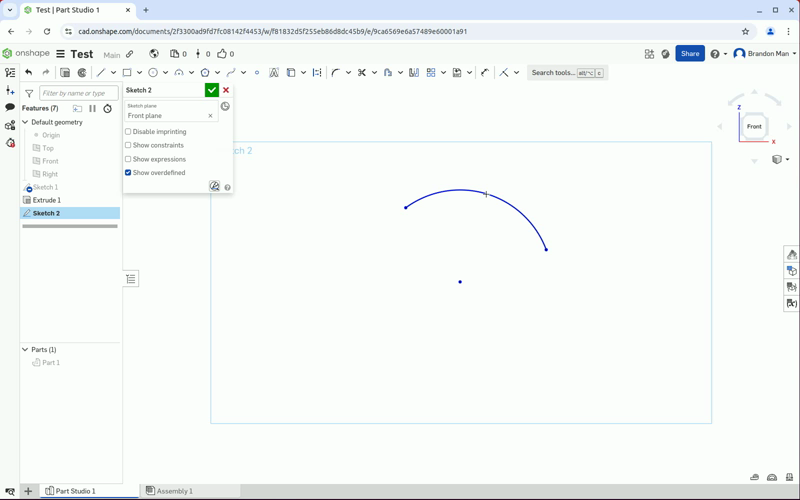
mouse_move(546, 249)
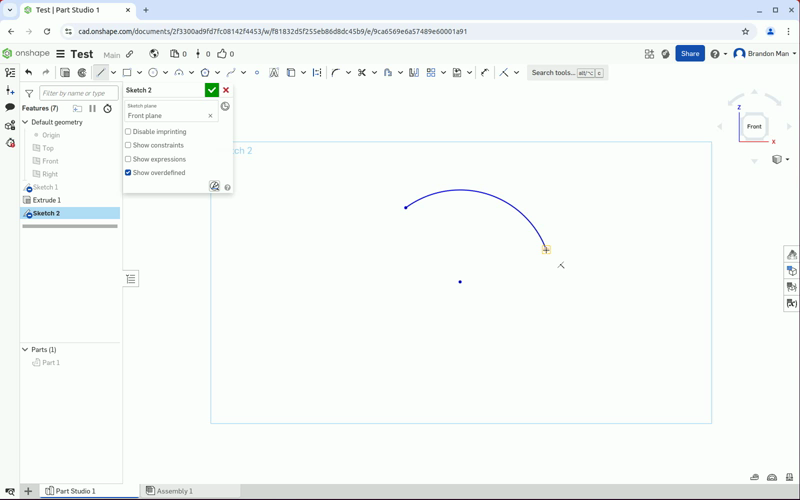
click(546, 249)
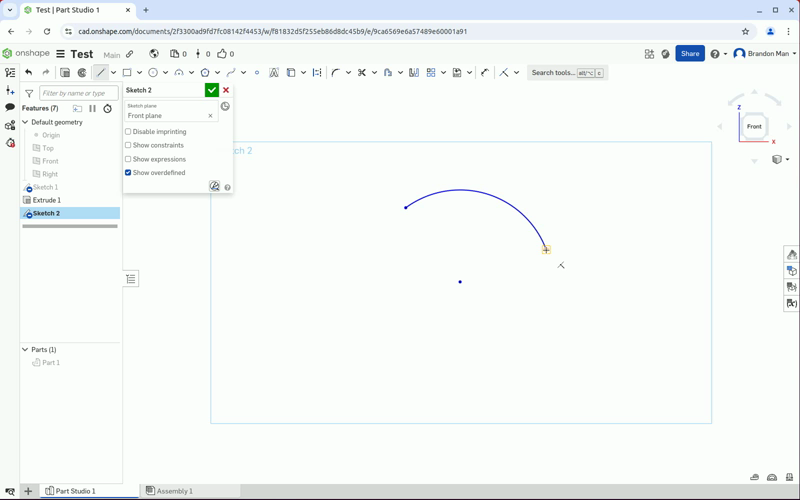
key_down(shift)
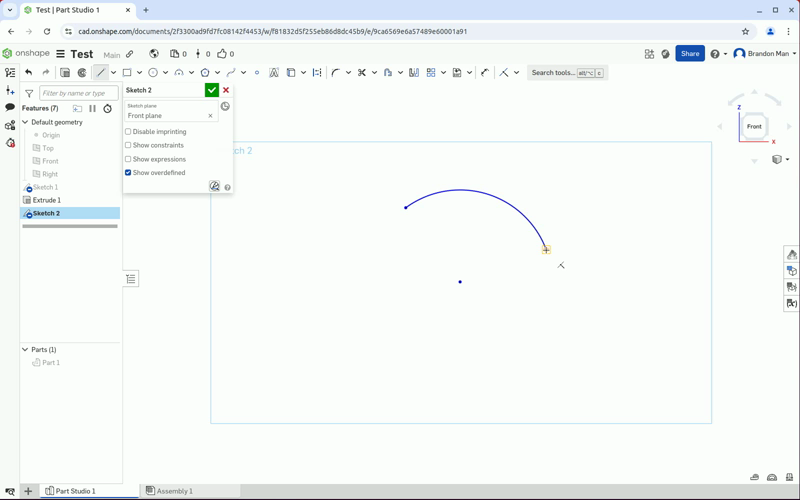
mouse_move(576, 249)
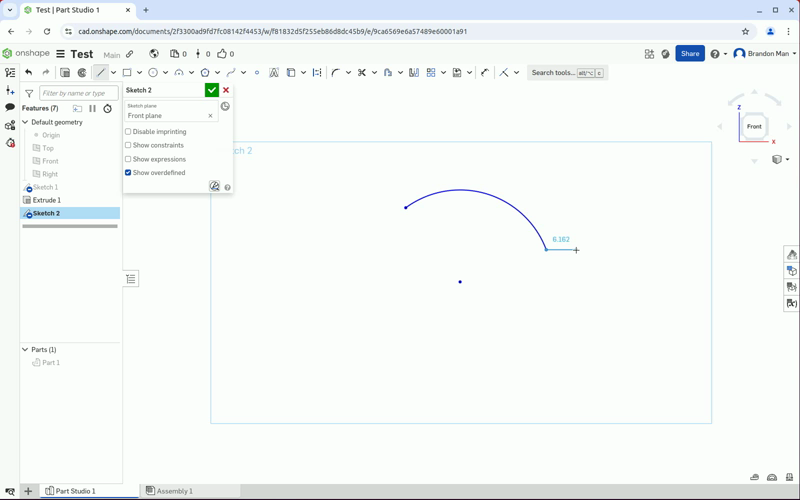
mouse_move(570, 249)
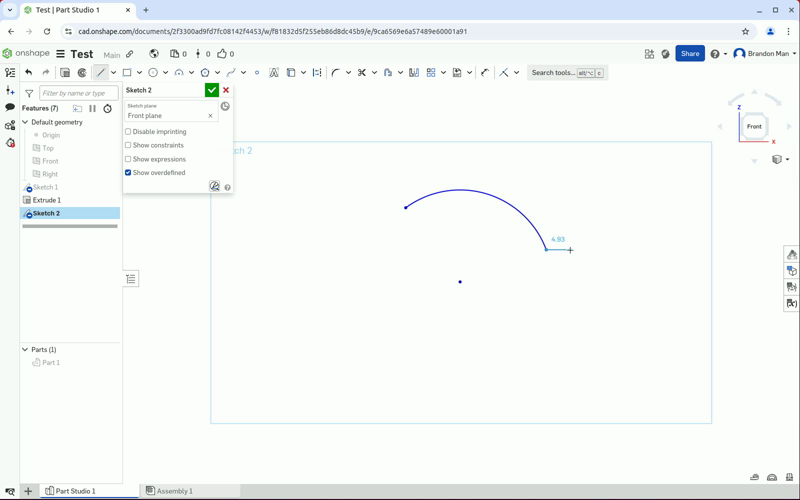
click(570, 249)
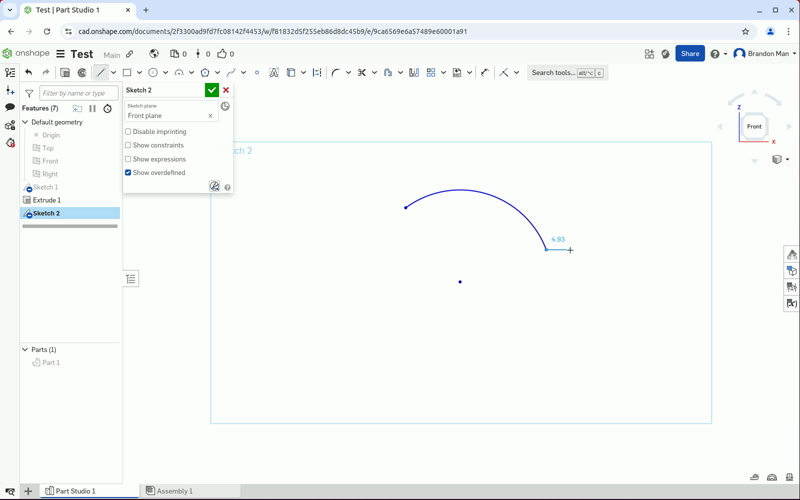
key_up(shift)
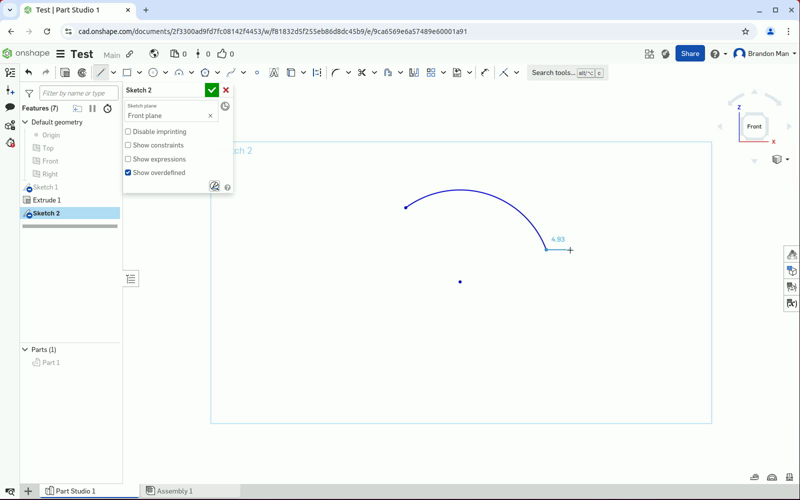
key_down(shift)
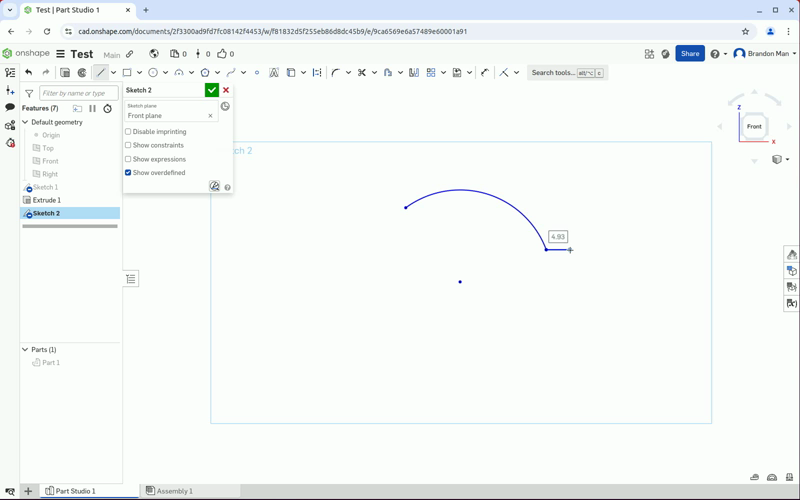
mouse_move(570, 169)
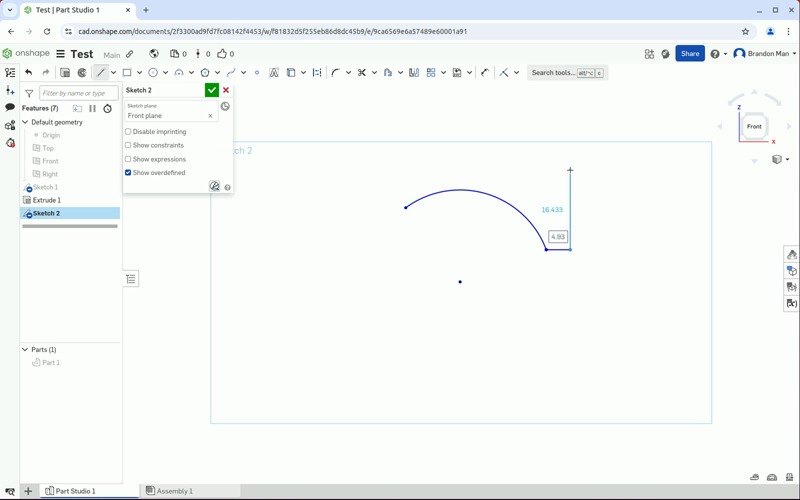
click(570, 169)
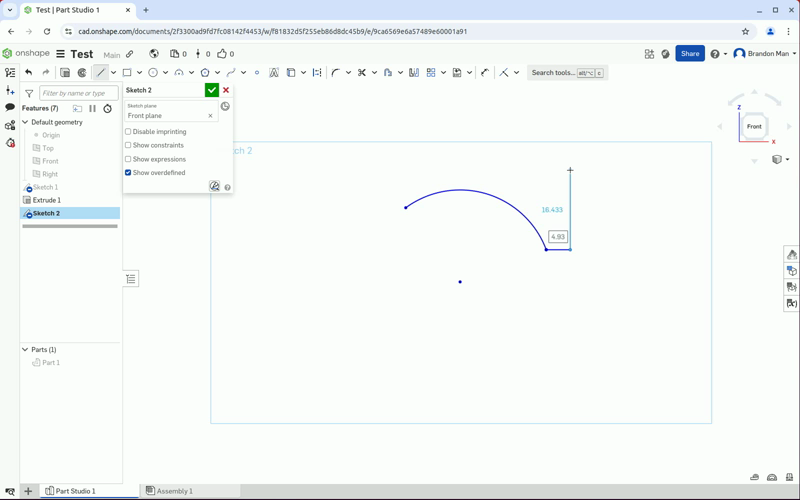
key_up(shift)
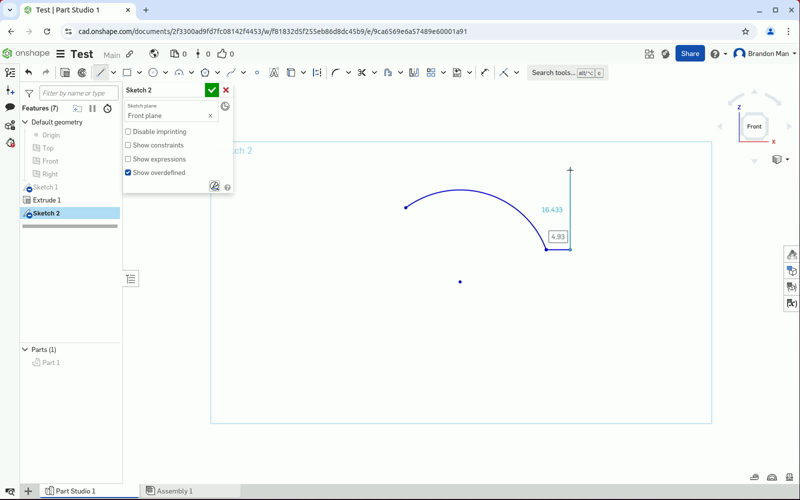
key_down(shift)
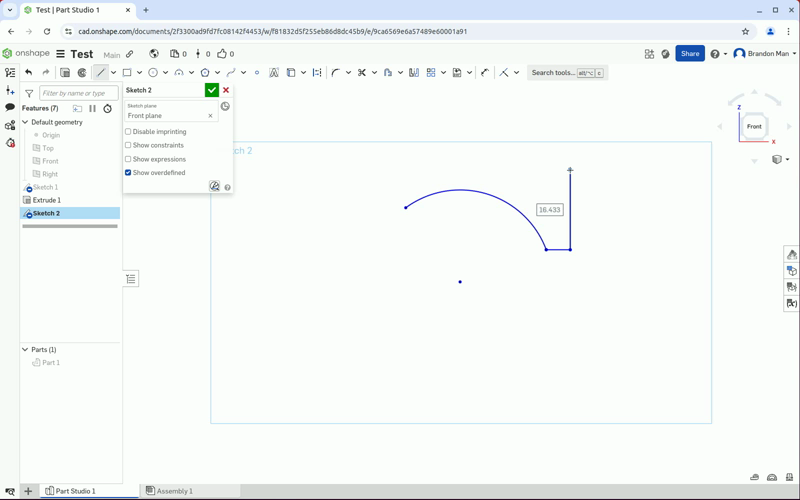
mouse_move(476, 169)
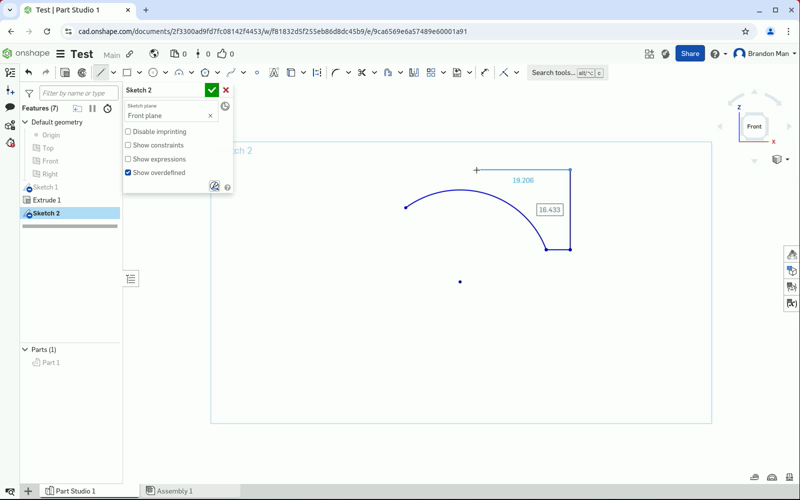
click(476, 169)
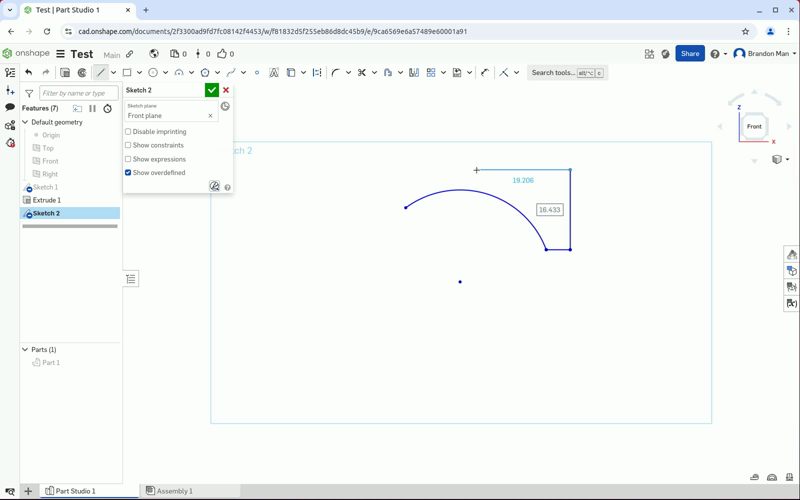
key_up(shift)
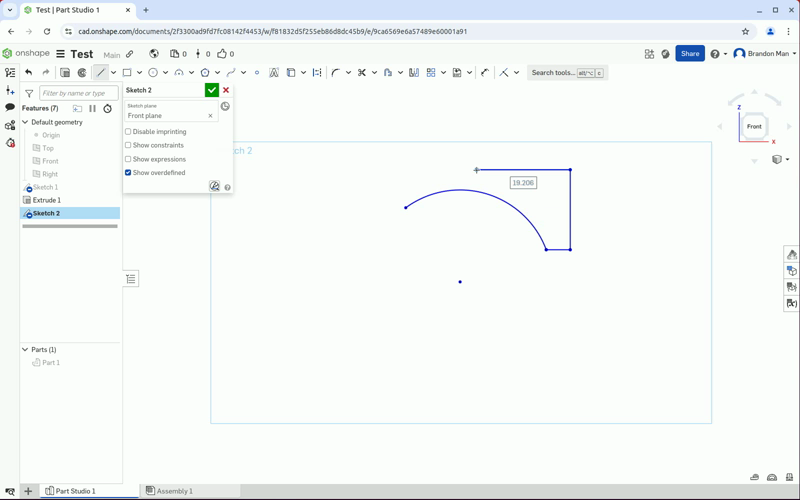
key(esc)
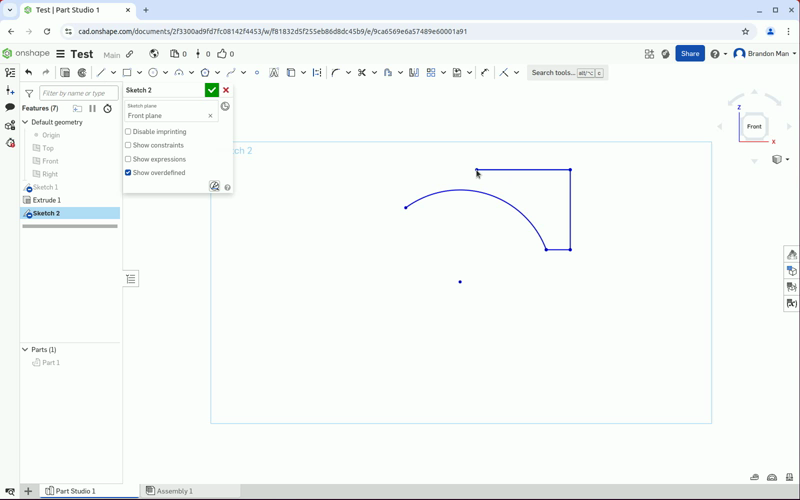
key(a)
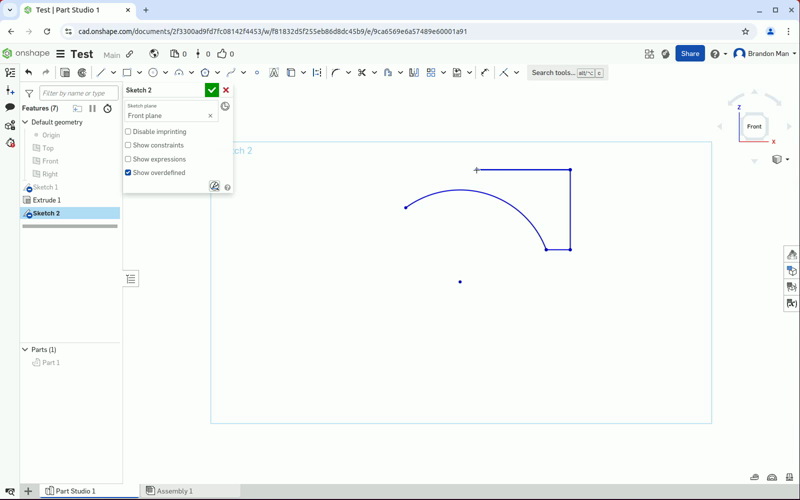
mouse_move(476, 169)
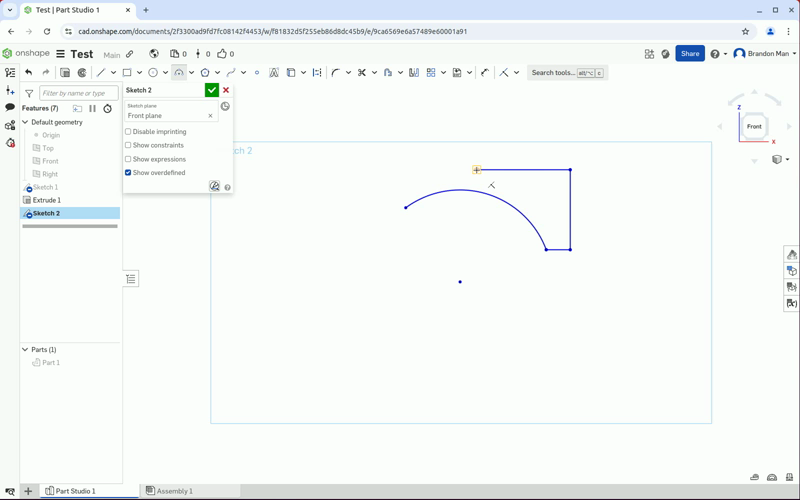
click(476, 169)
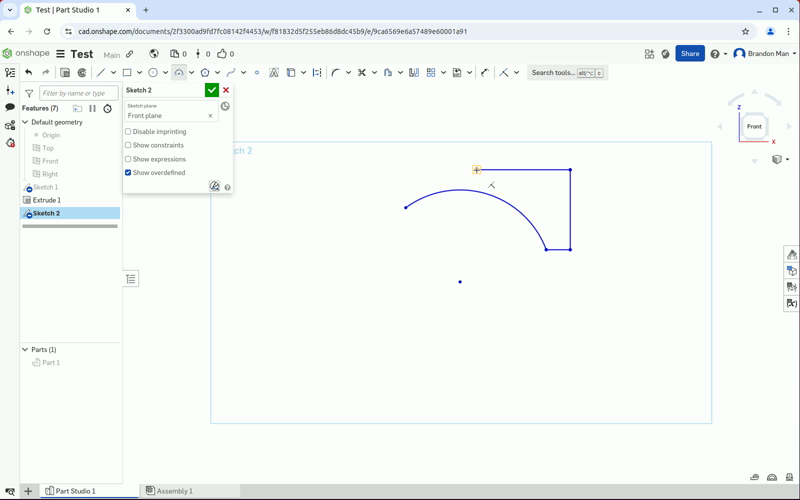
mouse_move(405, 207)
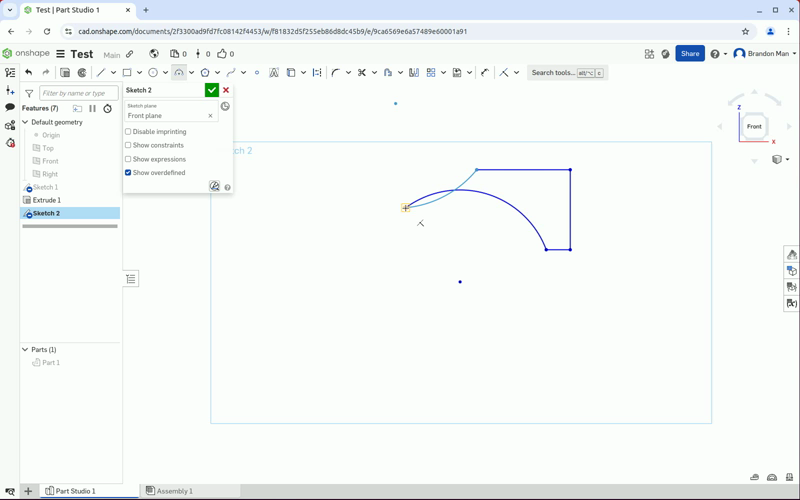
click(405, 207)
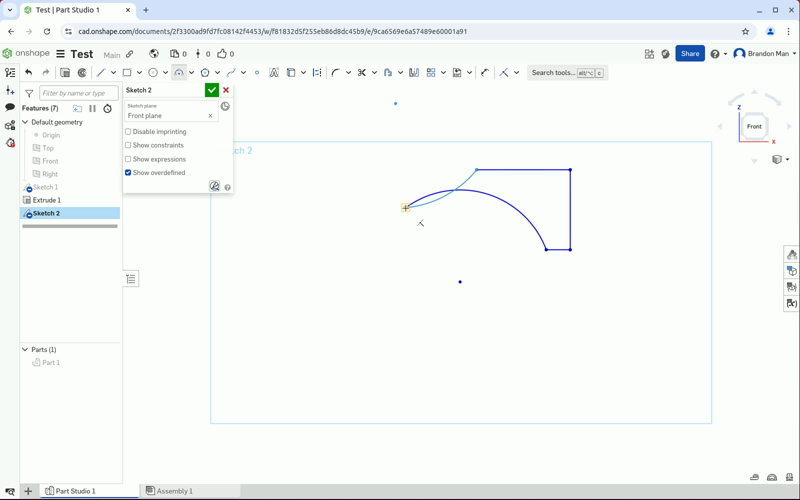
key_down(shift)
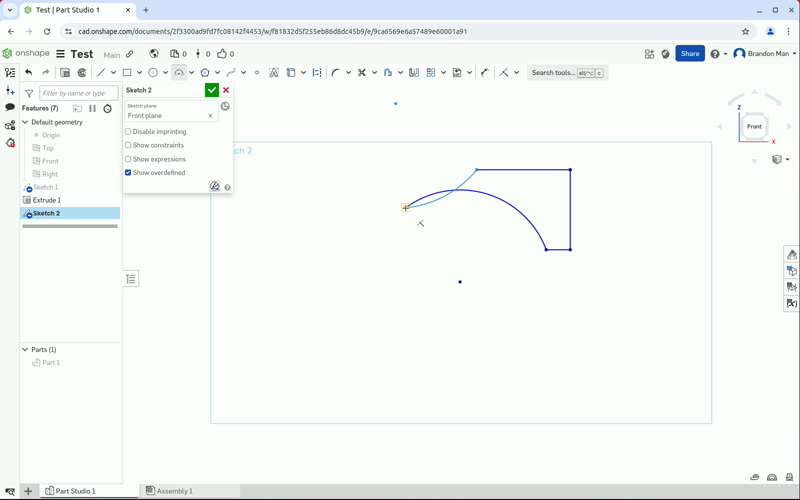
mouse_move(436, 180)
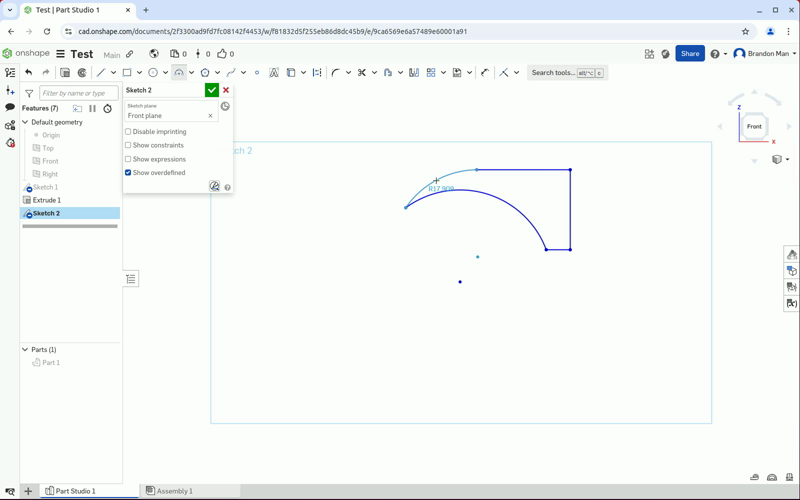
click(436, 180)
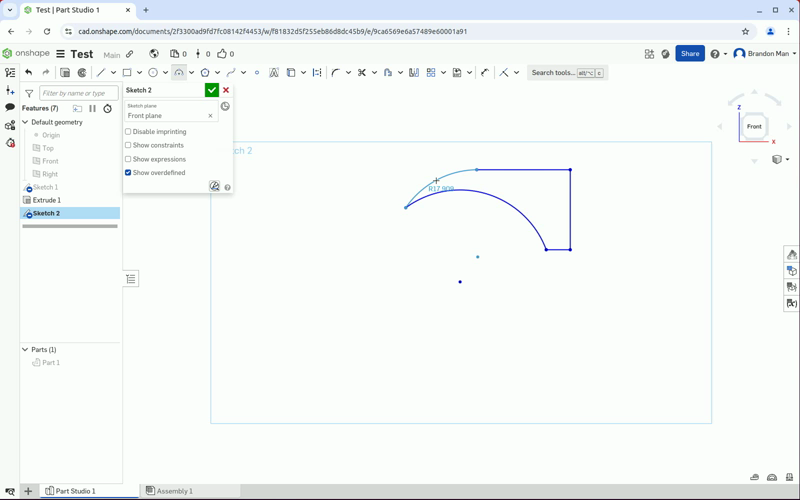
key_up(shift)
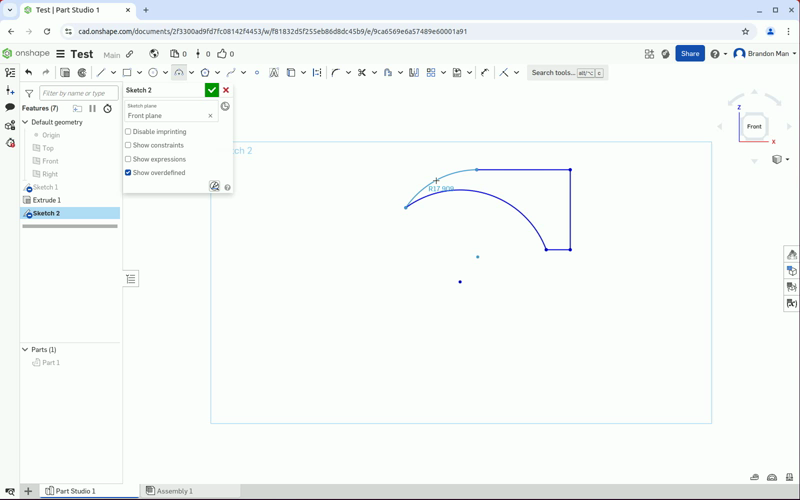
key(esc)
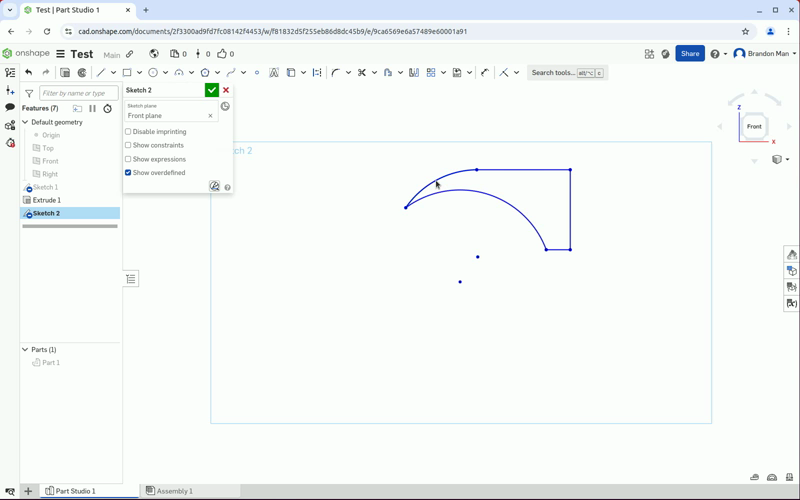
mouse_move(546, 202)
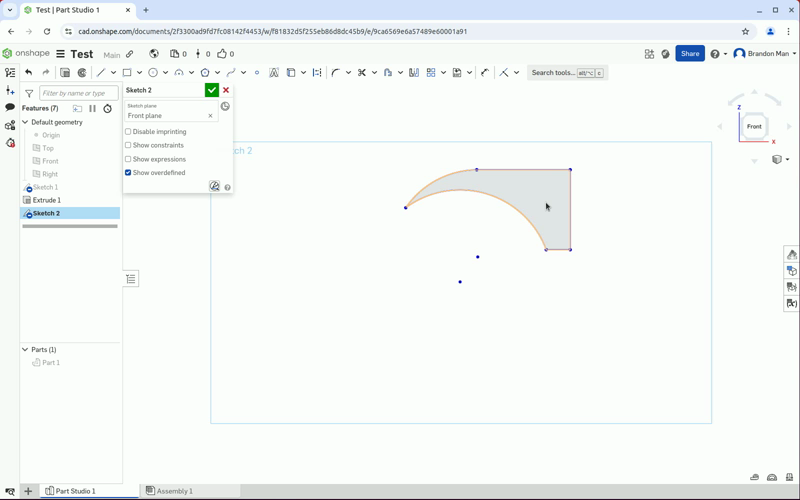
click(546, 202)
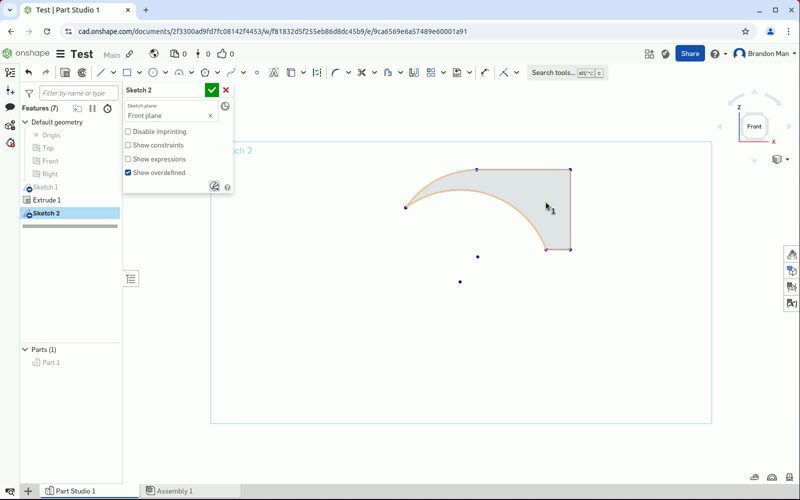
mouse_move(73, 352)
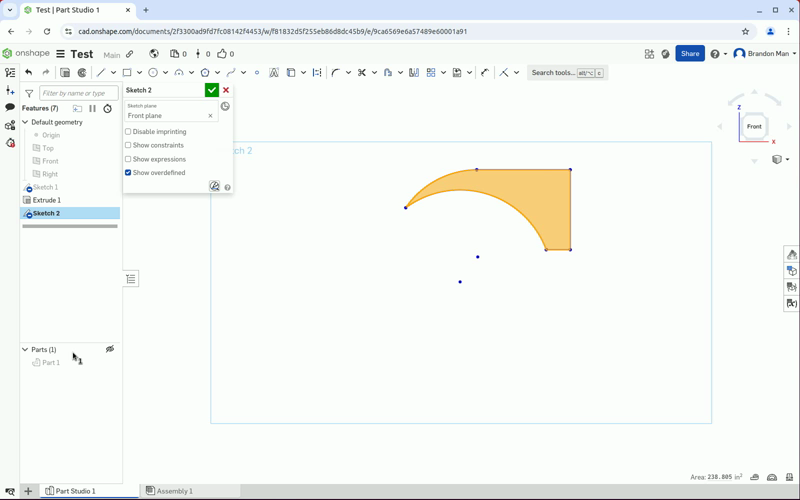
key(shift+y)
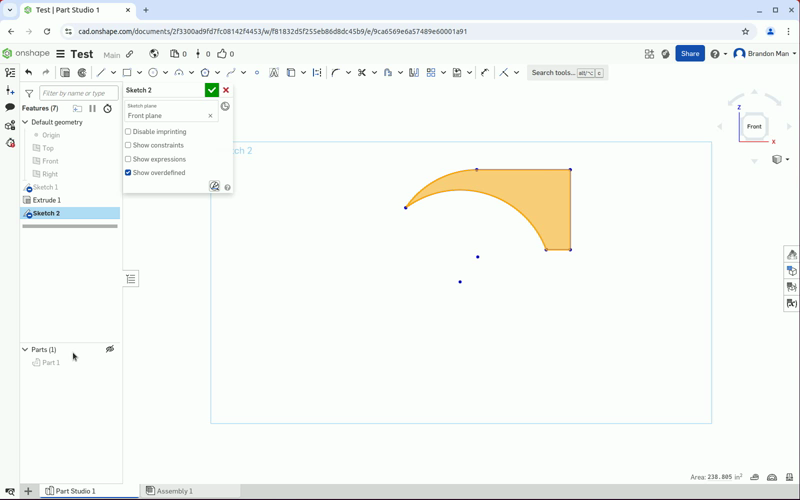
key(shift+e)
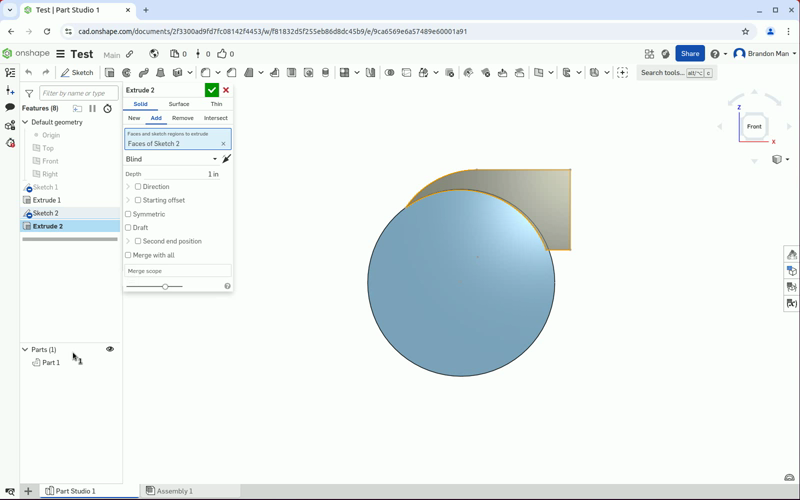
mouse_move(143, 106)
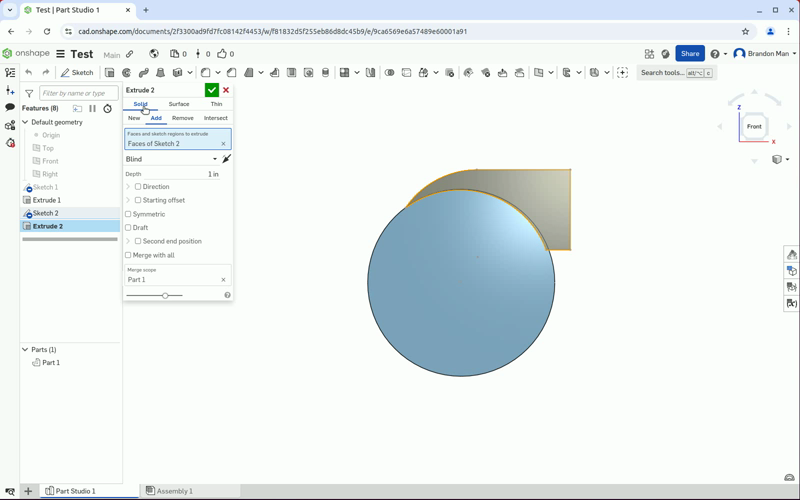
click(143, 106)
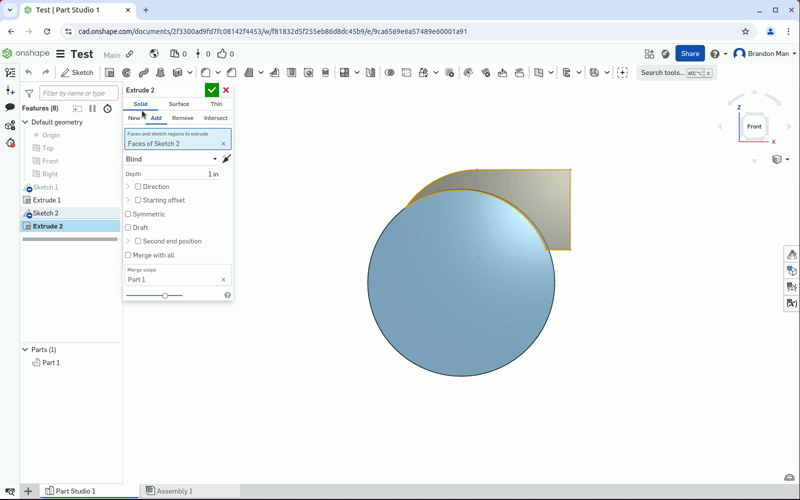
mouse_move(137, 120)
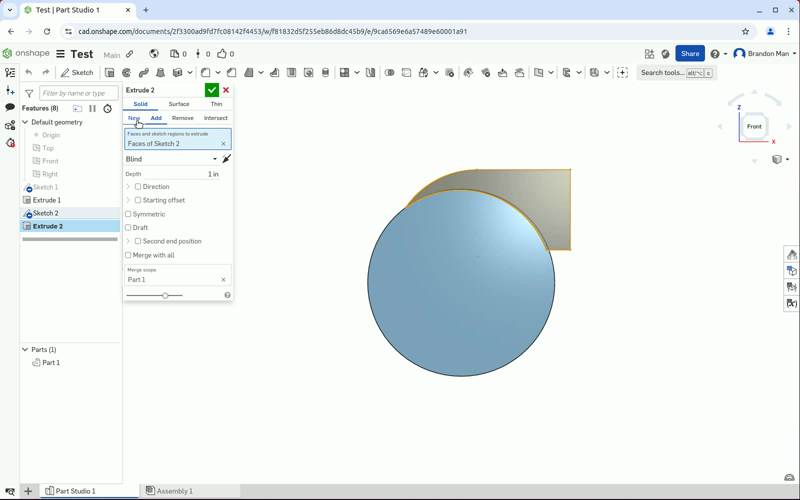
click(137, 120)
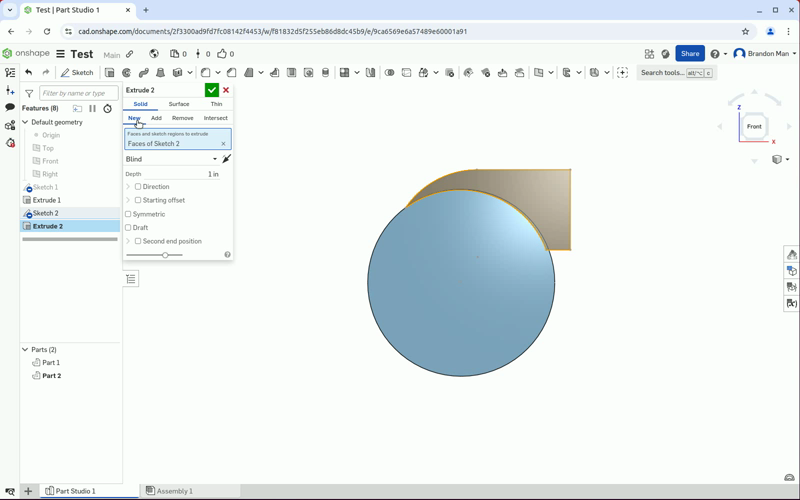
key(tab, 4)
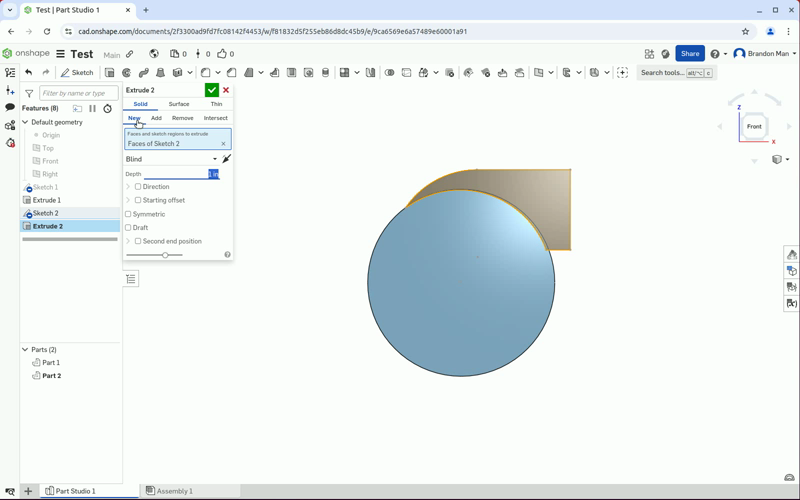
text(12.276)
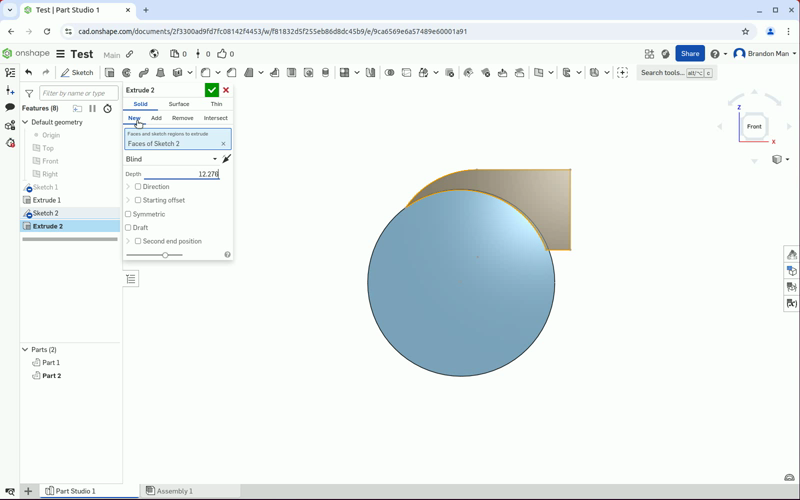
key(enter)
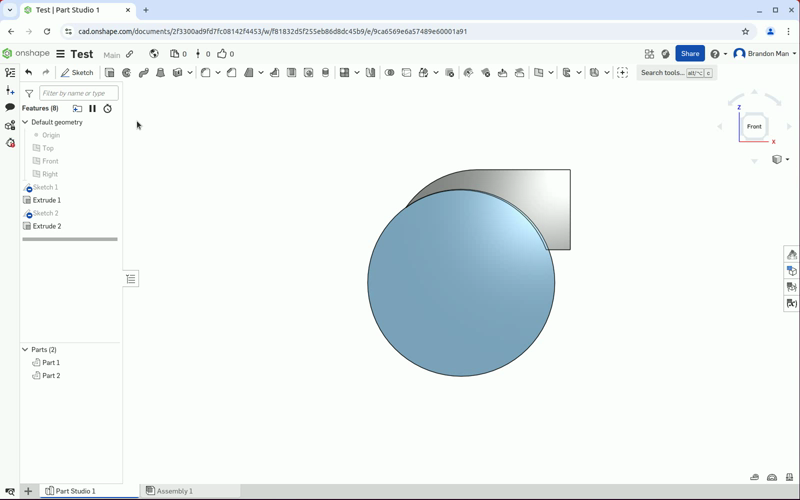
key(shift+h)
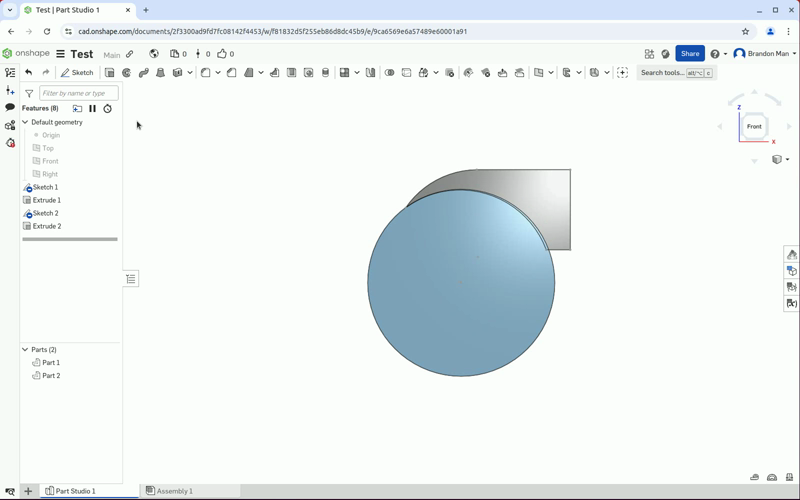
key(shift+h)
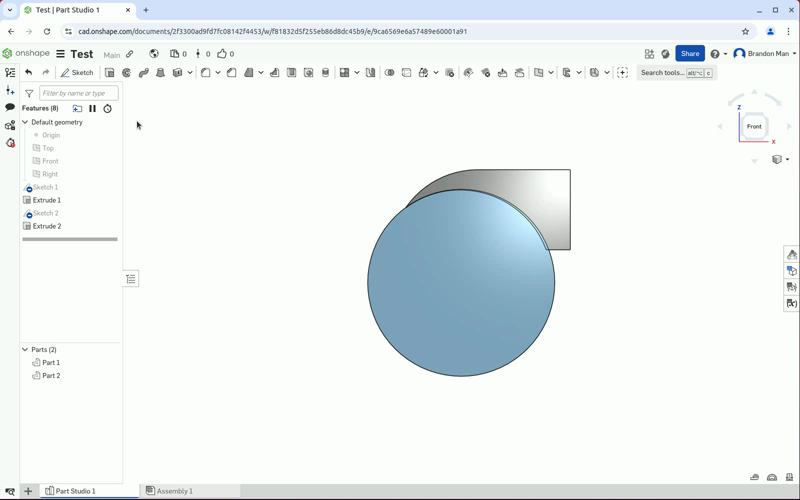
mouse_move(73, 189)
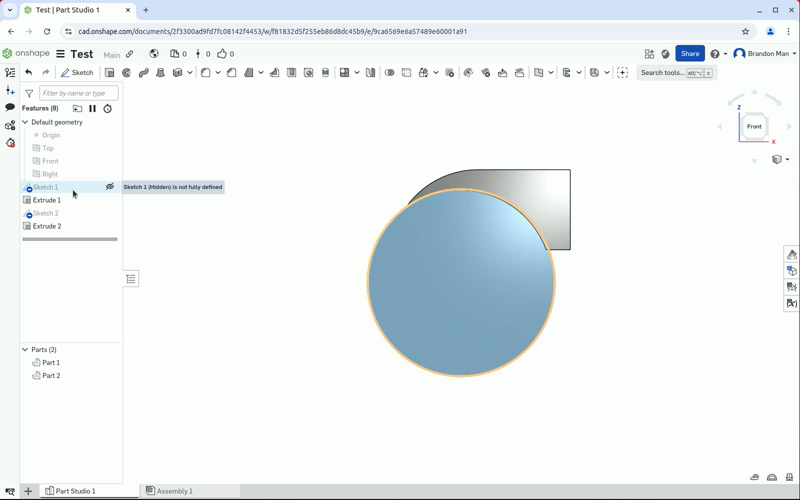
click(73, 189)
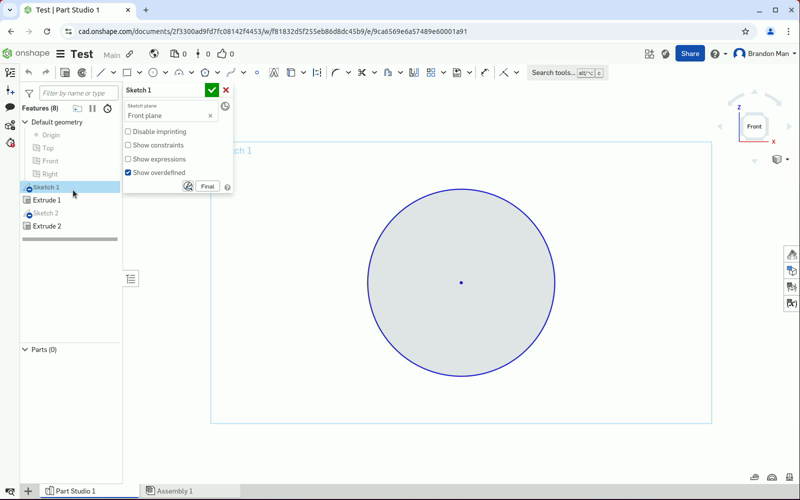
mouse_move(229, 92)
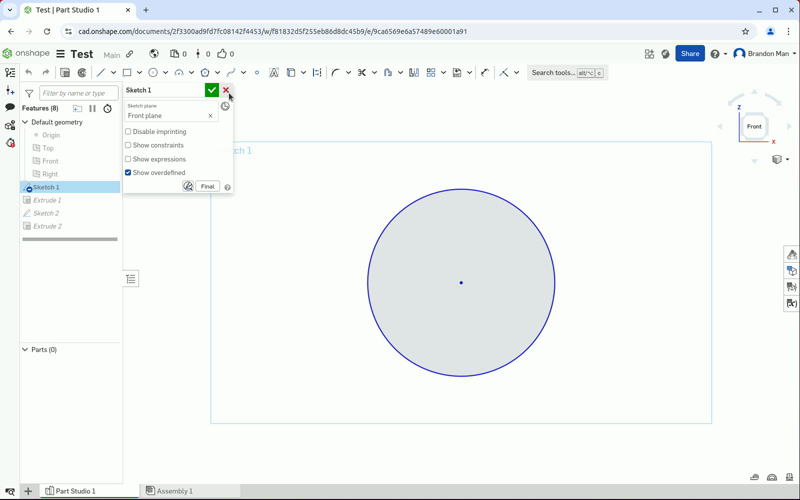
click(229, 92)
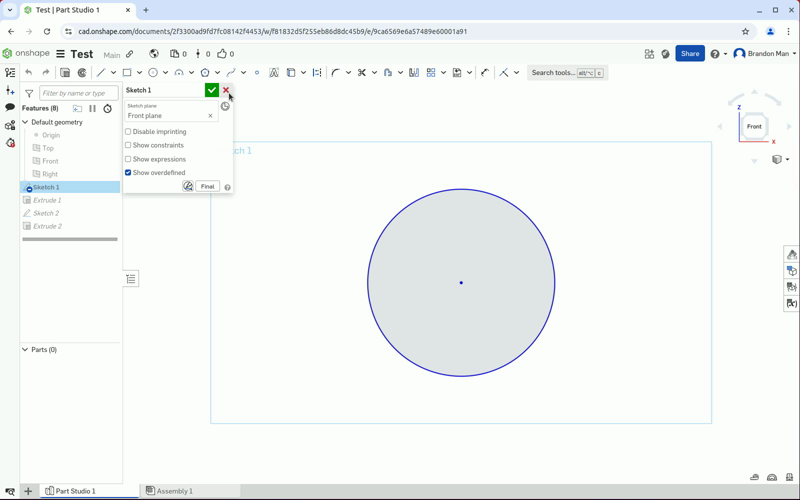
key(shift+s)
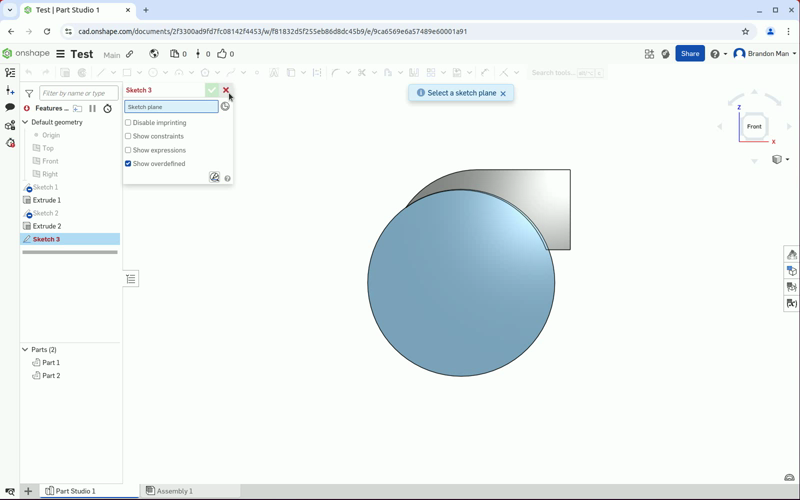
mouse_move(73, 163)
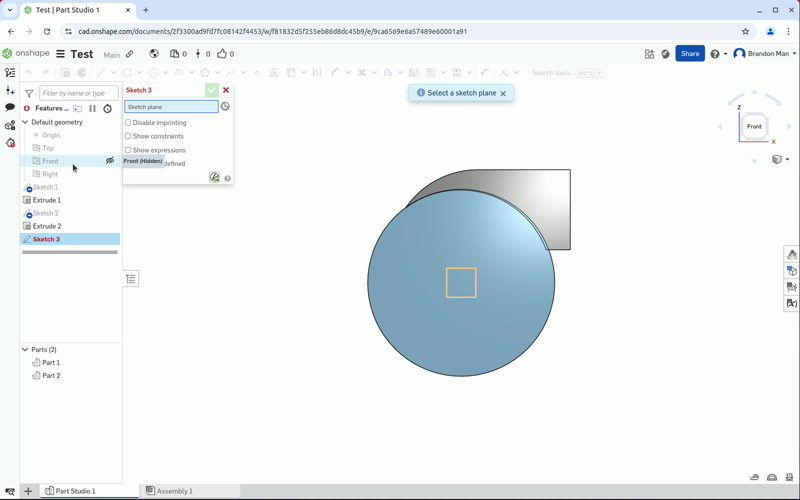
click(73, 163)
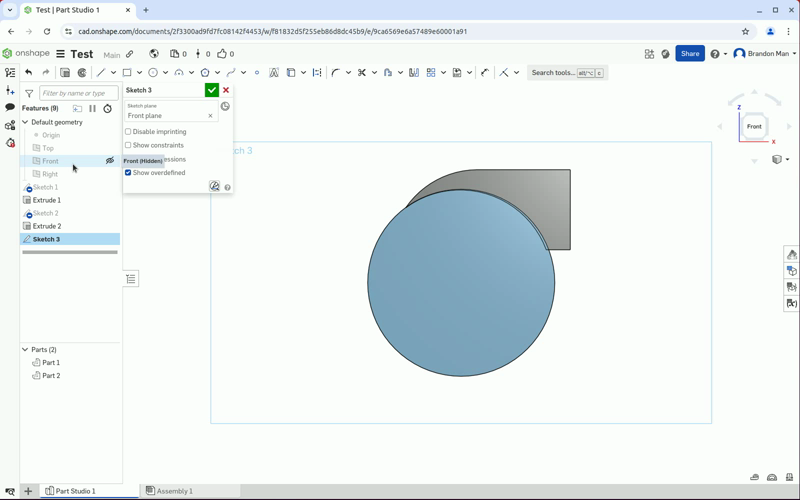
mouse_move(73, 352)
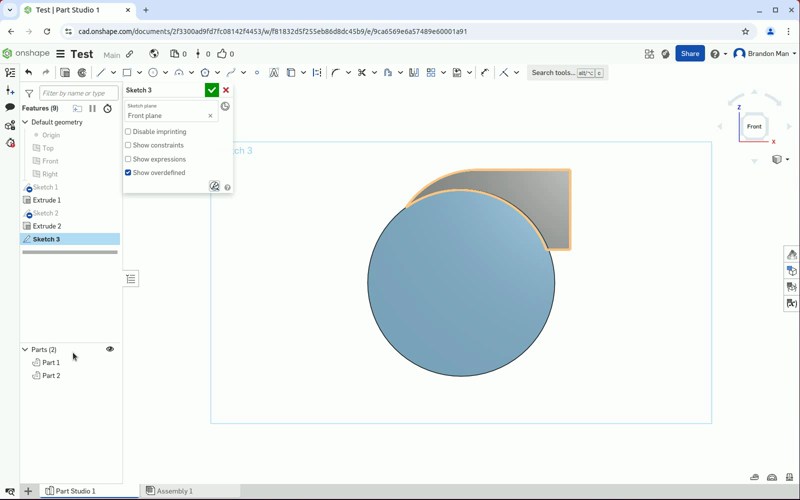
key(y)
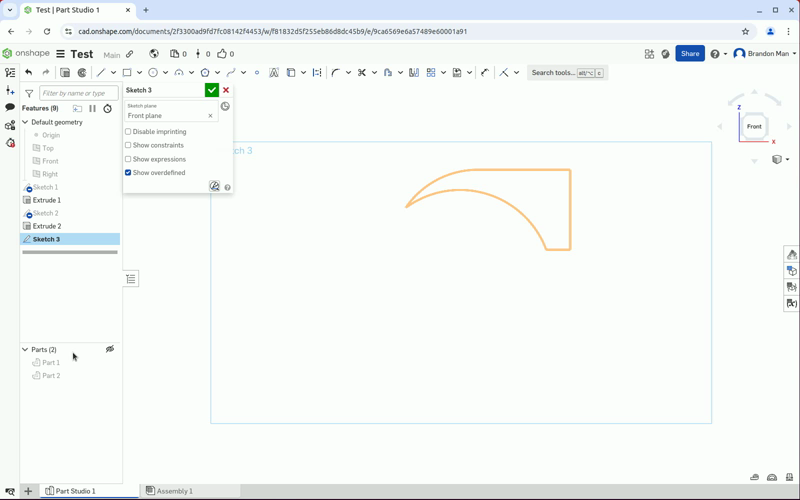
key(l)
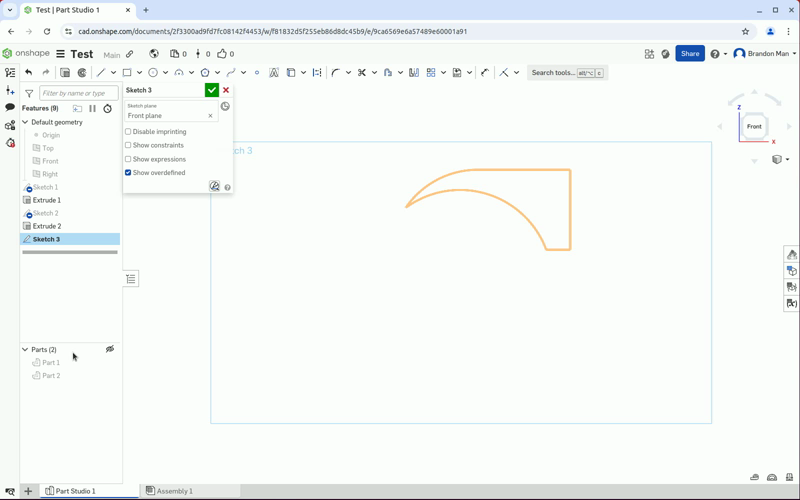
key_down(shift)
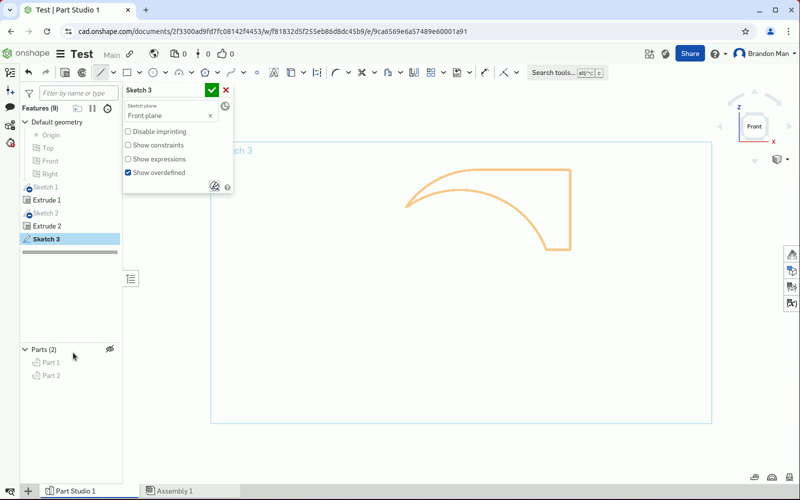
mouse_move(371, 212)
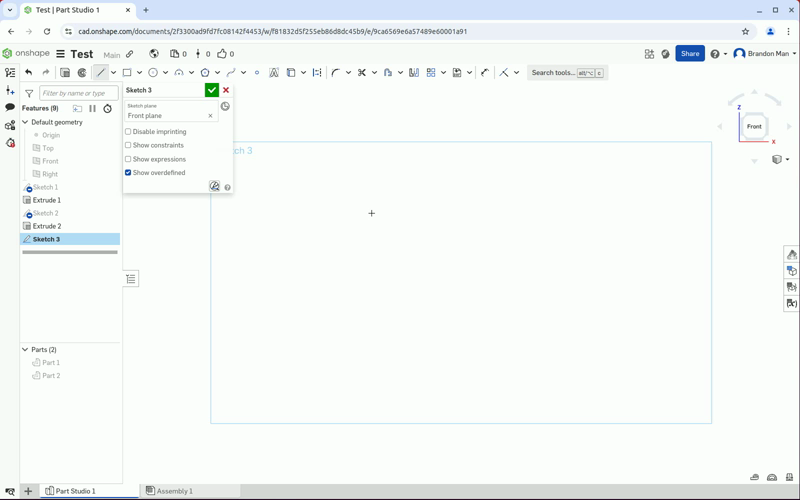
click(371, 212)
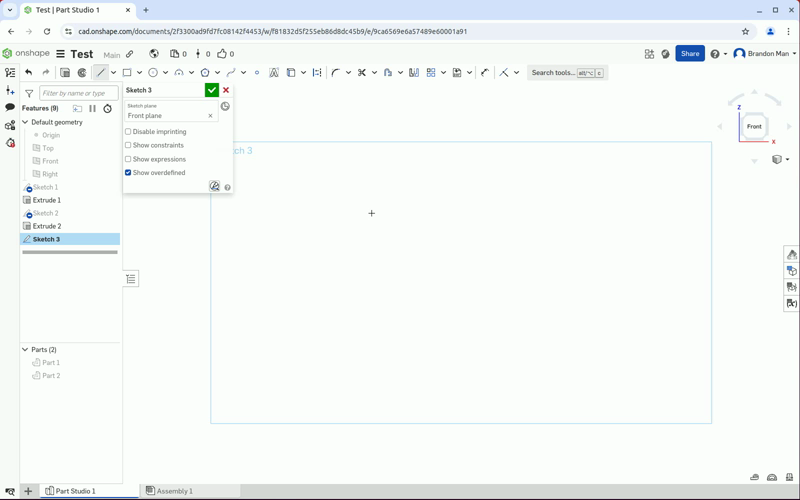
key_up(shift)
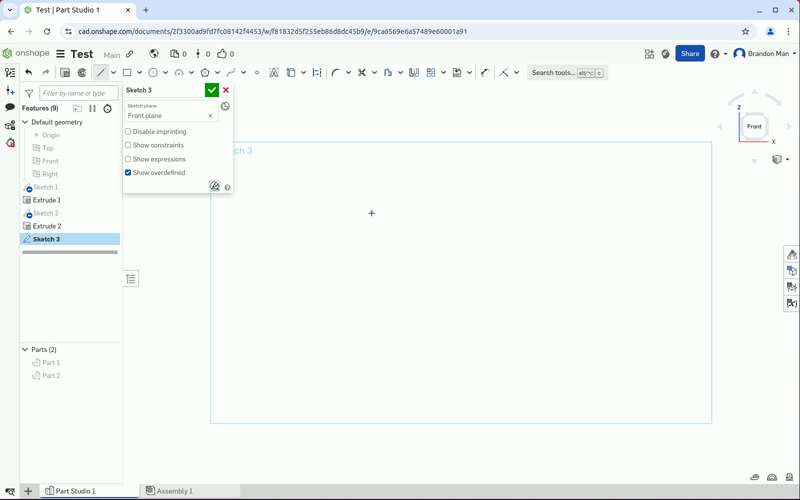
key_down(shift)
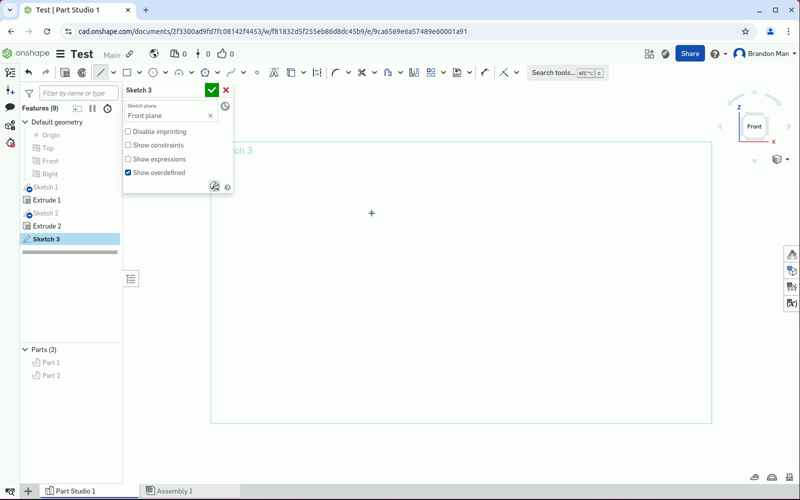
mouse_move(401, 212)
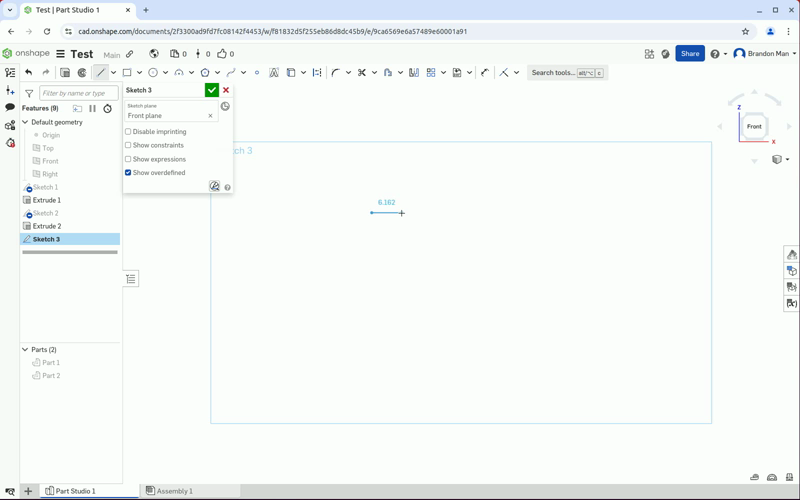
mouse_move(386, 227)
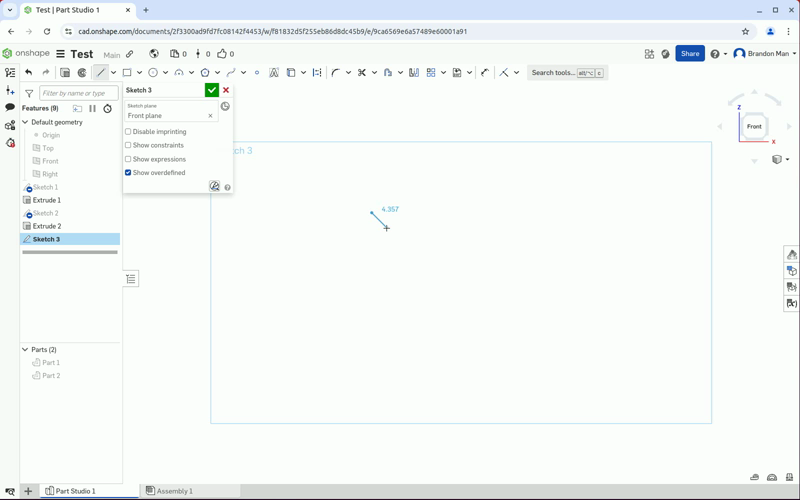
click(386, 227)
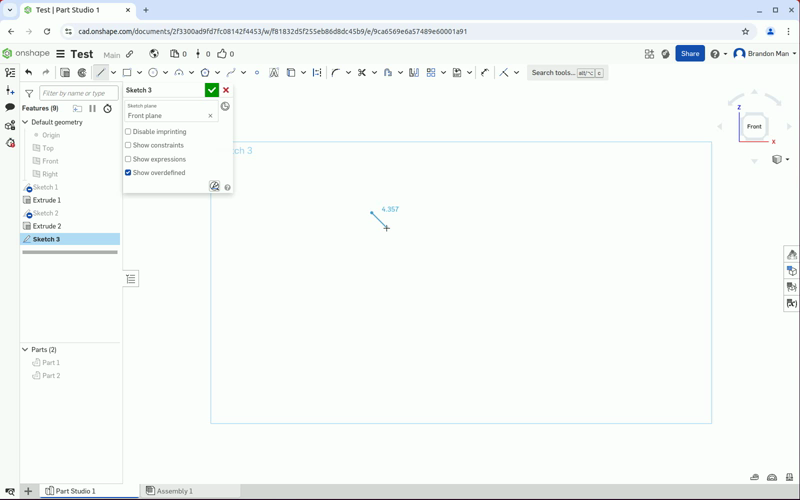
key_up(shift)
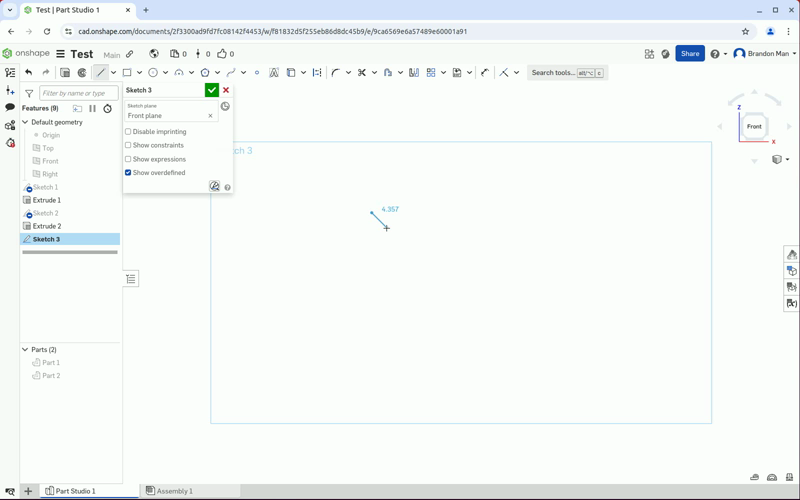
key(esc)
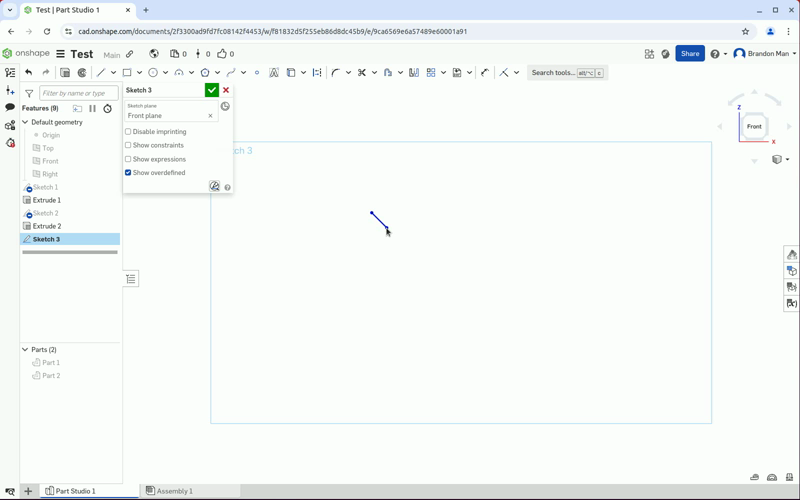
key(a)
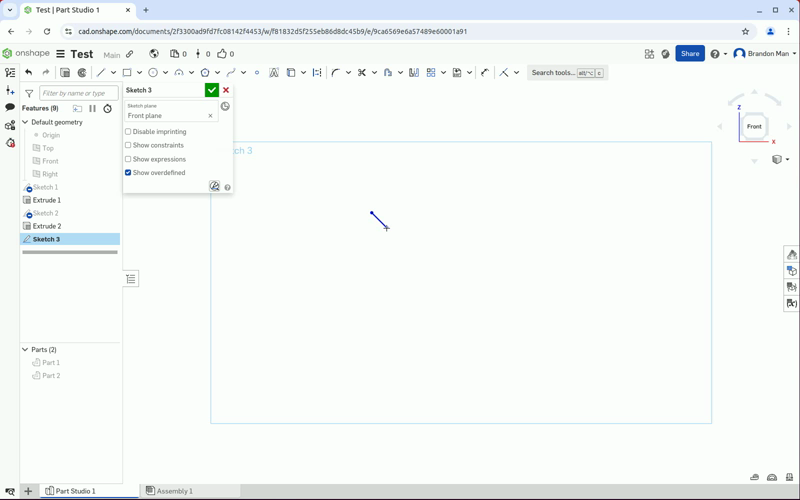
mouse_move(386, 227)
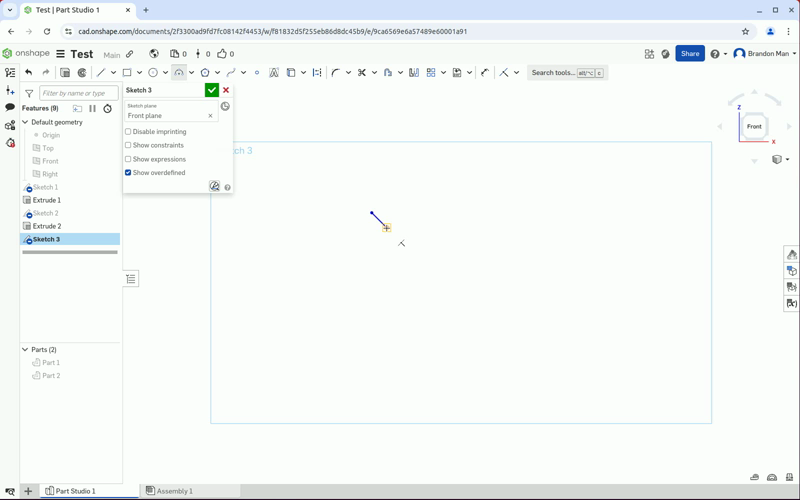
click(386, 227)
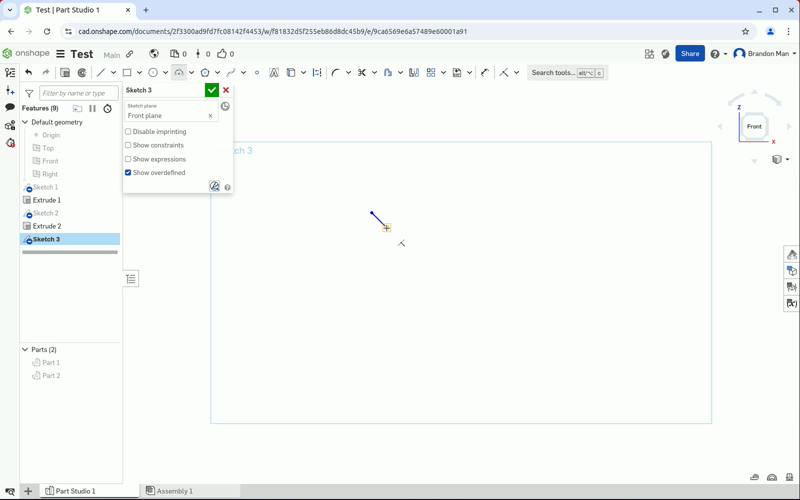
key_down(shift)
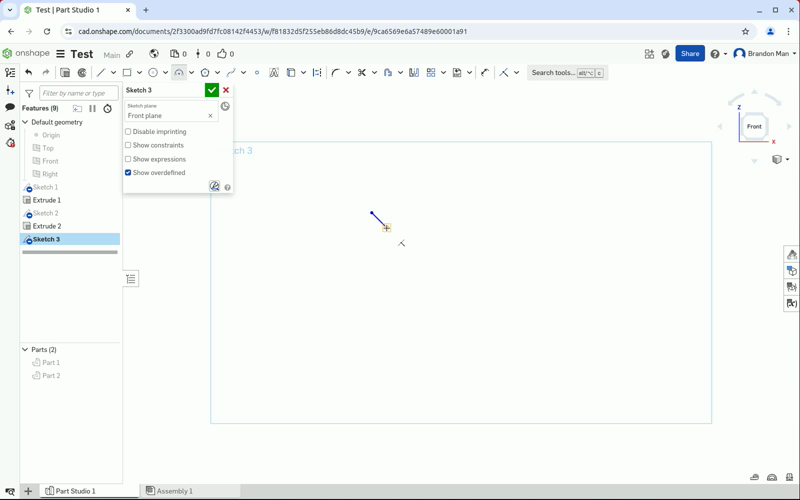
mouse_move(406, 207)
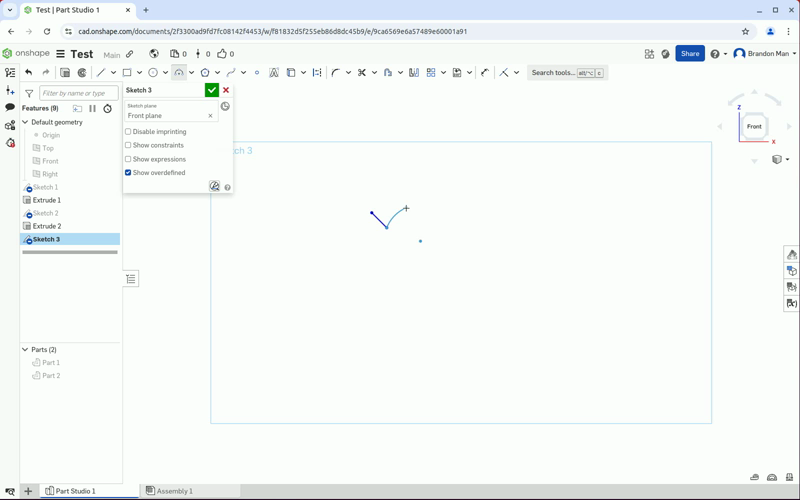
click(406, 207)
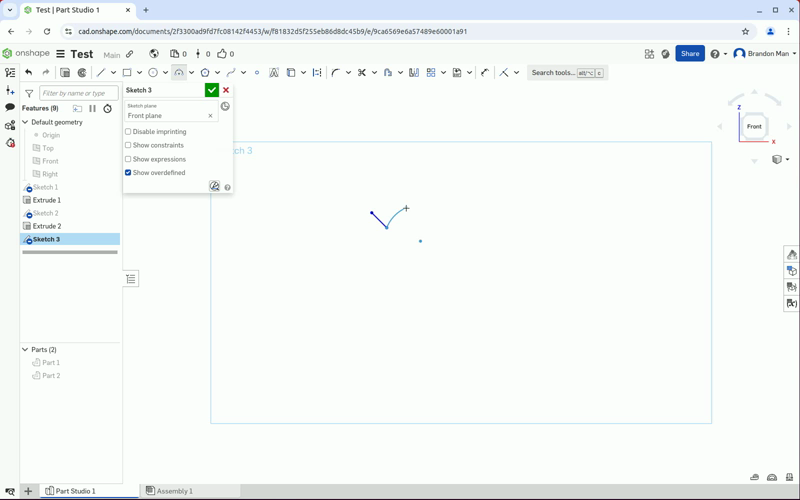
mouse_move(395, 216)
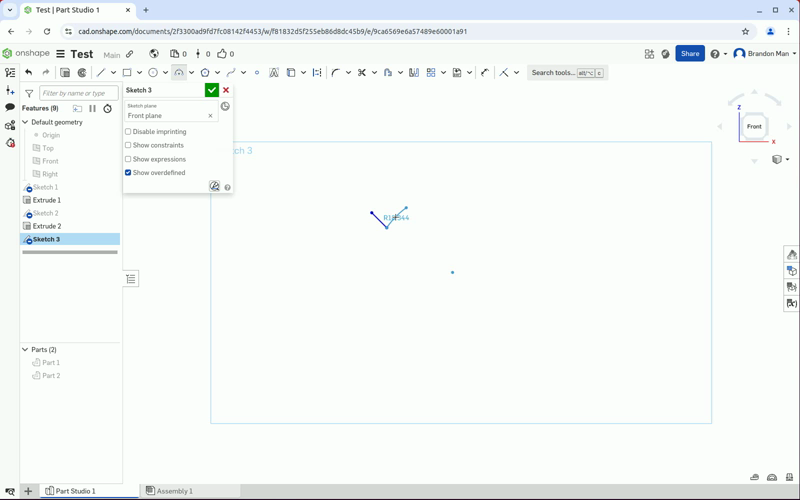
click(395, 216)
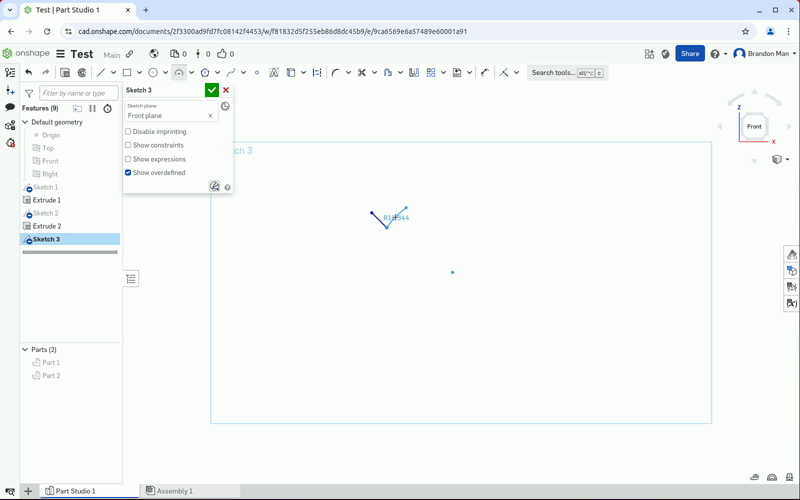
key_up(shift)
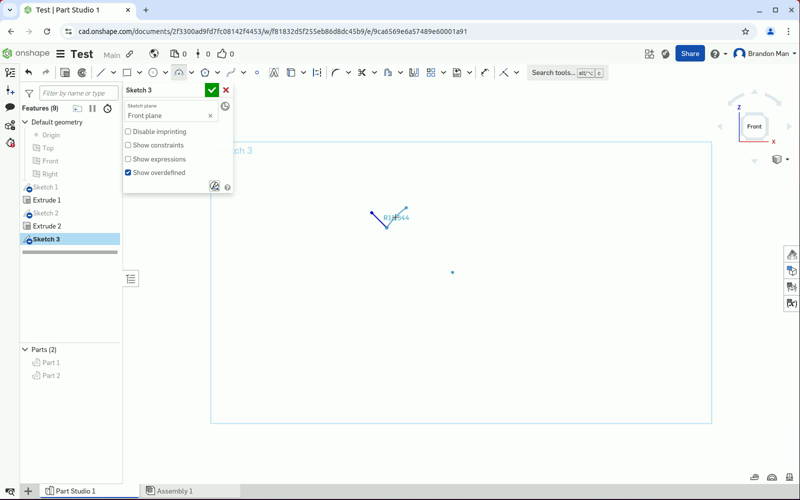
key(esc)
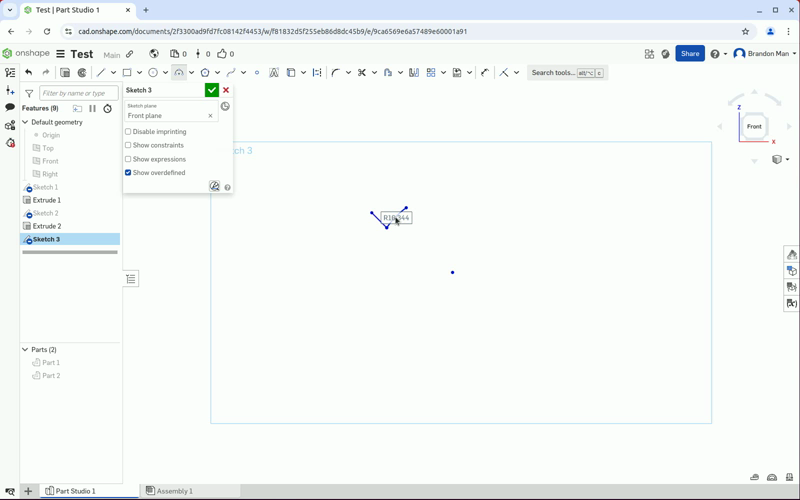
key(l)
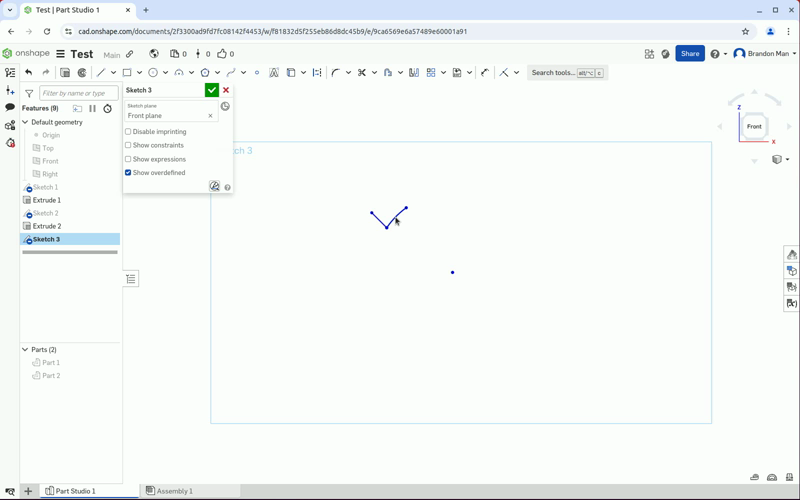
mouse_move(406, 207)
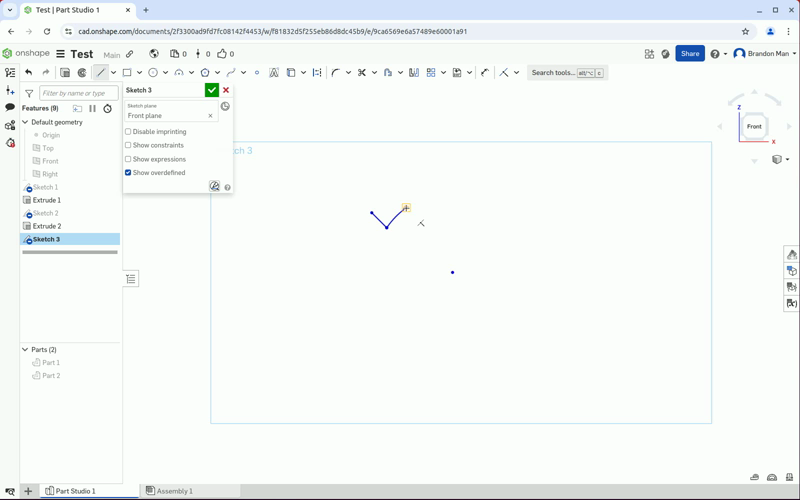
click(406, 207)
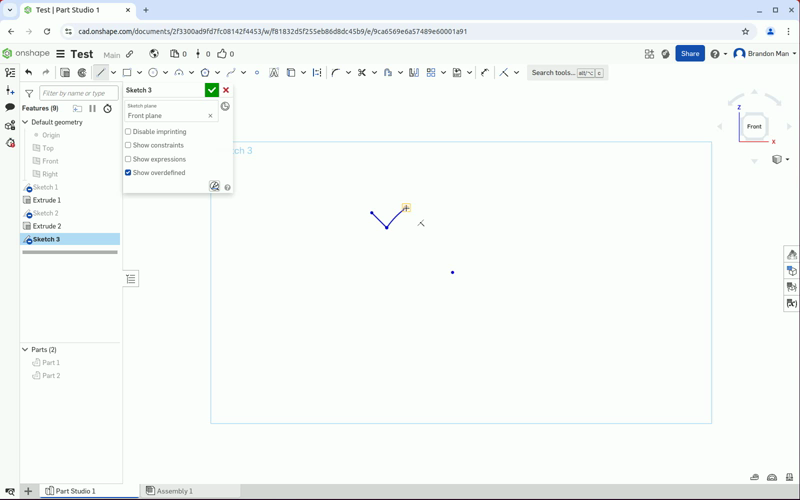
key_down(shift)
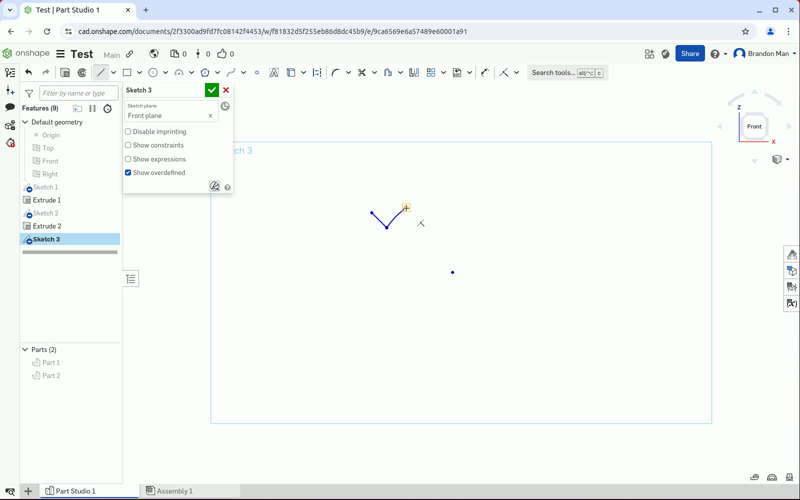
mouse_move(436, 207)
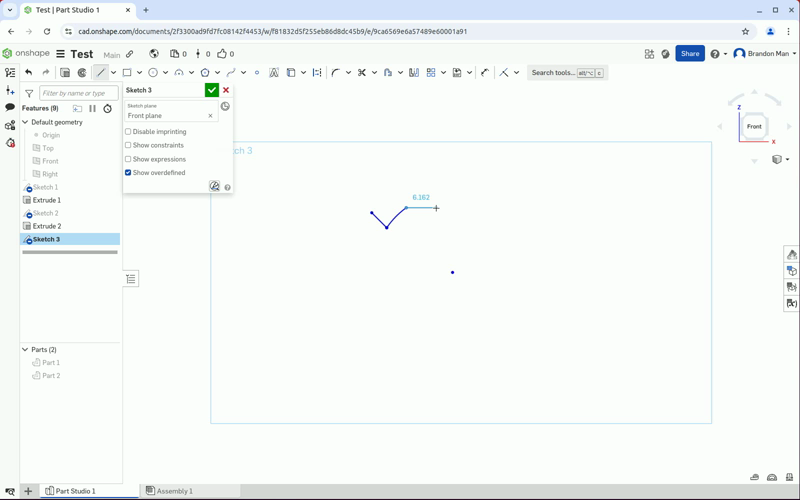
mouse_move(391, 192)
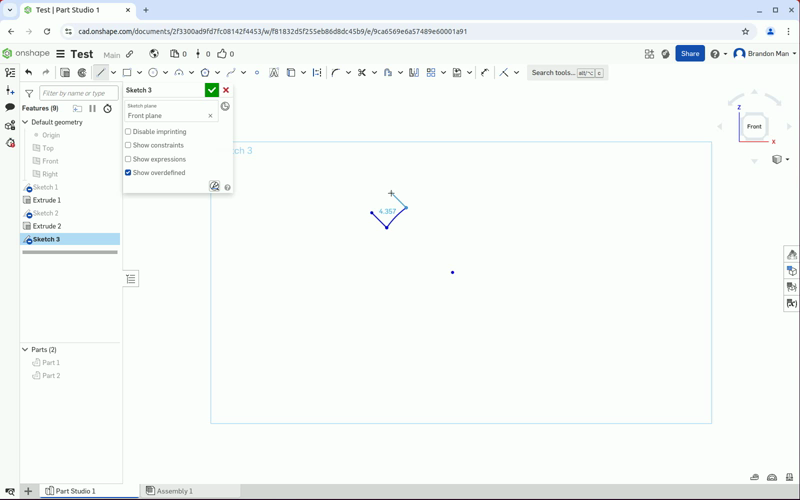
click(391, 192)
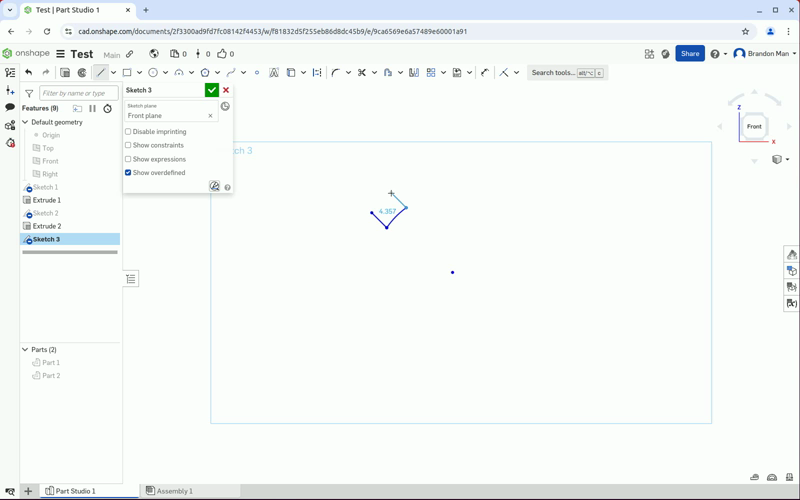
key_up(shift)
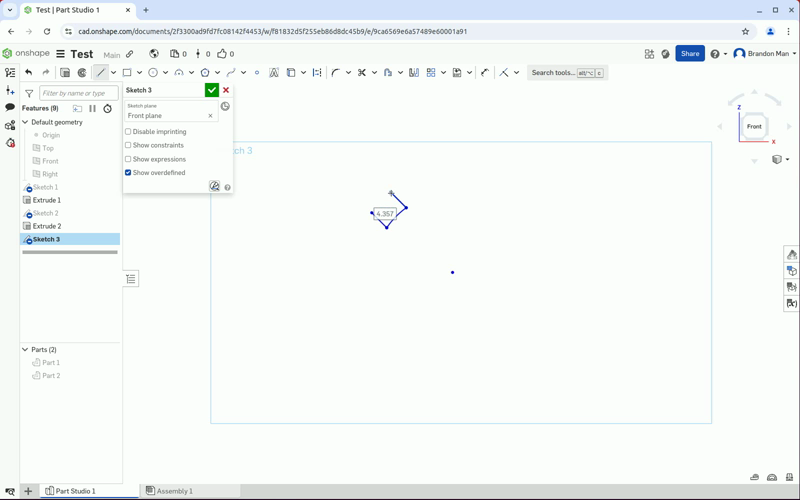
key(esc)
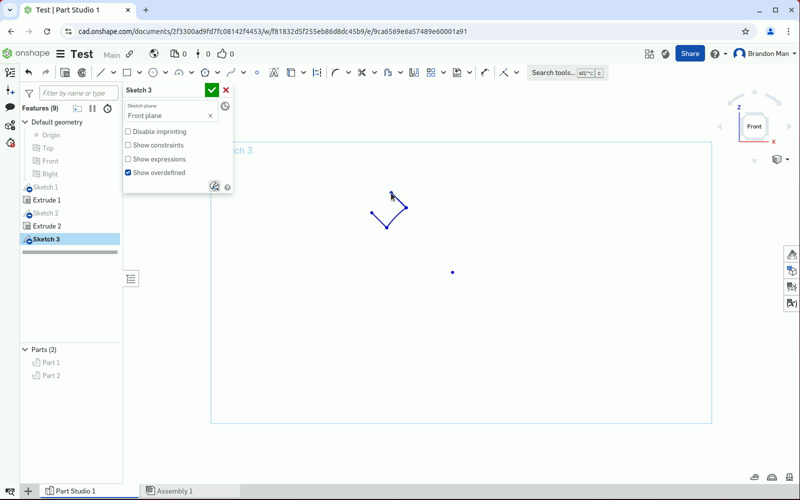
key(a)
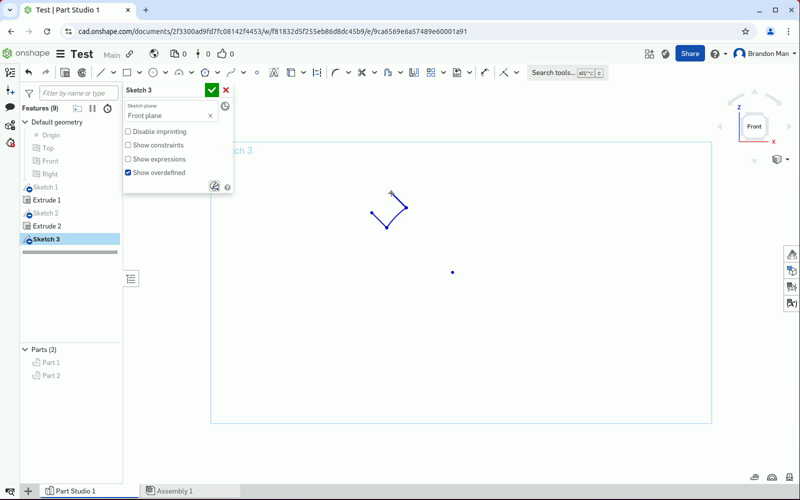
mouse_move(391, 192)
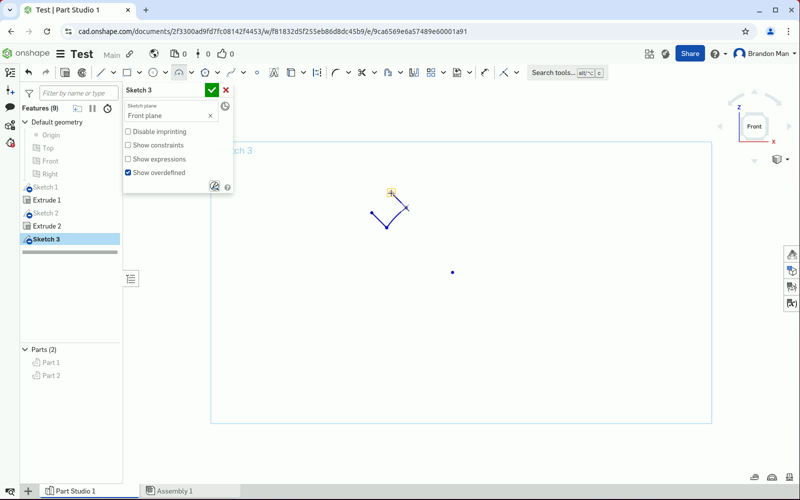
click(391, 192)
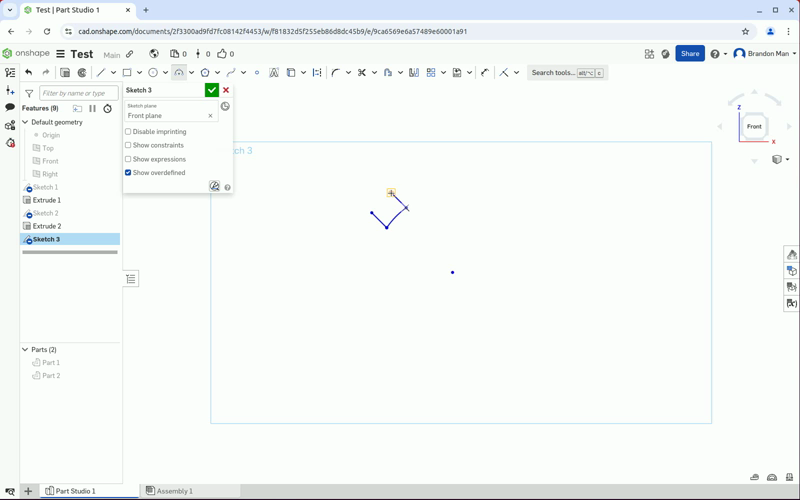
mouse_move(371, 212)
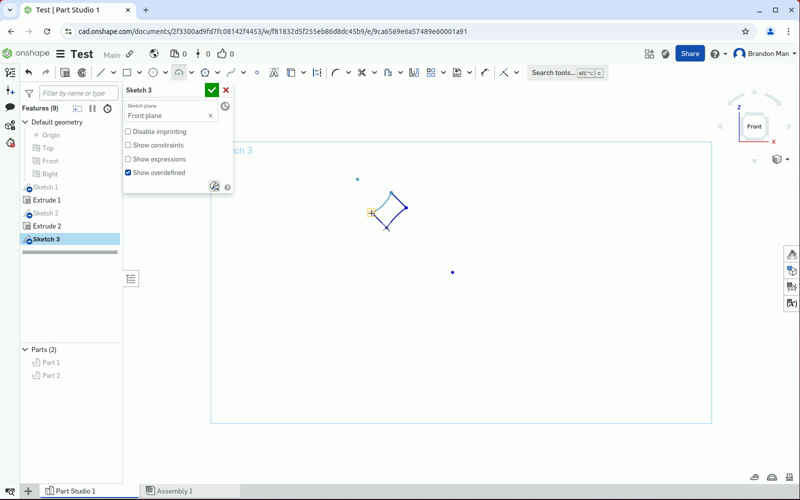
click(371, 212)
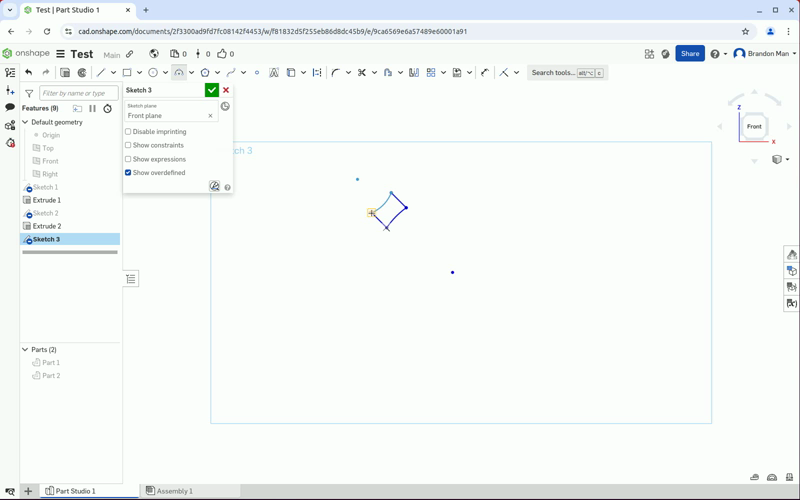
key_down(shift)
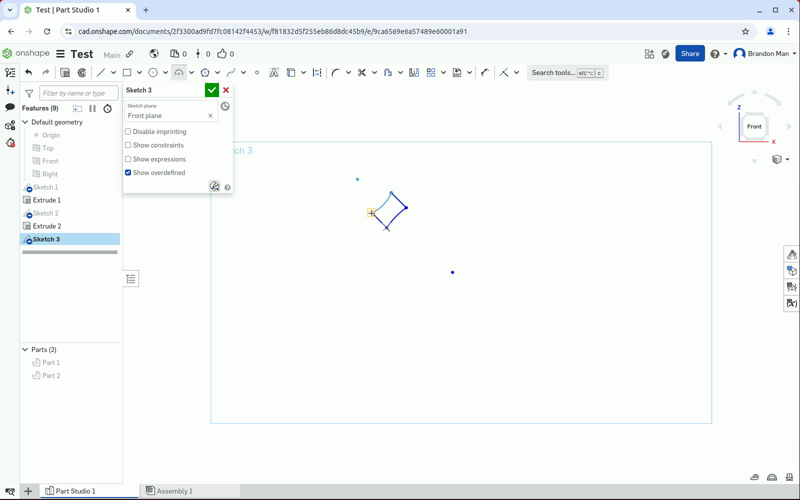
mouse_move(371, 192)
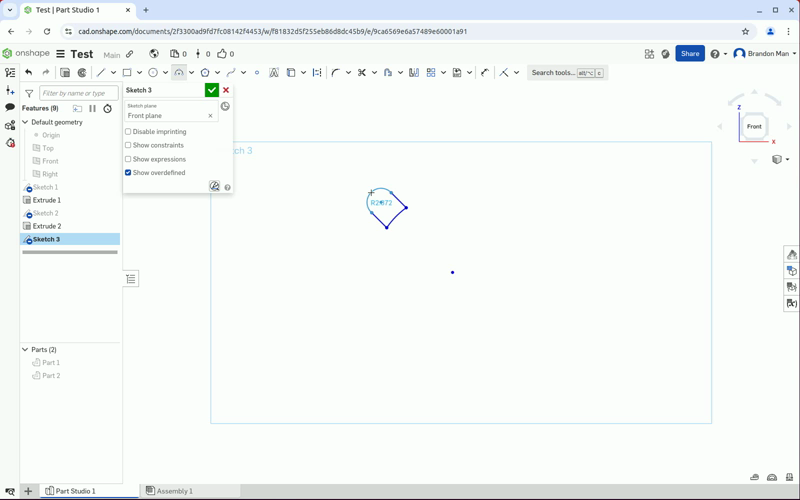
click(371, 192)
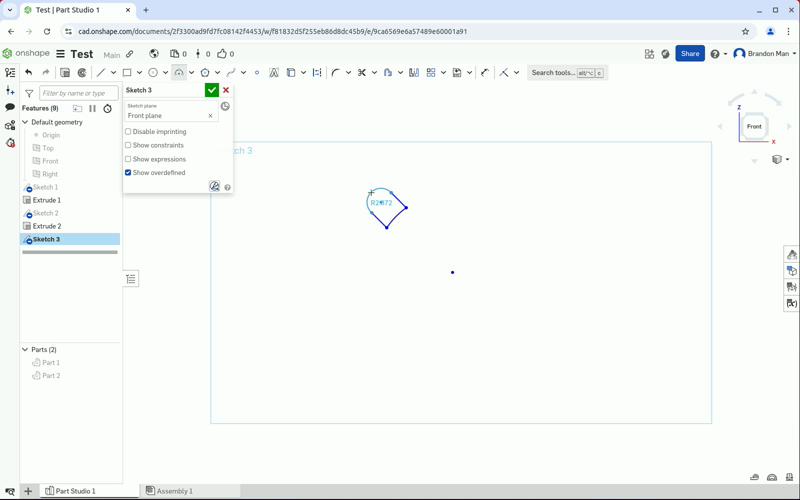
key_up(shift)
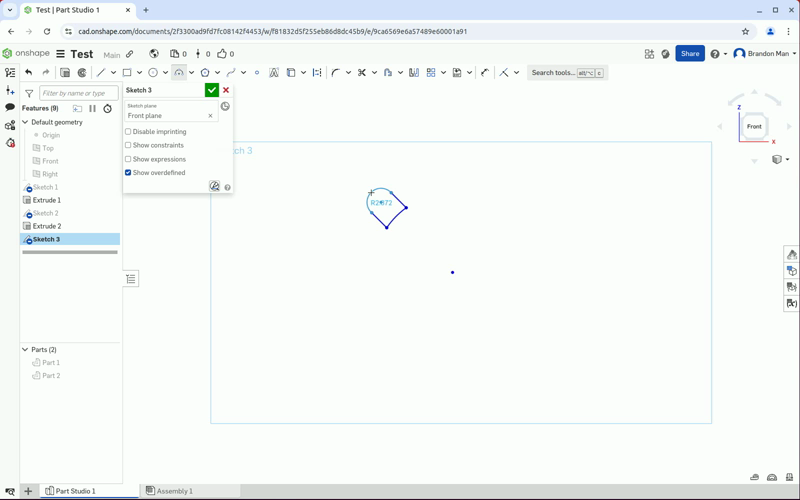
key(esc)
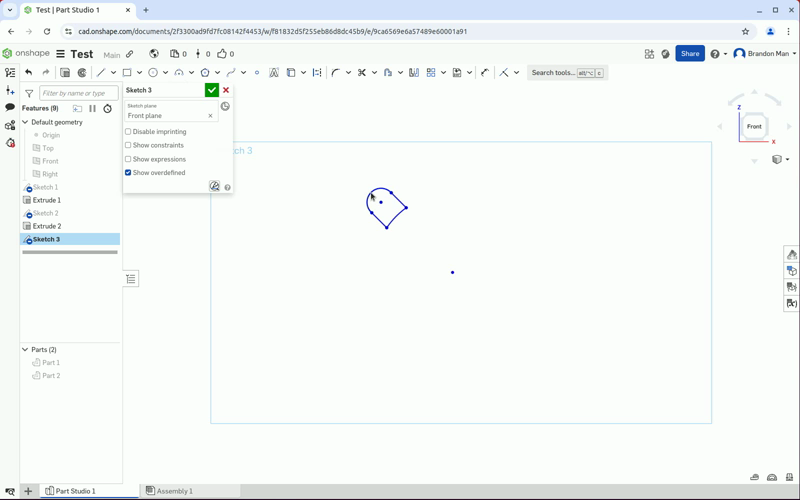
key(c)
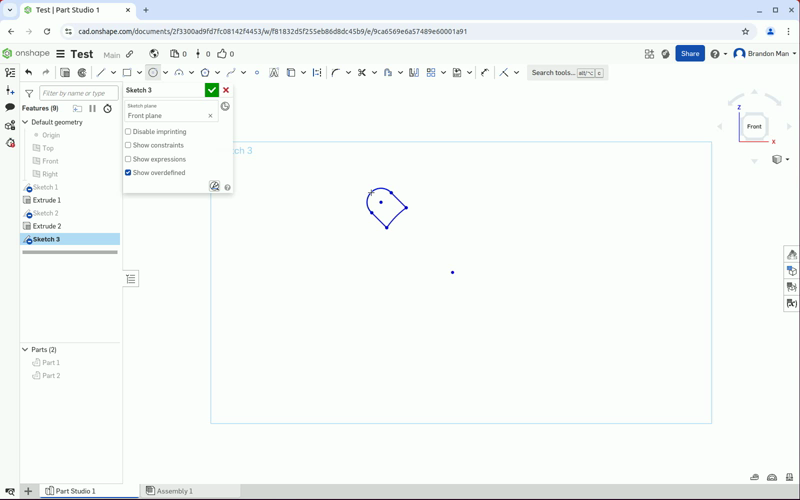
key_down(shift)
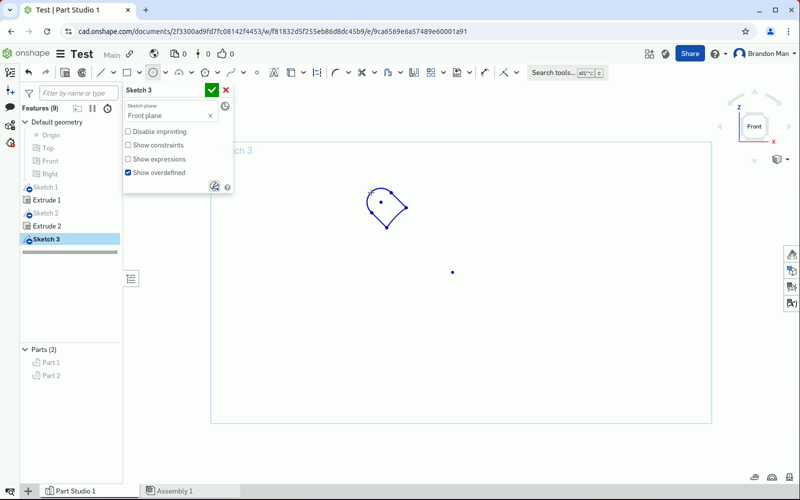
mouse_move(381, 202)
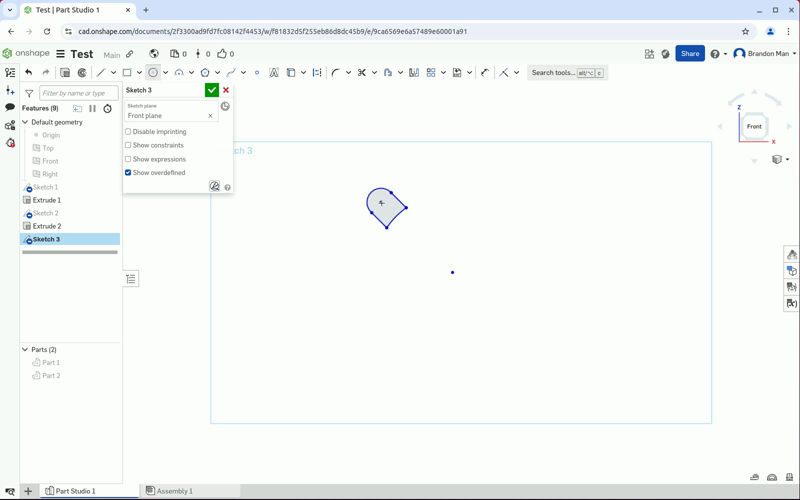
click(381, 202)
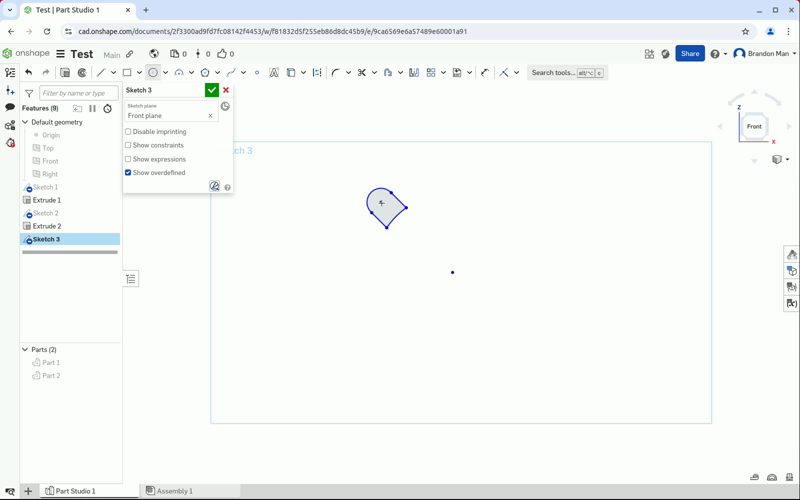
key_up(shift)
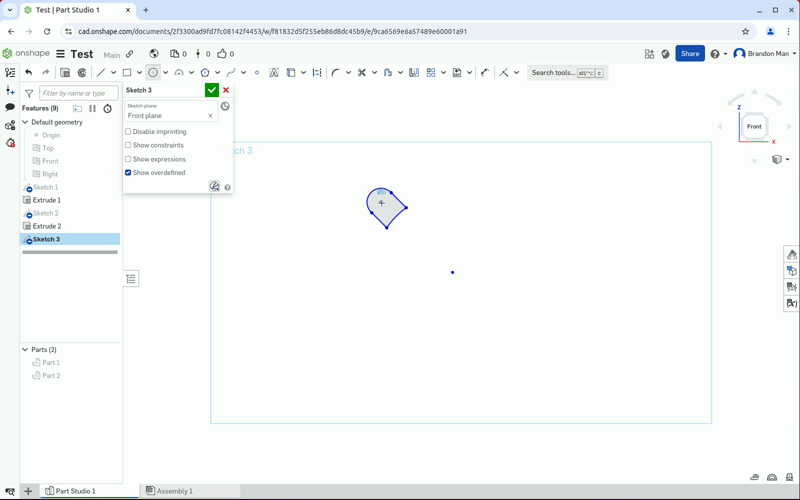
mouse_move(390, 202)
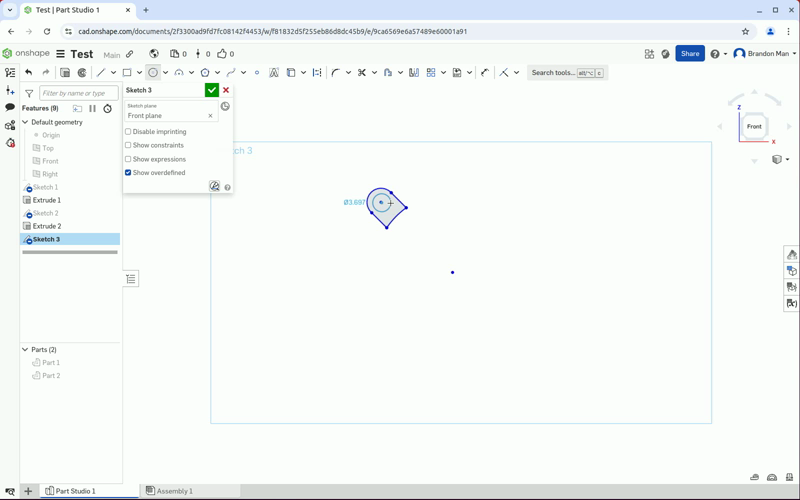
click(390, 202)
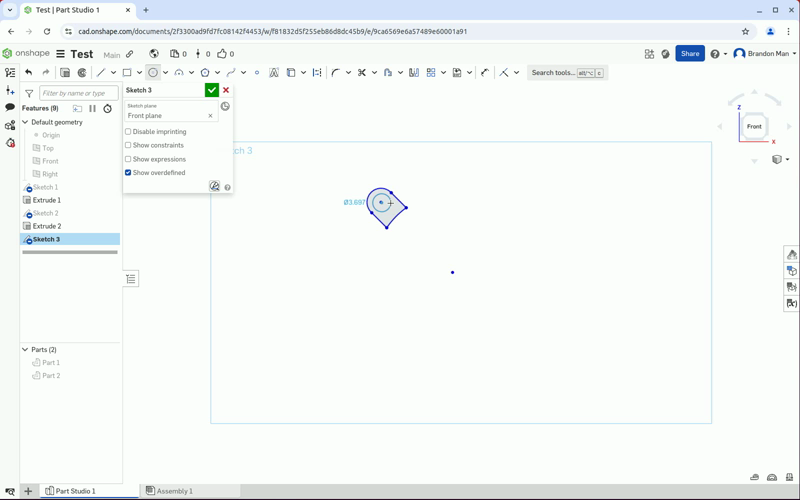
key(esc)
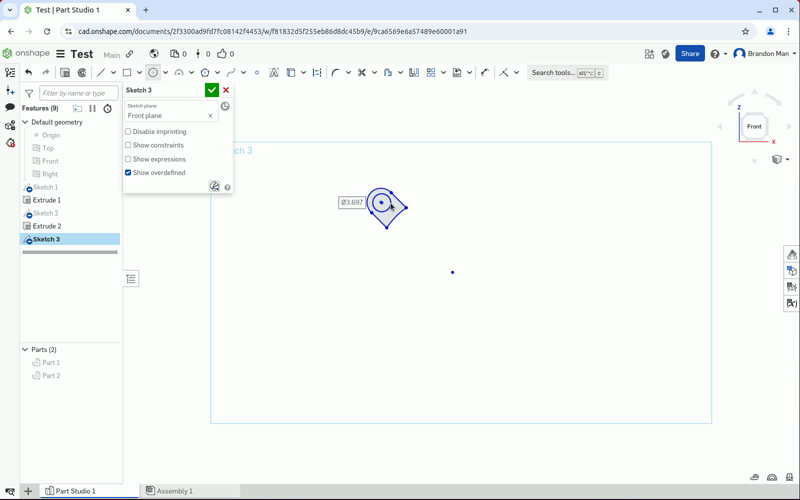
mouse_move(391, 196)
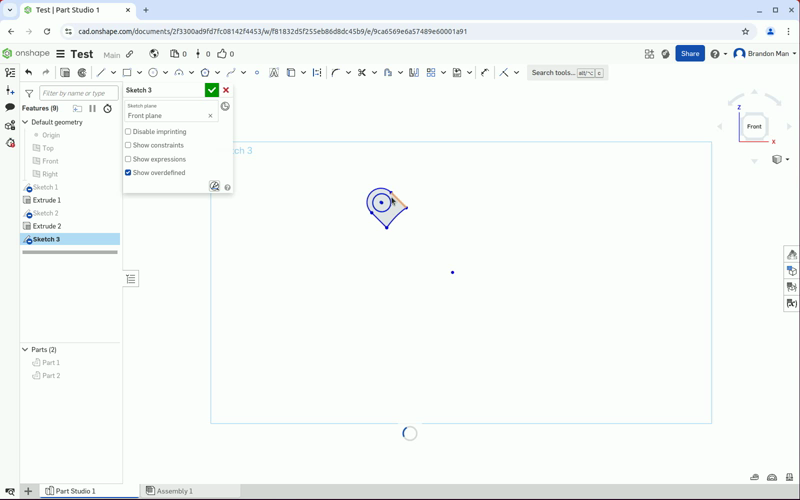
scroll(6)
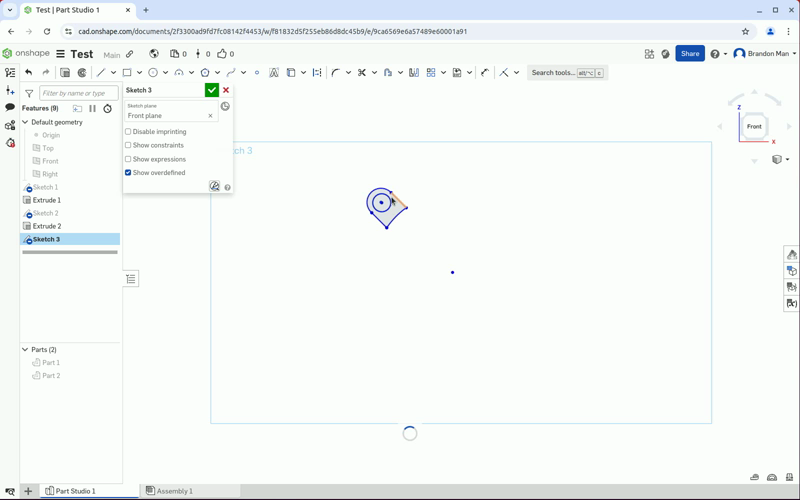
scroll(6)
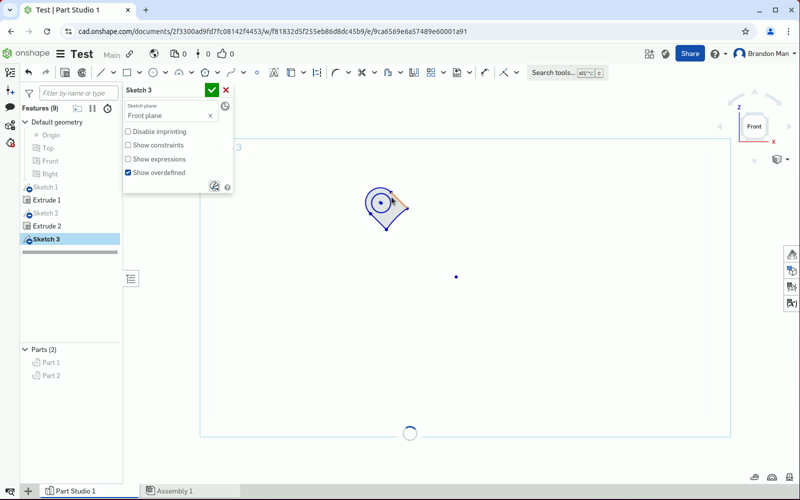
scroll(6)
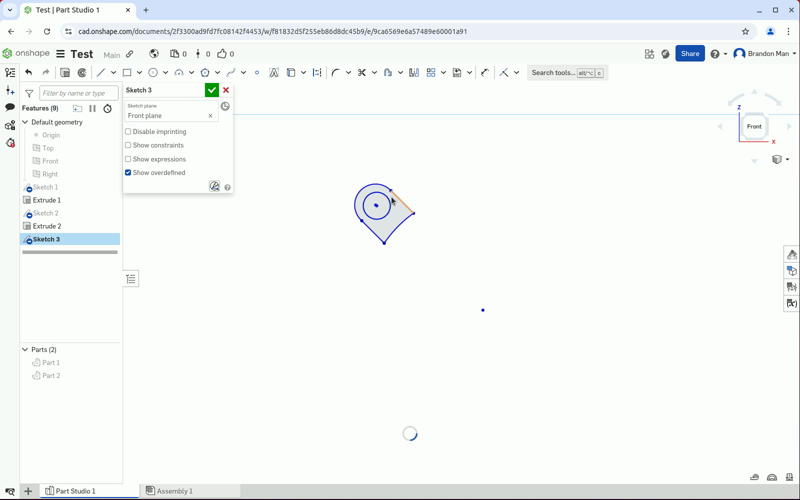
scroll(6)
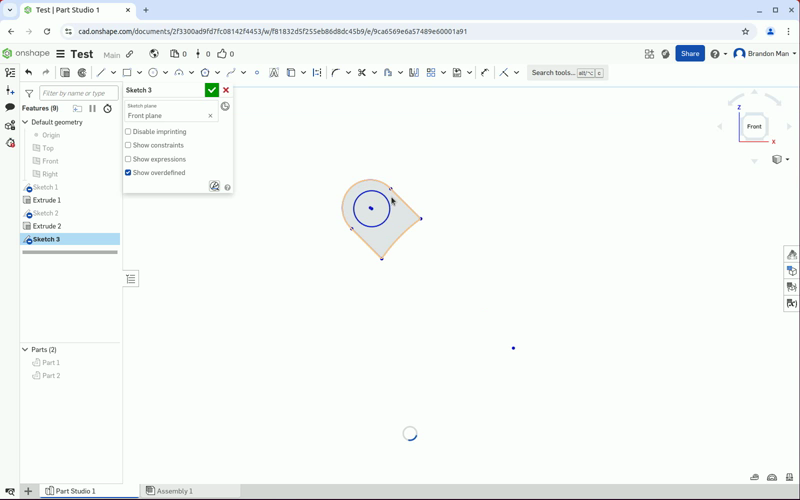
scroll(6)
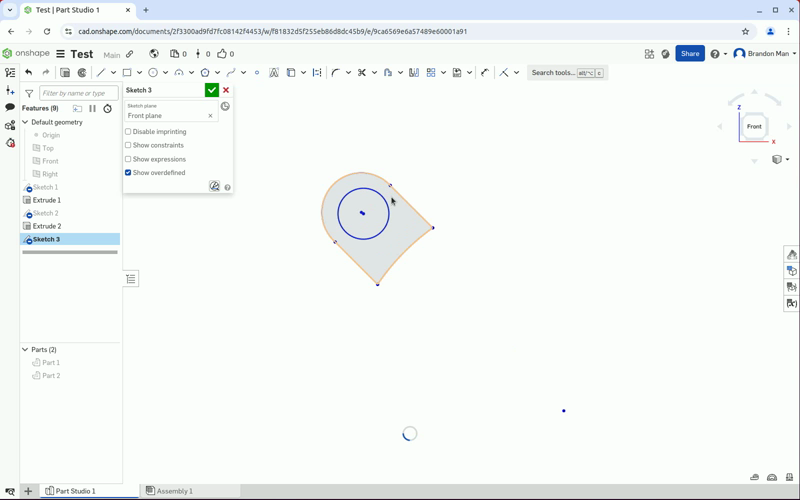
scroll(6)
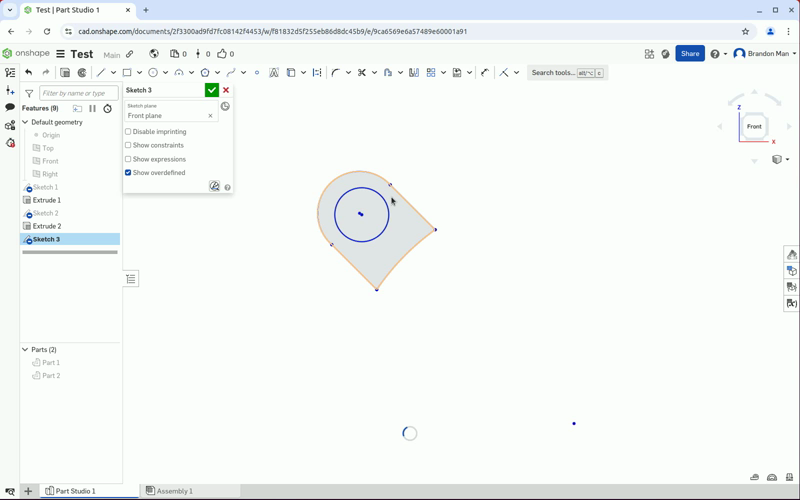
scroll(6)
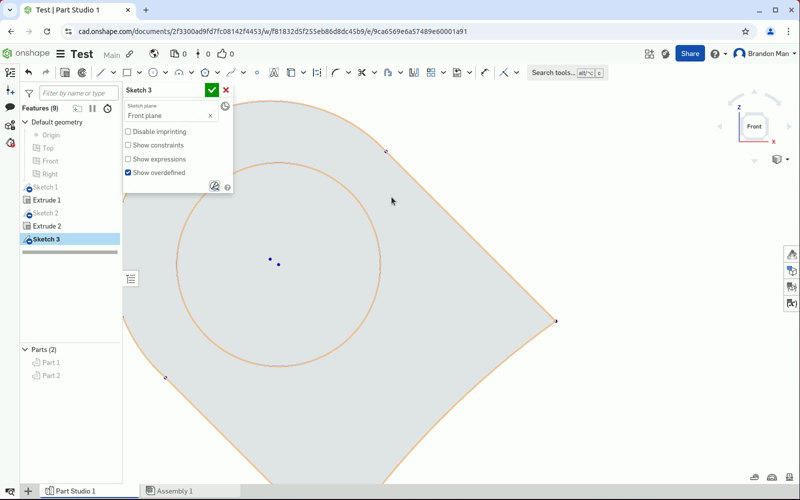
click(391, 196)
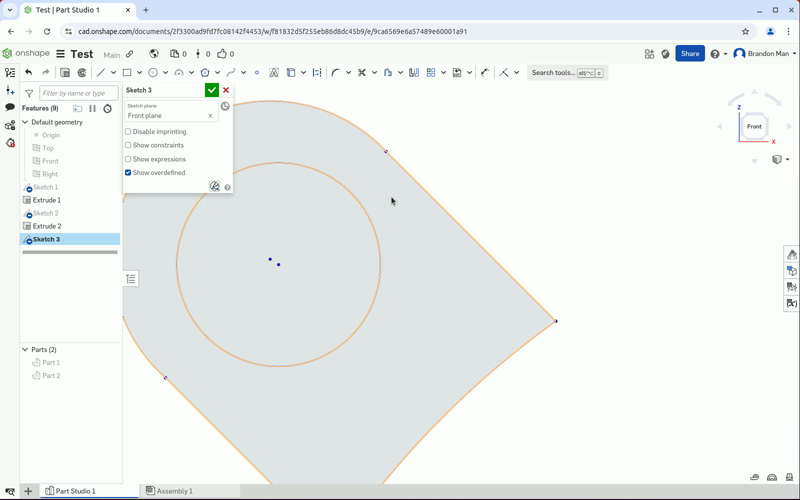
scroll(-6)
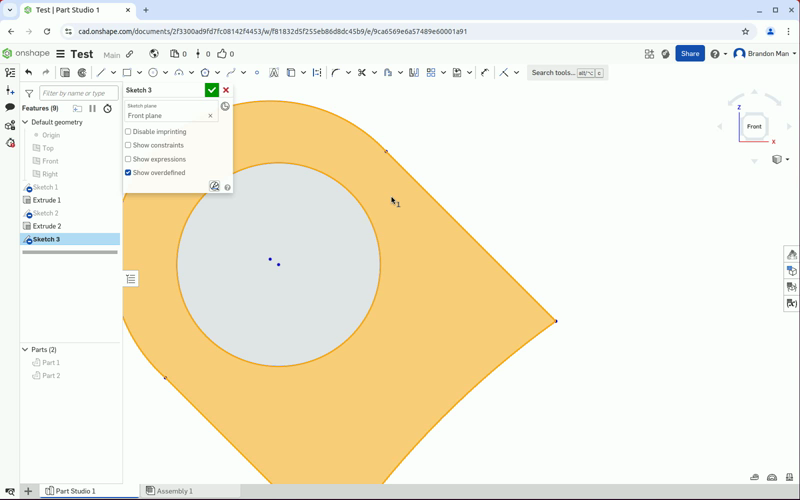
scroll(-6)
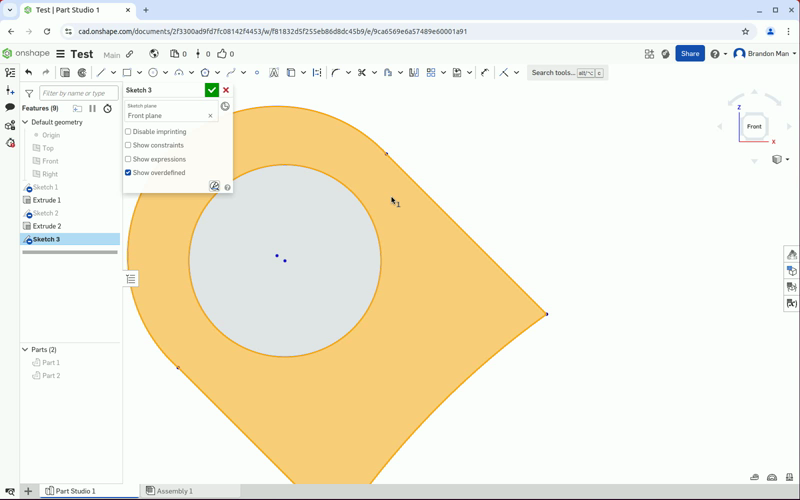
scroll(-6)
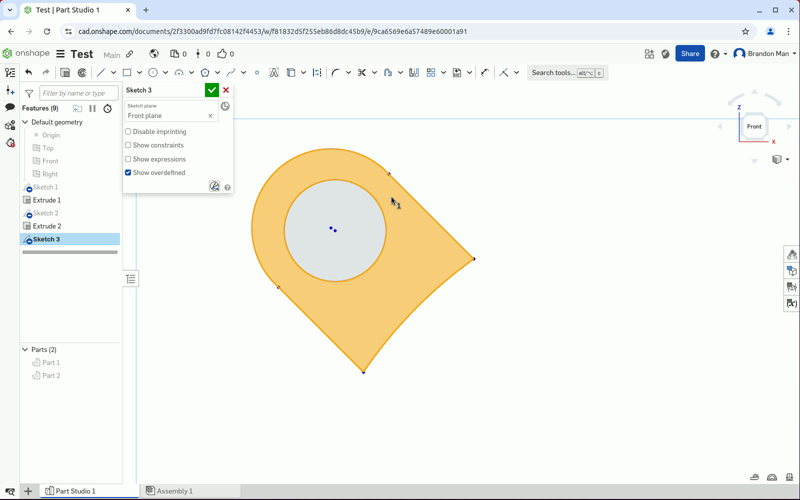
scroll(-6)
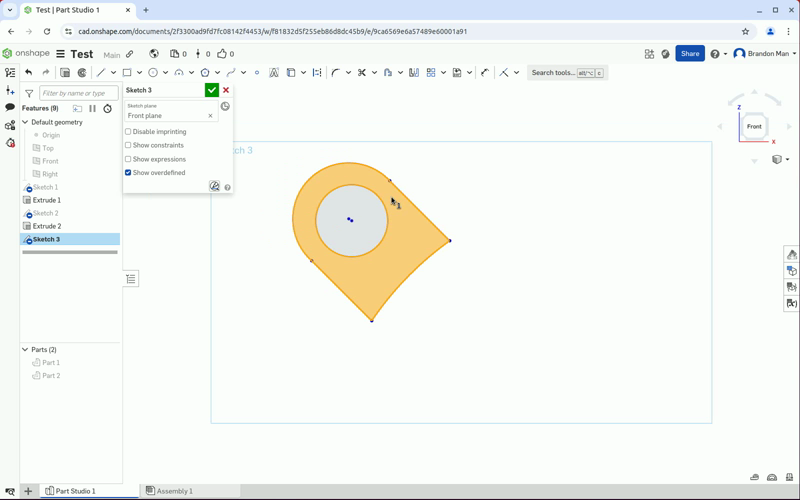
scroll(-6)
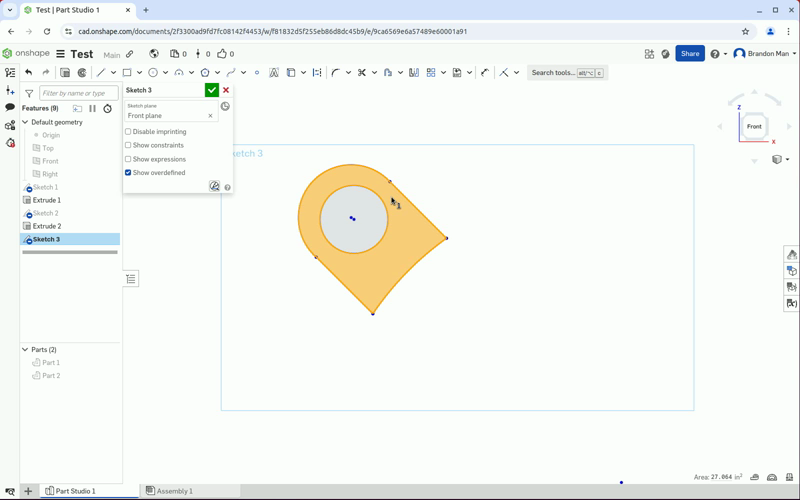
scroll(-6)
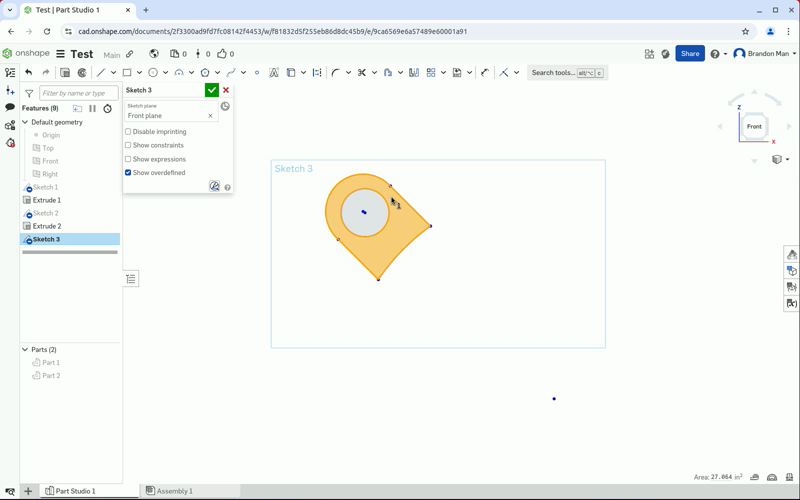
scroll(-6)
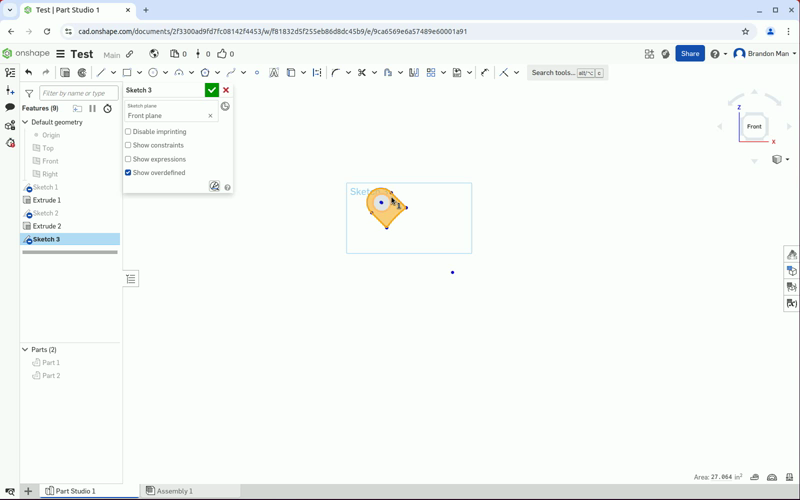
mouse_move(73, 352)
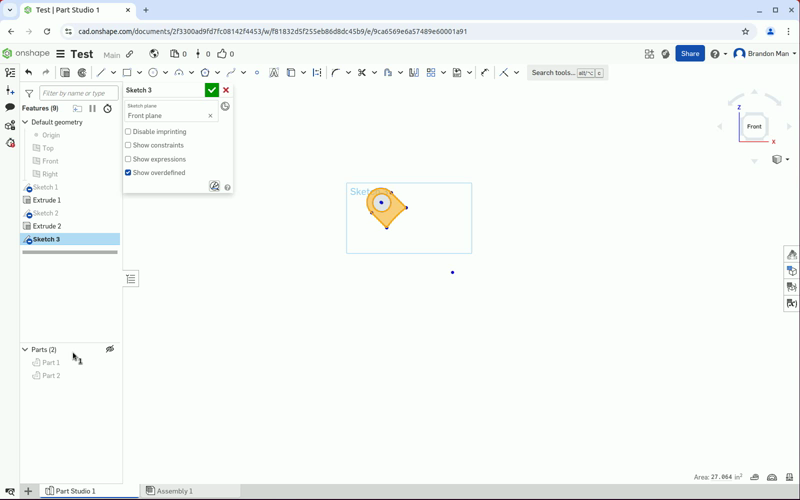
key(shift+y)
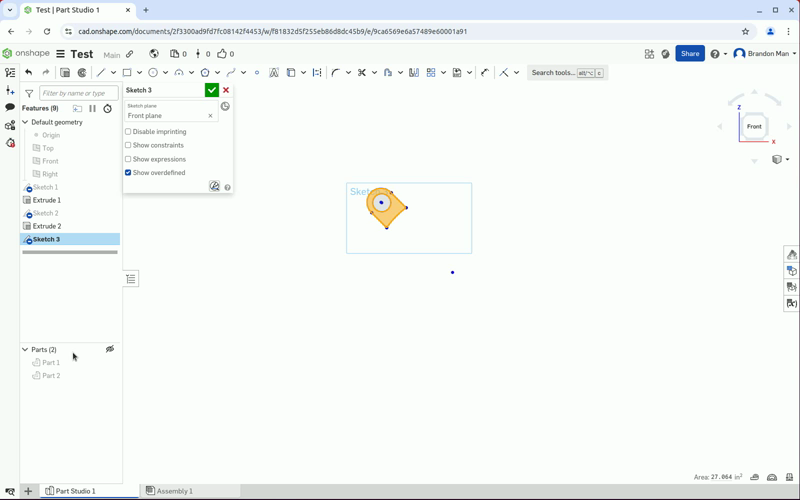
key(shift+e)
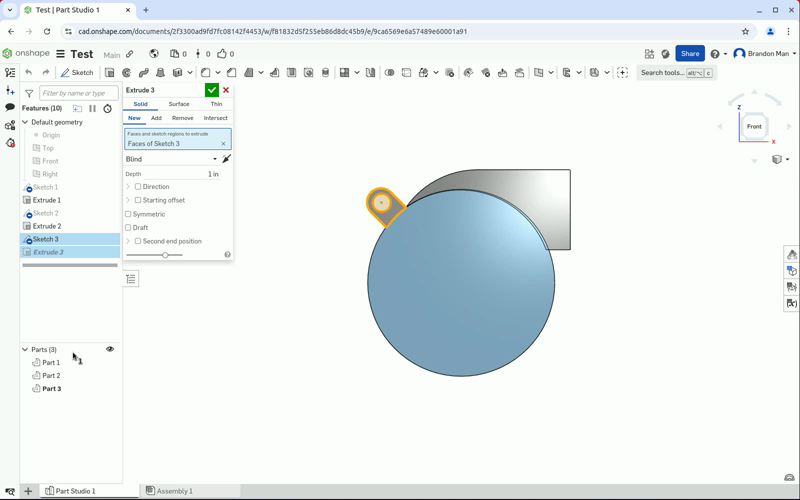
mouse_move(143, 106)
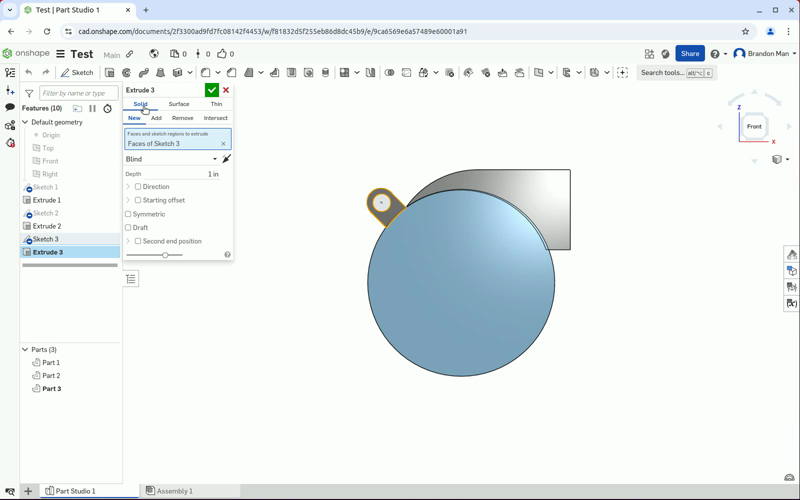
click(143, 106)
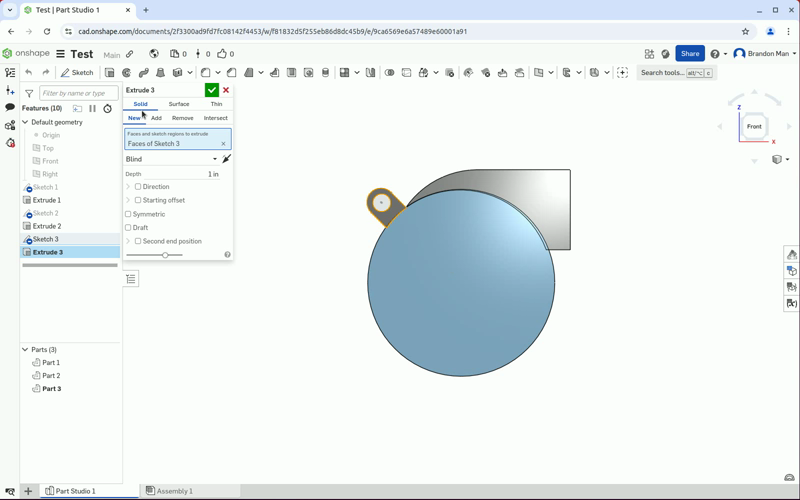
mouse_move(137, 120)
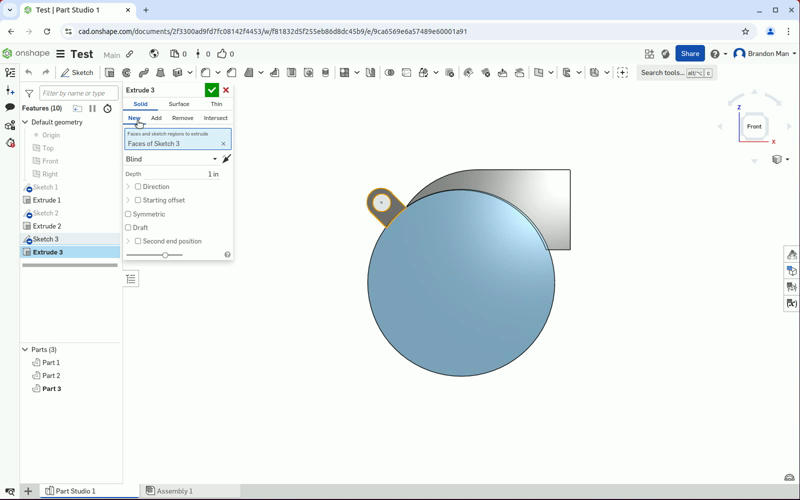
click(137, 120)
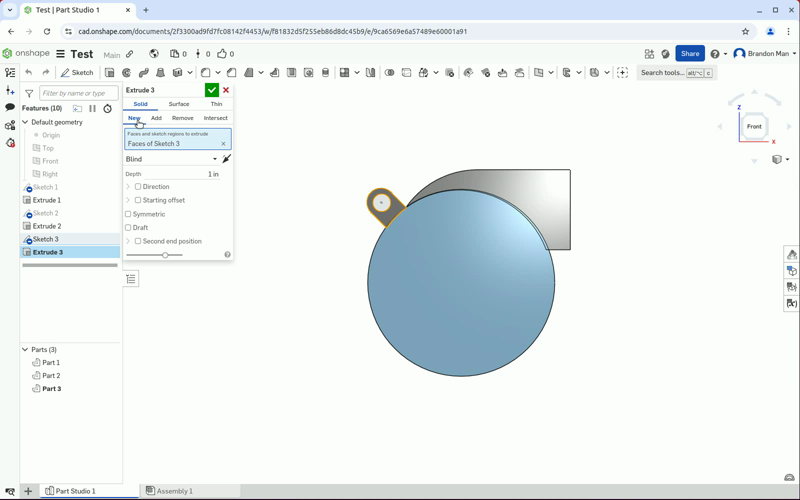
key(tab, 4)
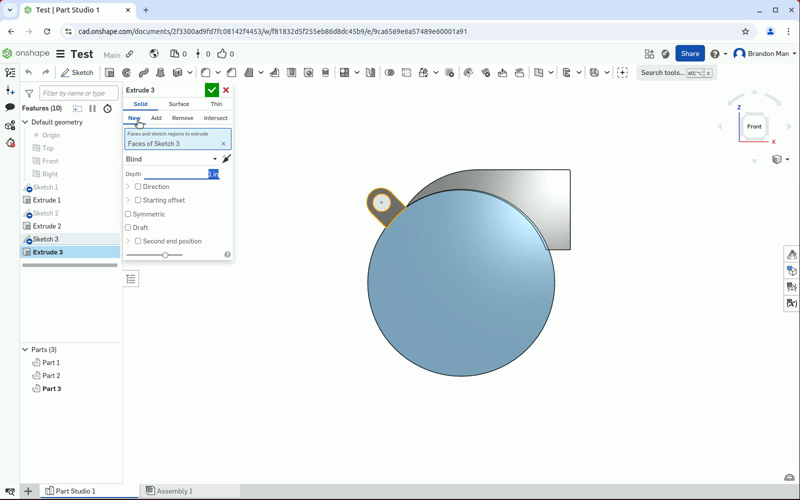
text(12.276)
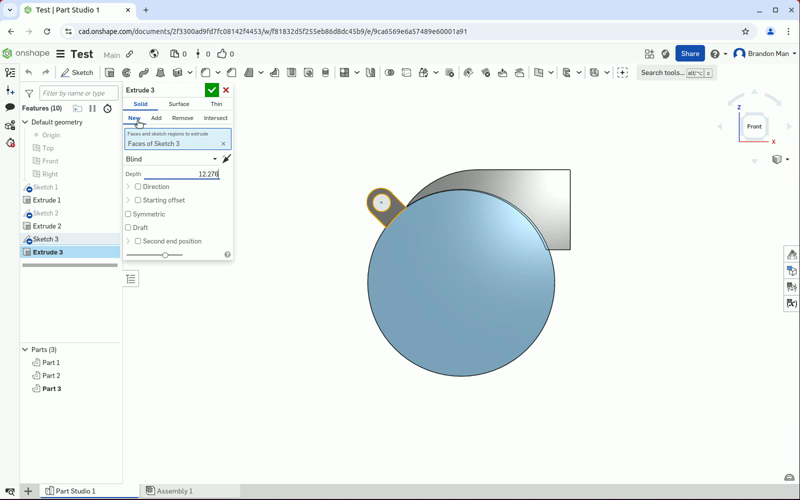
key(enter)
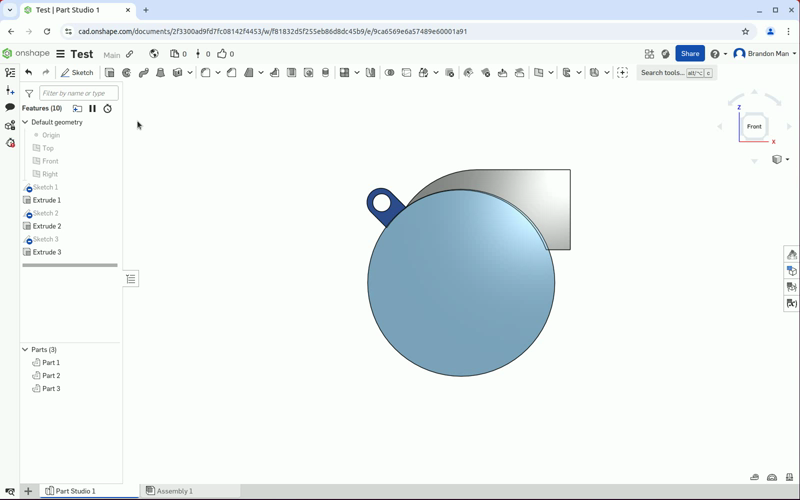
key(shift+h)
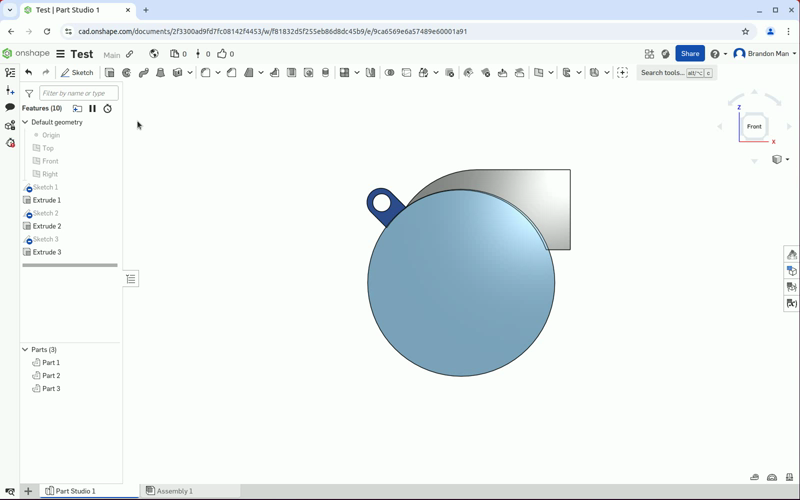
key(shift+h)
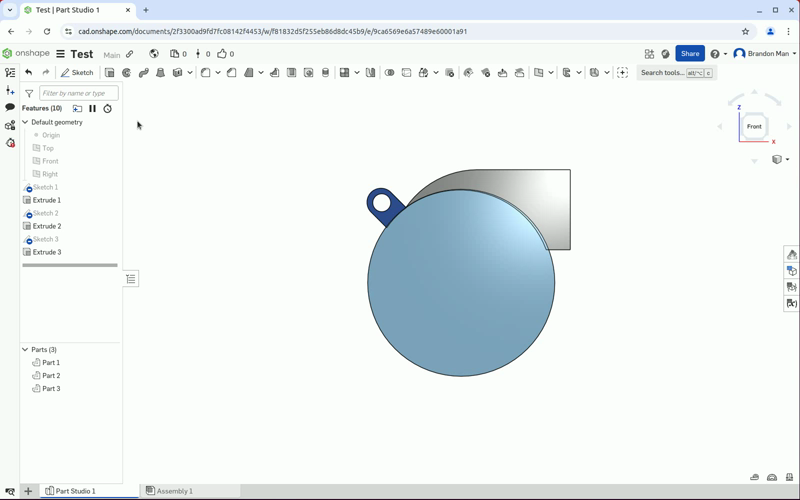
mouse_move(73, 189)
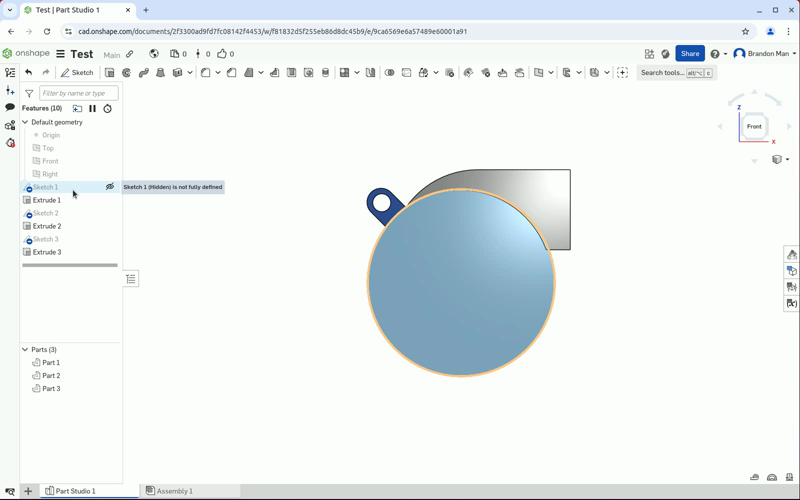
click(73, 189)
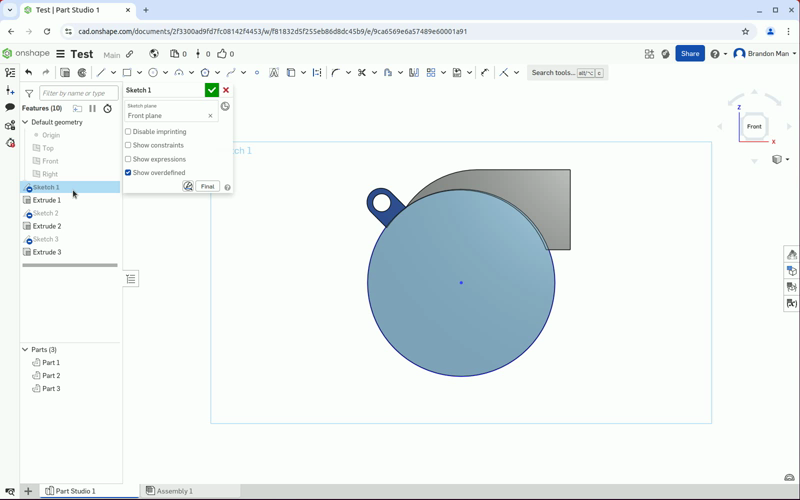
mouse_move(229, 92)
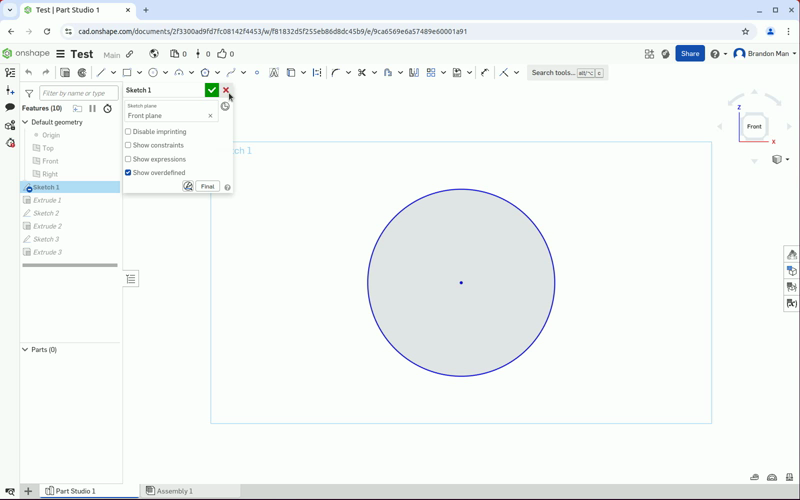
click(229, 92)
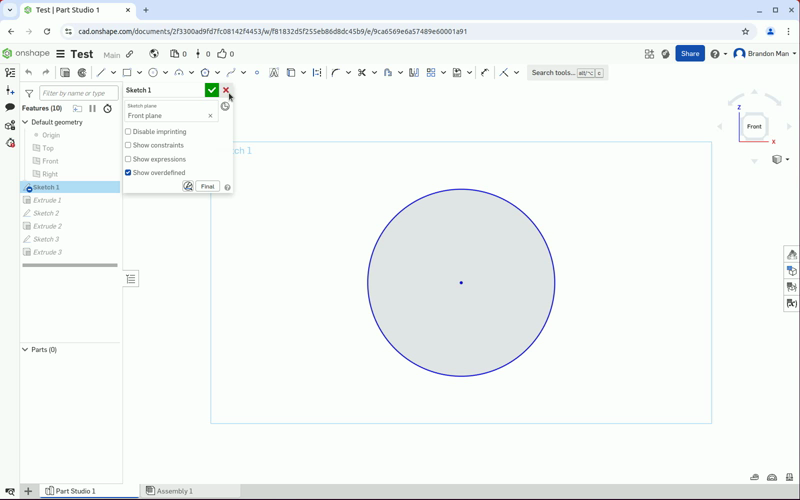
key(shift+s)
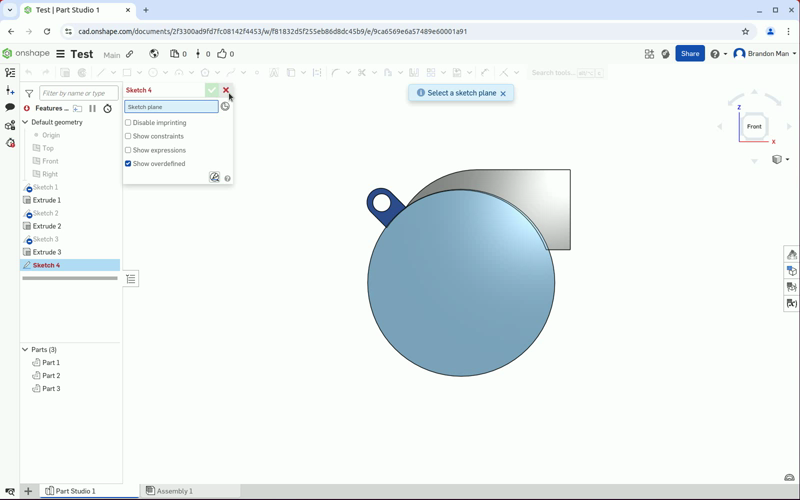
mouse_move(73, 163)
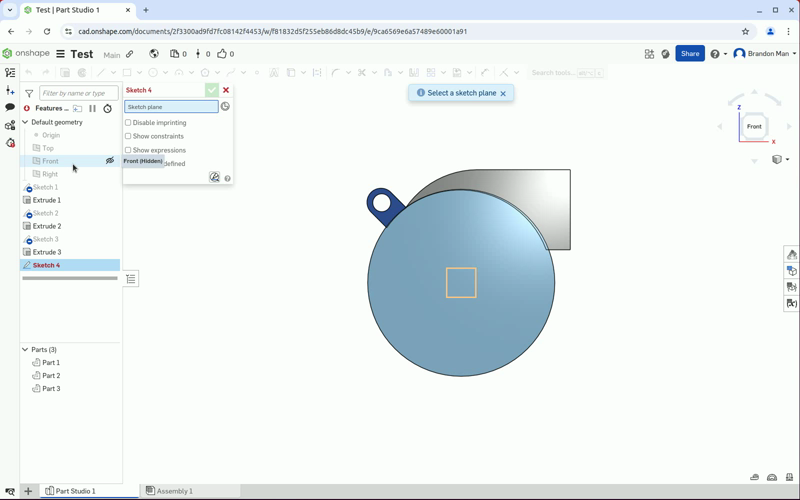
click(73, 163)
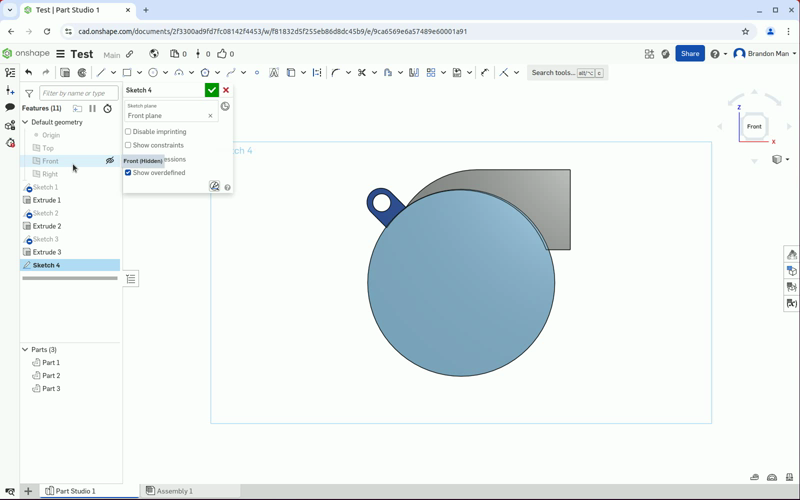
mouse_move(73, 352)
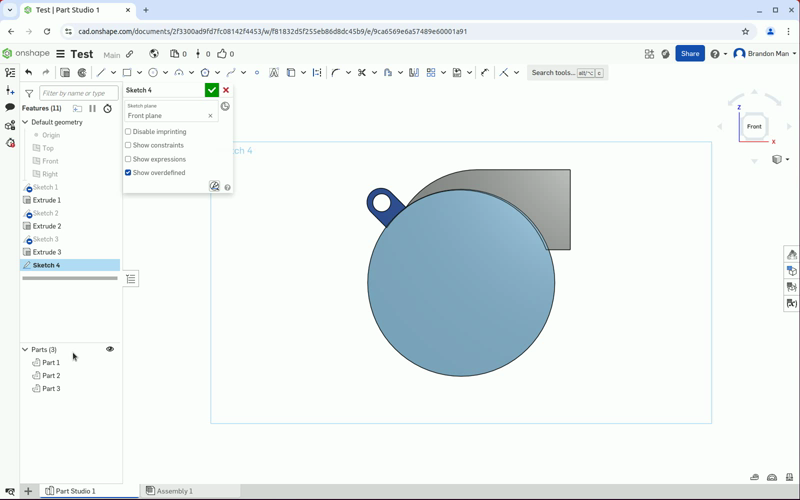
key(y)
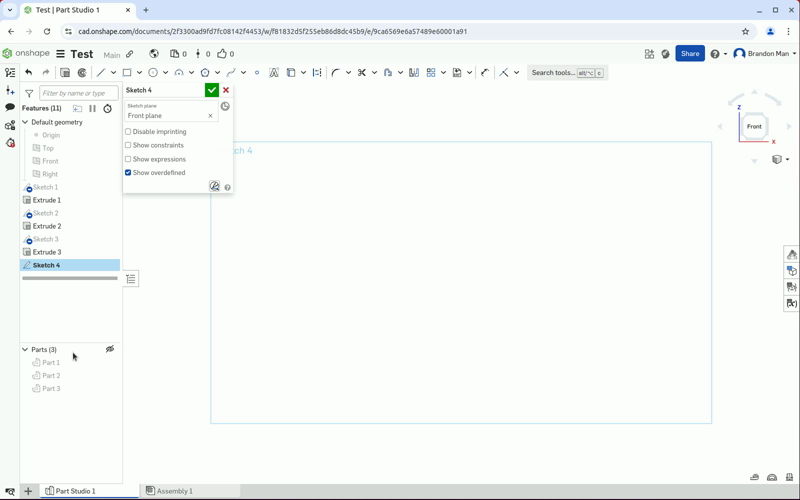
key(l)
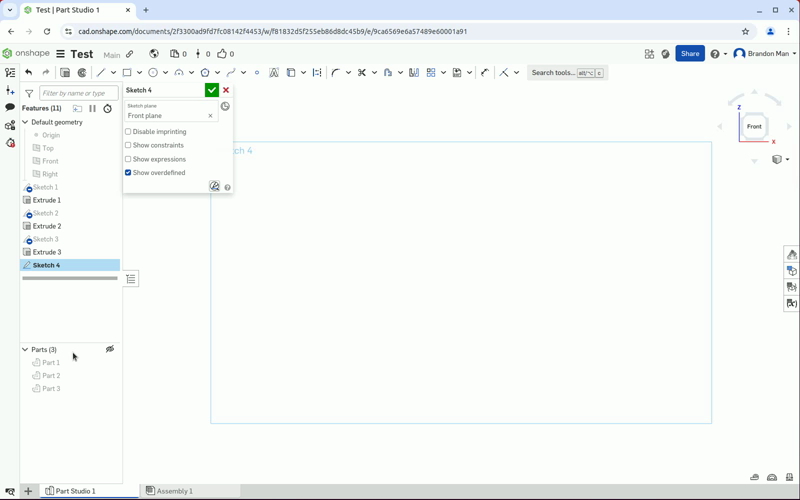
key_down(shift)
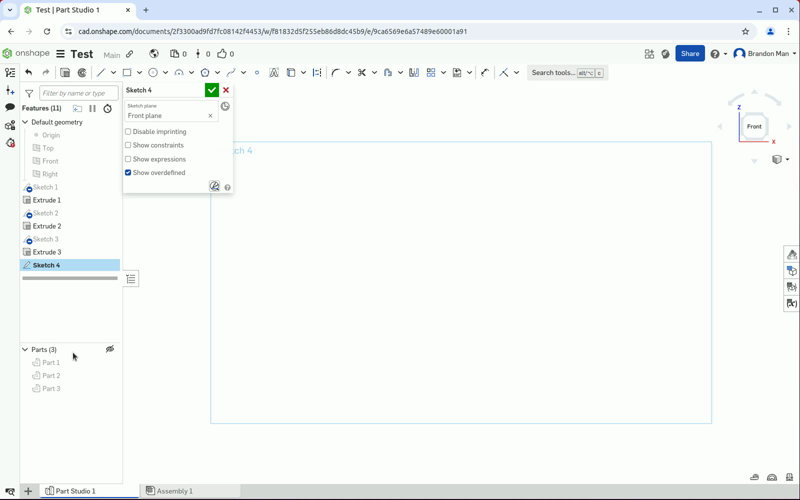
mouse_move(515, 357)
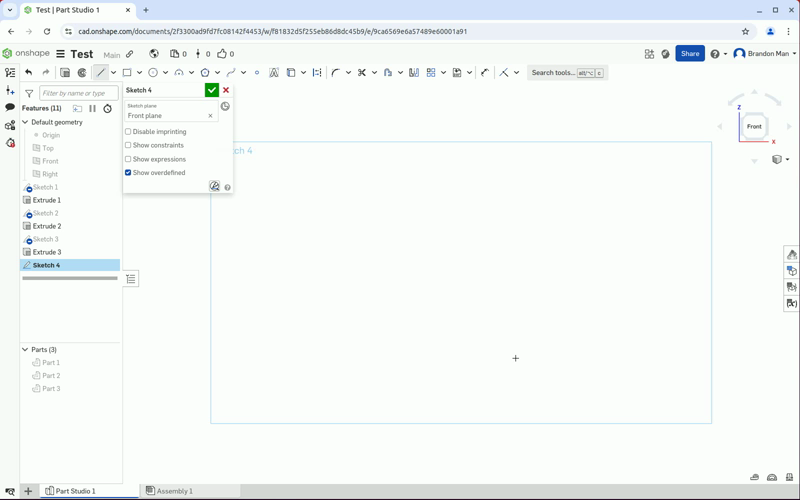
click(515, 357)
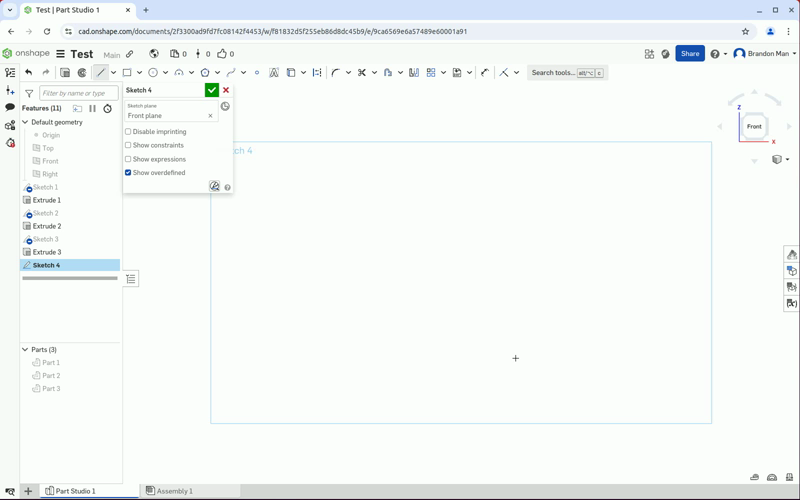
key_up(shift)
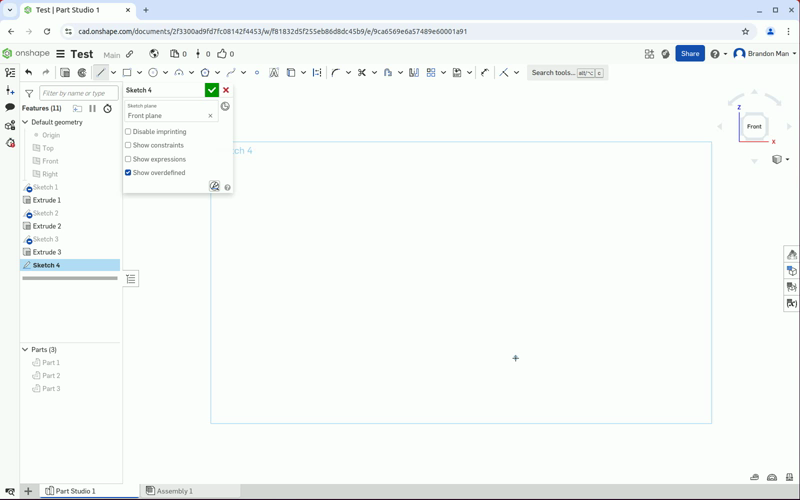
key_down(shift)
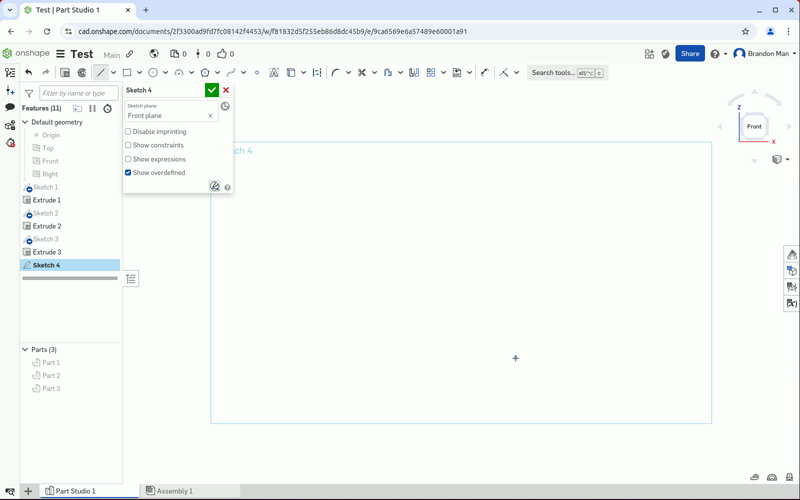
mouse_move(545, 357)
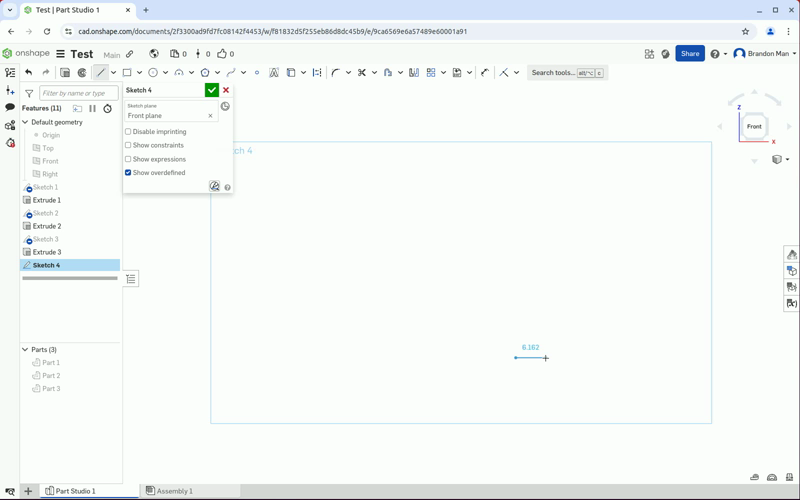
mouse_move(530, 372)
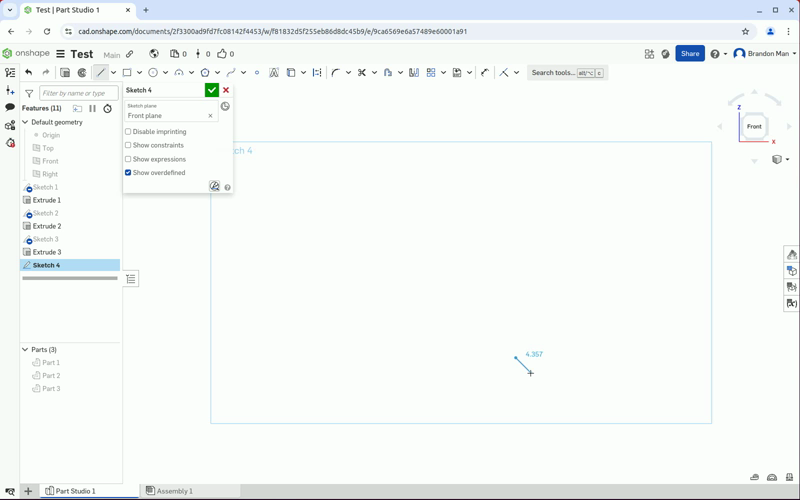
click(530, 372)
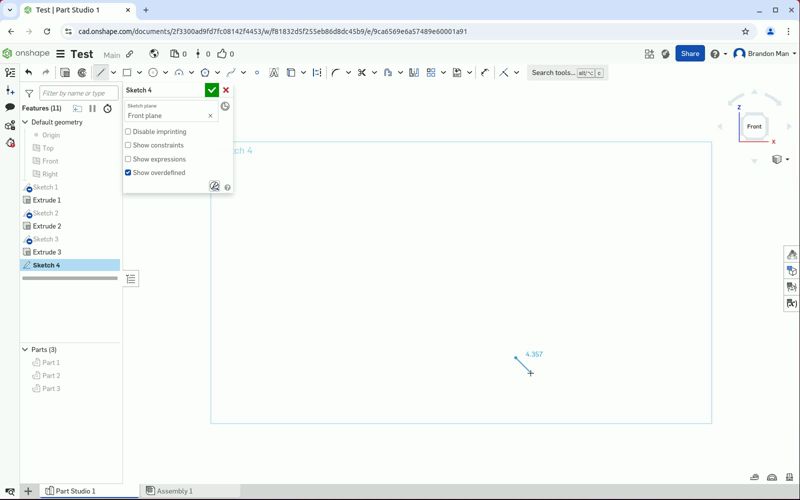
key_up(shift)
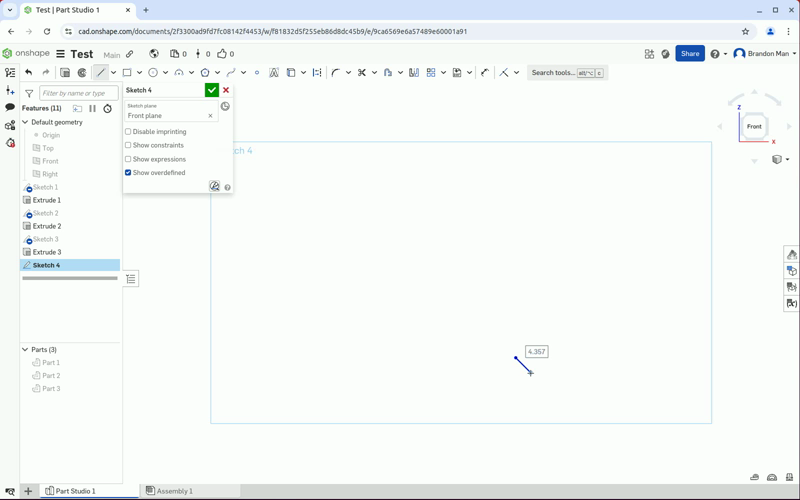
key(esc)
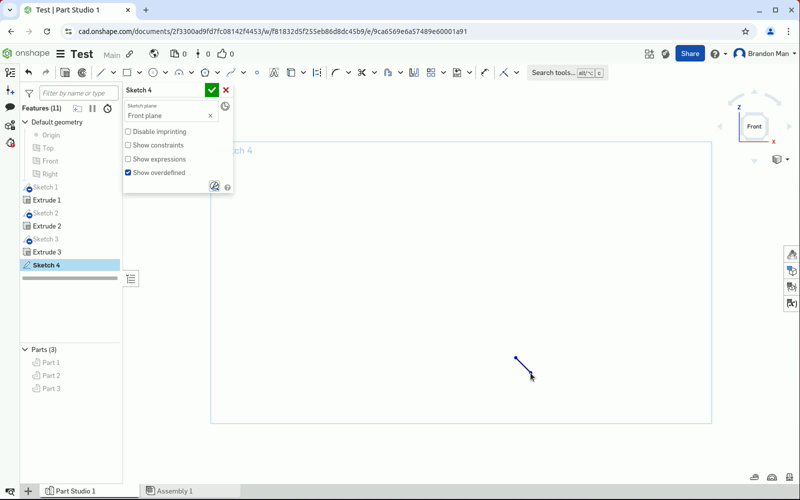
key(a)
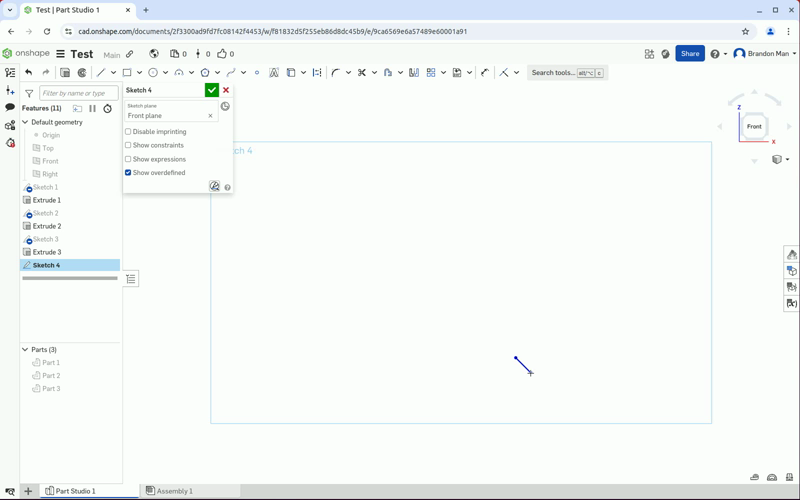
mouse_move(530, 372)
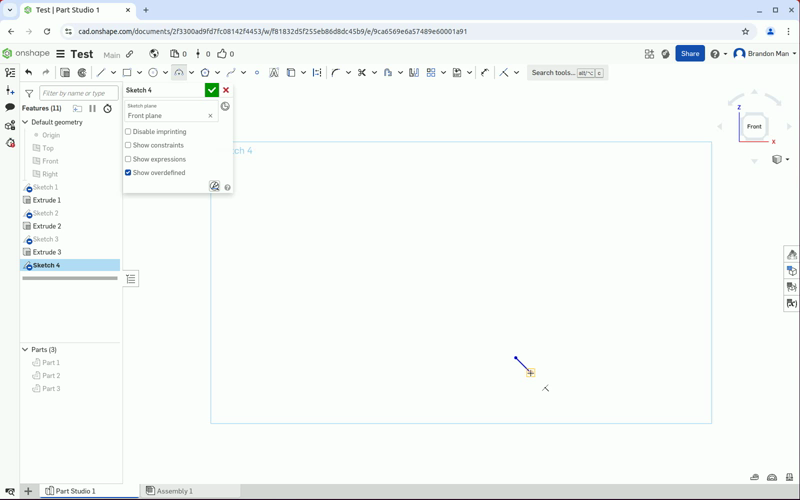
click(530, 372)
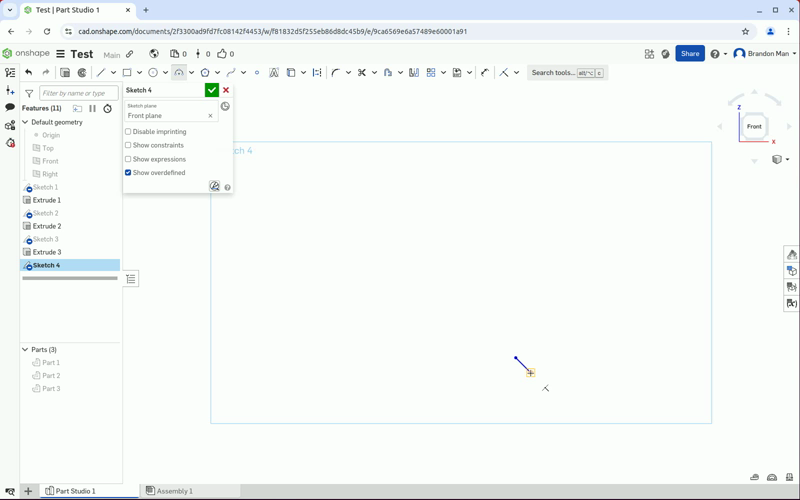
key_down(shift)
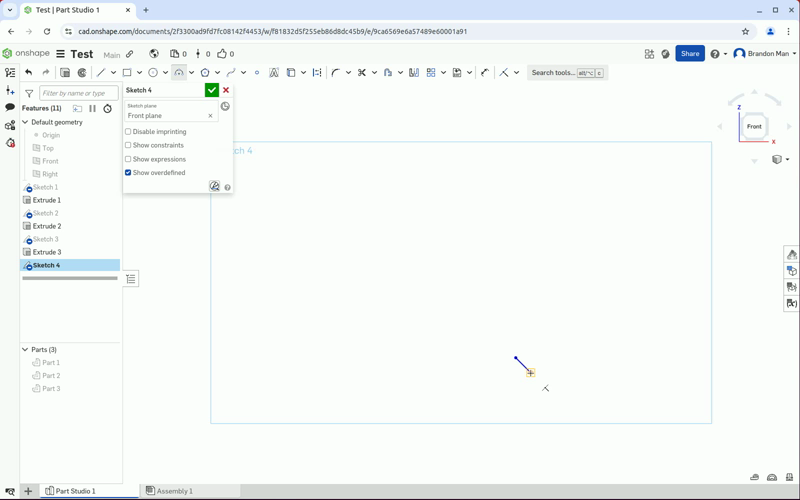
mouse_move(551, 352)
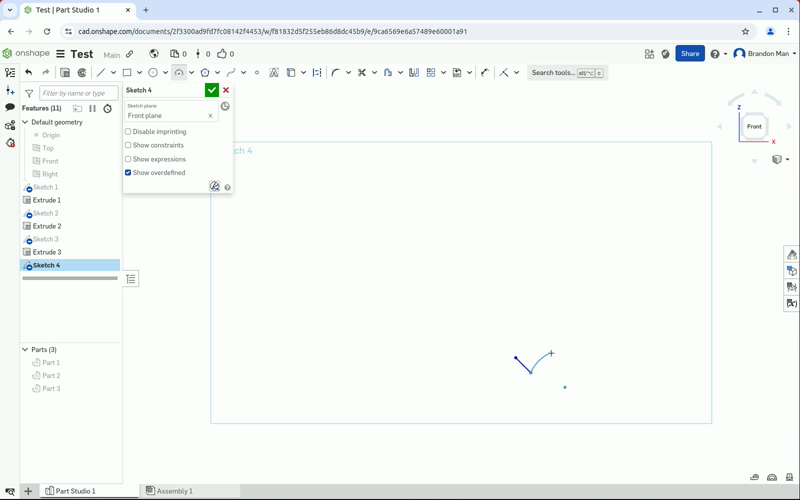
click(551, 352)
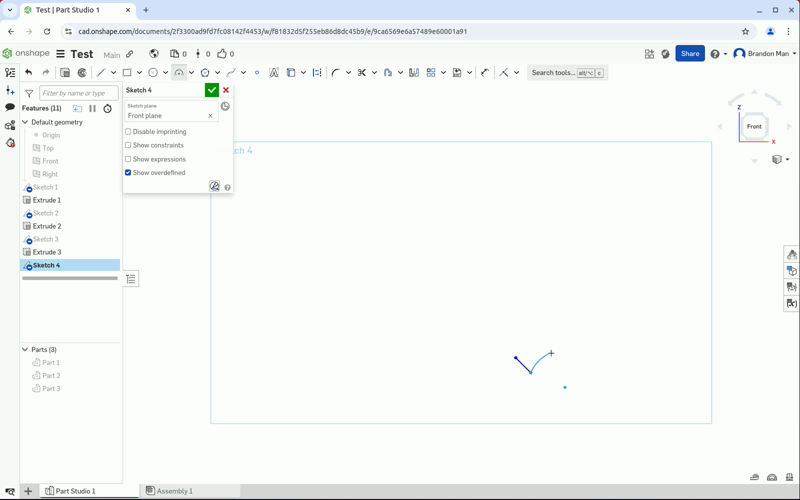
mouse_move(551, 373)
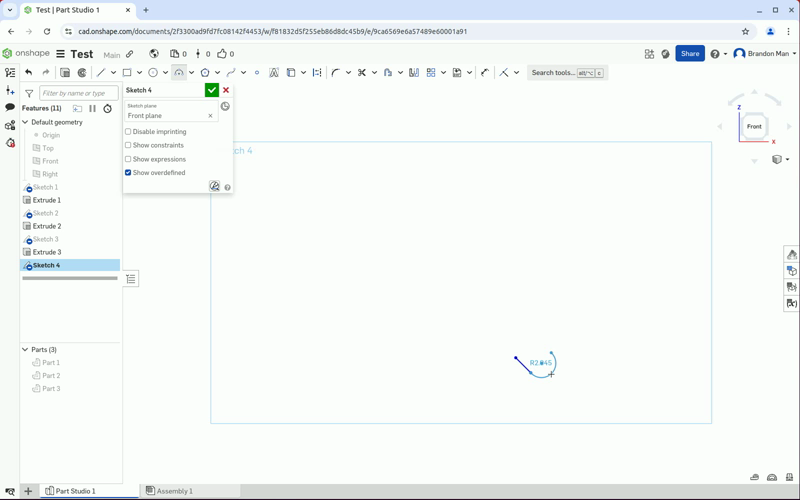
click(551, 373)
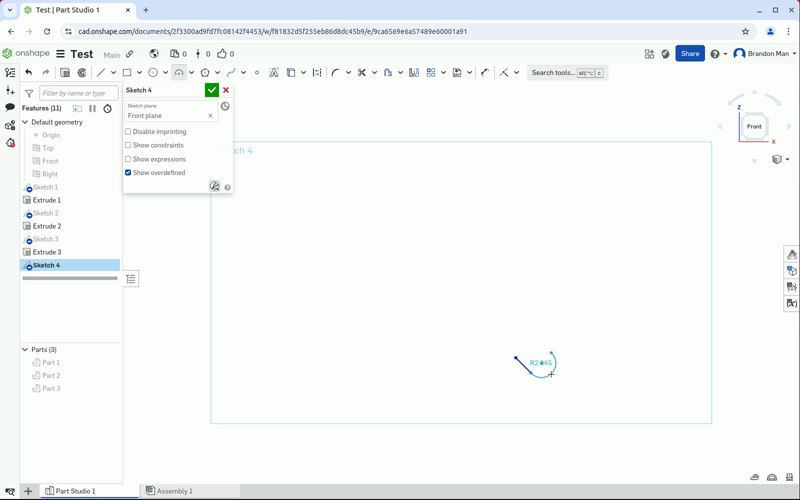
key_up(shift)
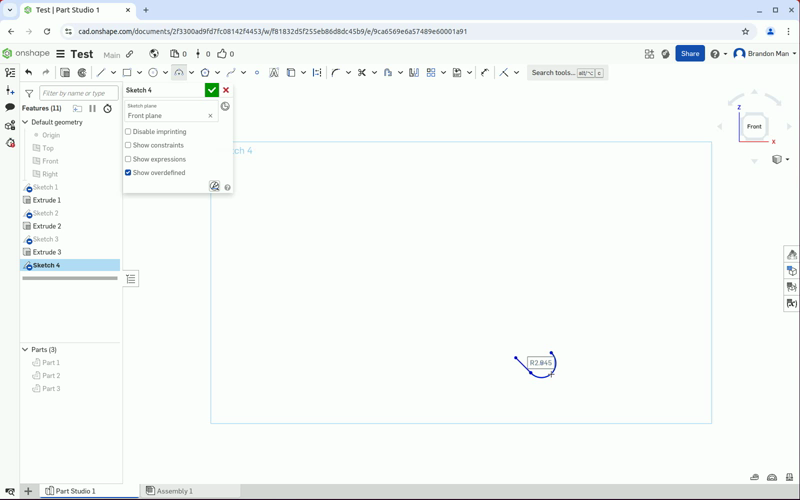
key(esc)
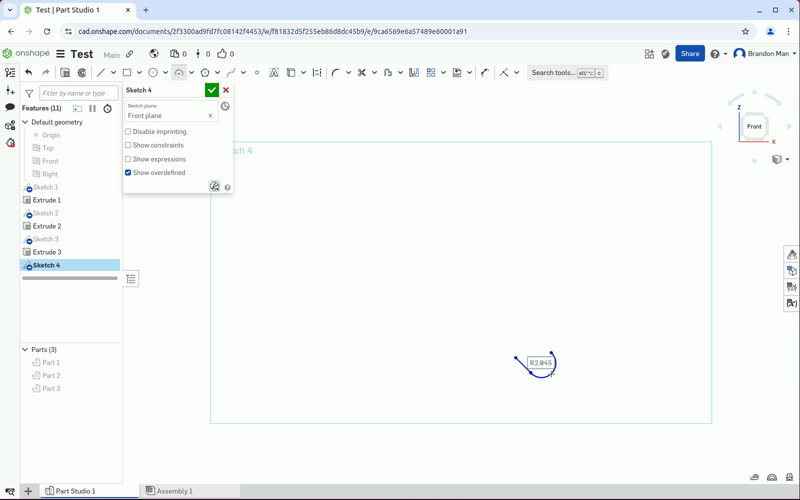
key(l)
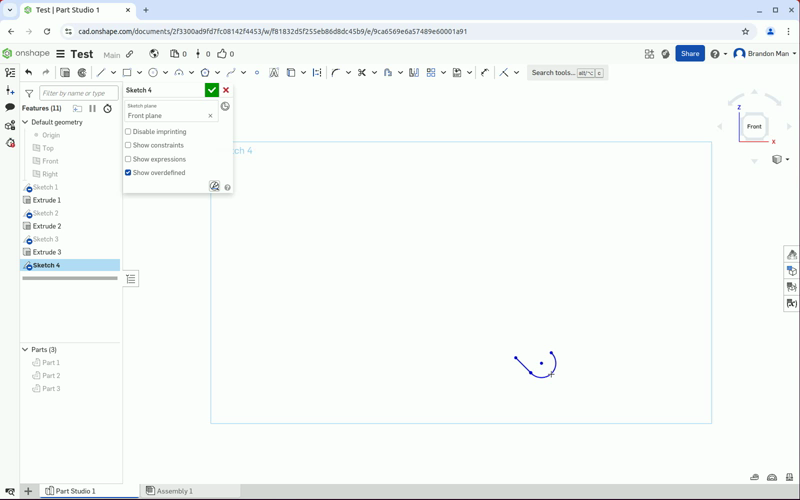
mouse_move(551, 352)
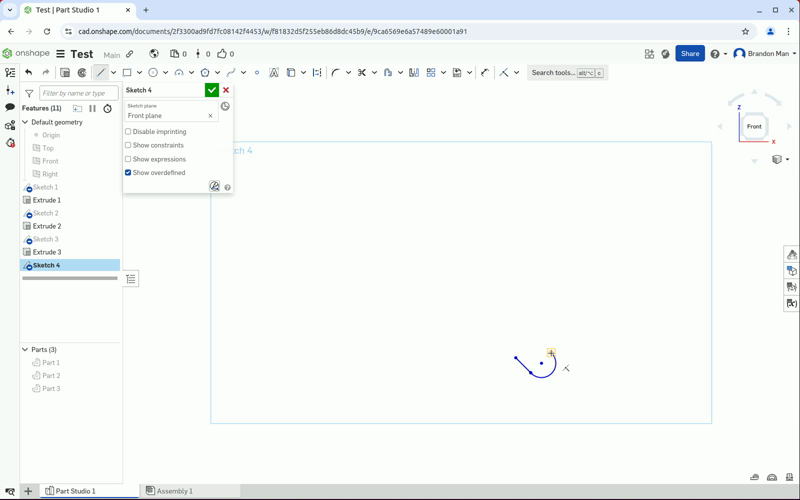
click(551, 352)
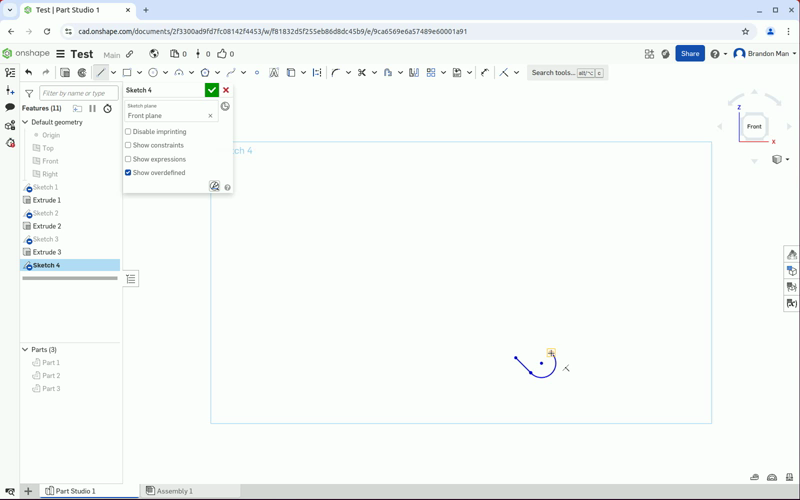
key_down(shift)
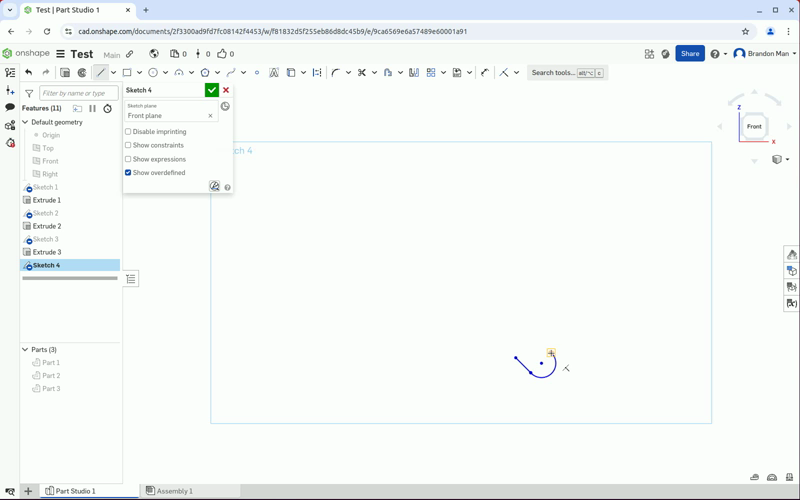
mouse_move(581, 352)
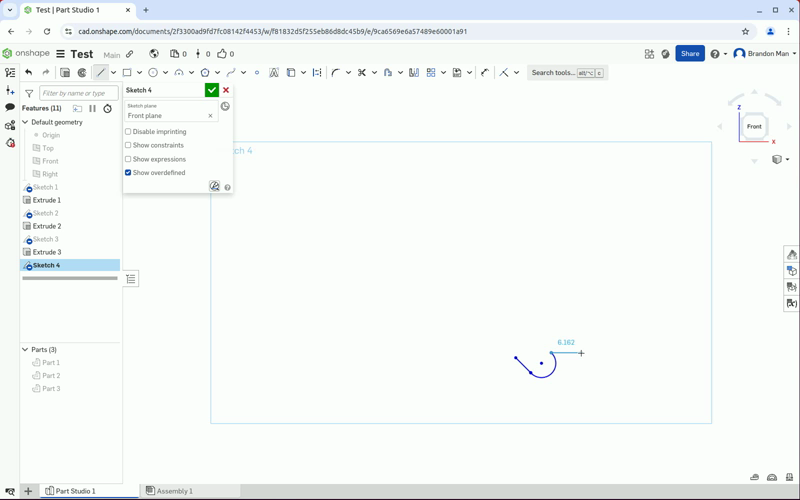
mouse_move(535, 338)
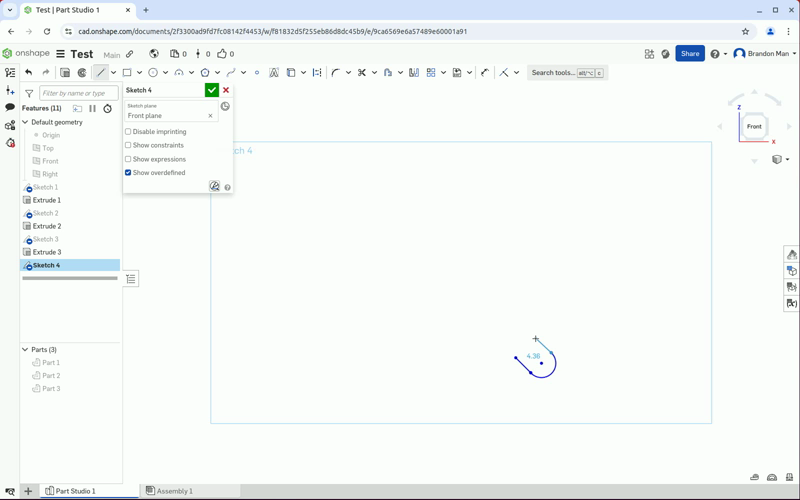
click(535, 338)
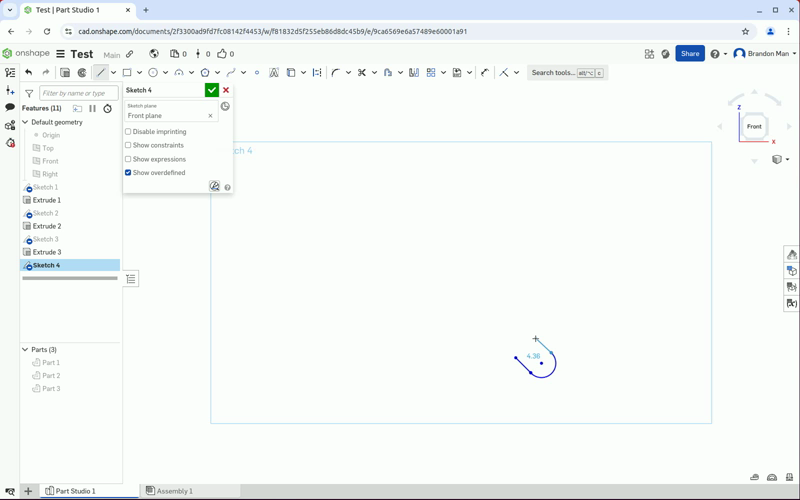
key_up(shift)
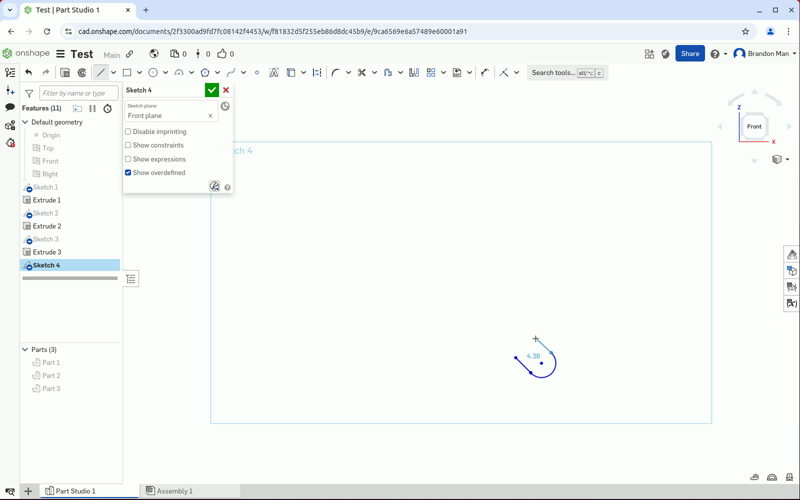
key(esc)
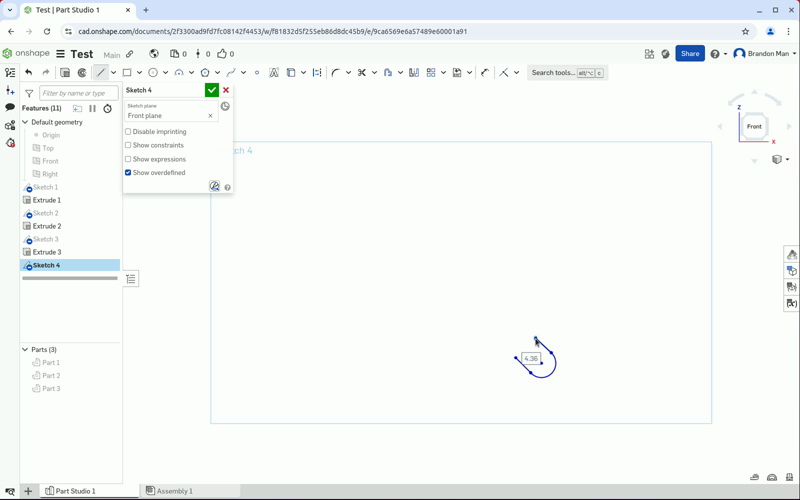
key(a)
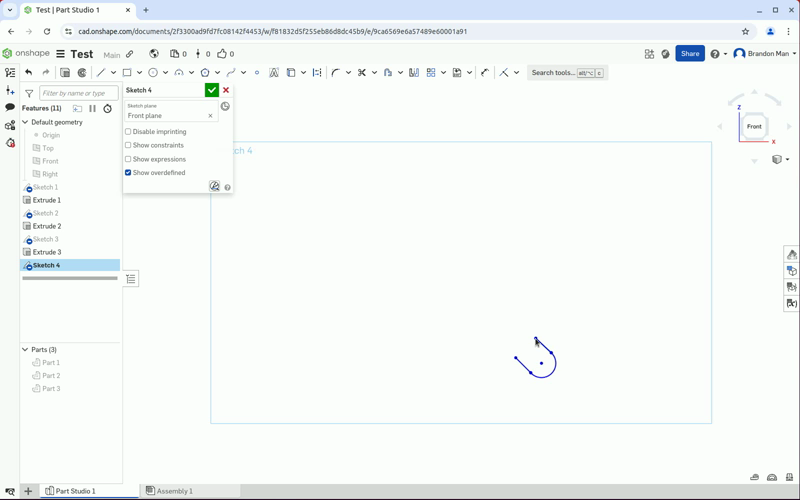
mouse_move(535, 338)
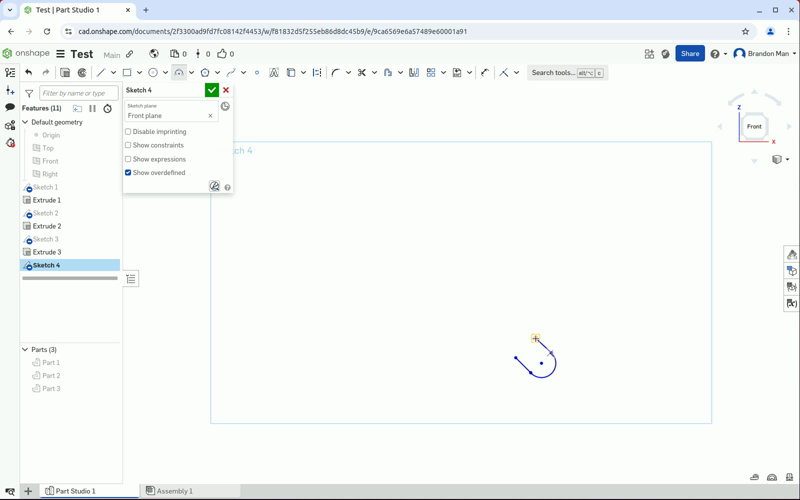
click(535, 338)
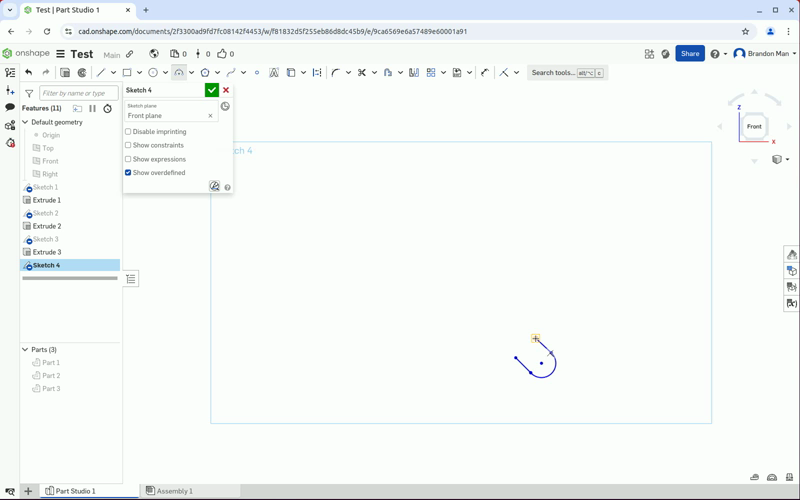
mouse_move(515, 357)
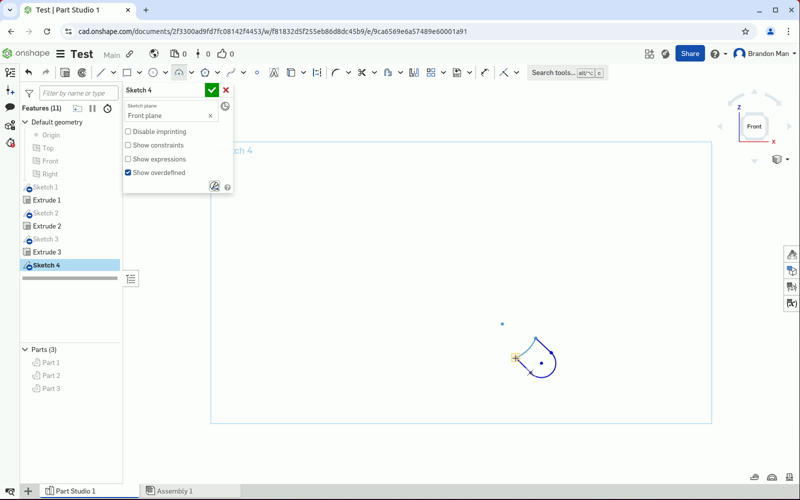
click(515, 357)
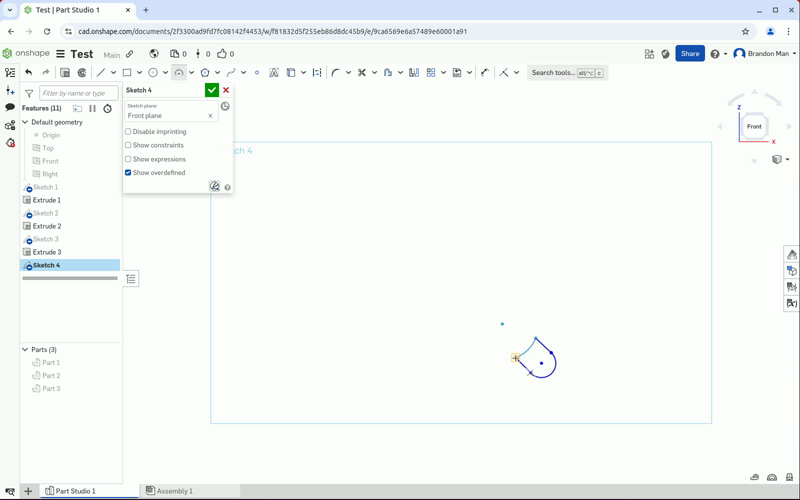
key_down(shift)
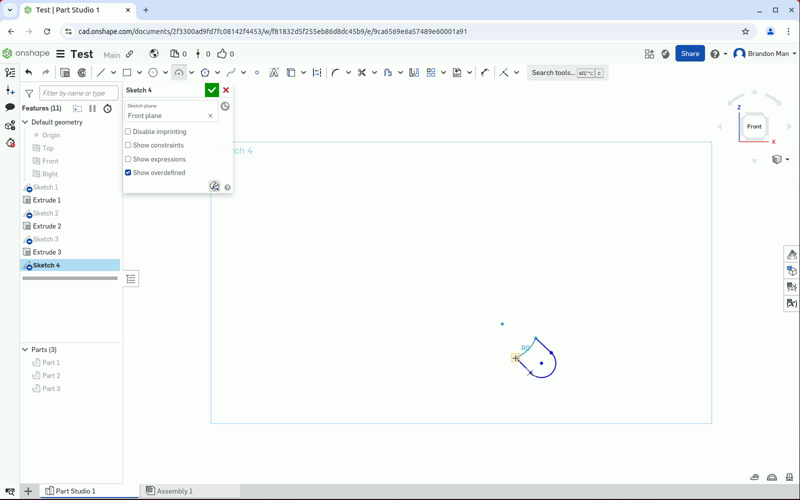
mouse_move(526, 348)
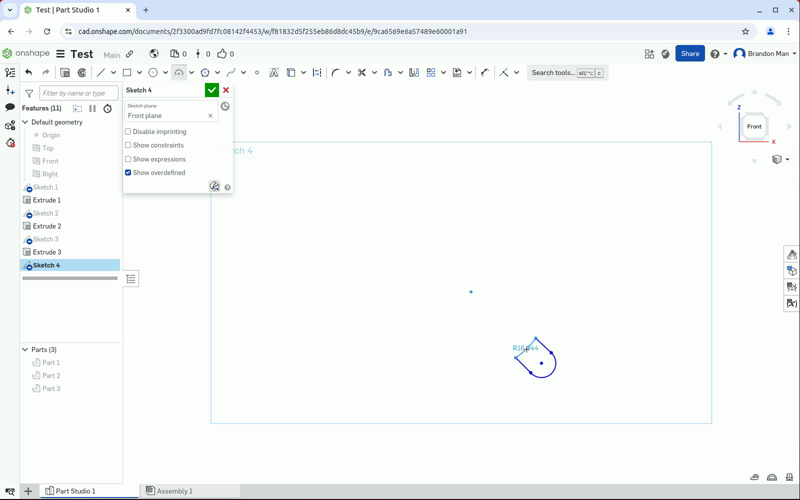
click(526, 348)
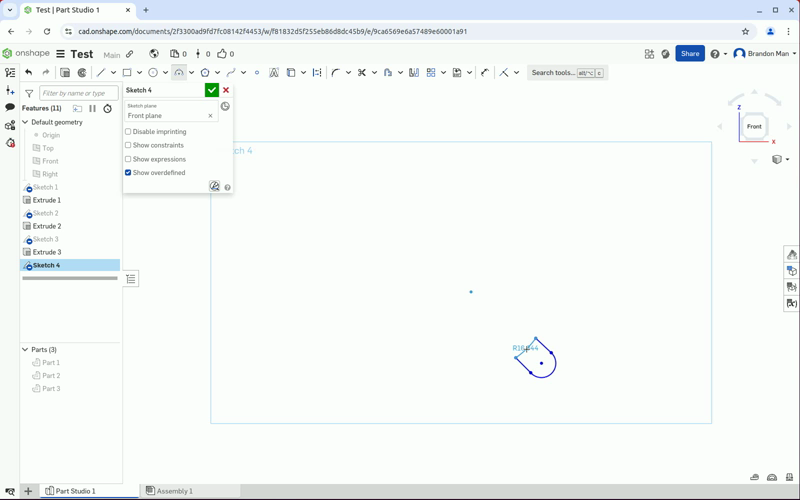
key_up(shift)
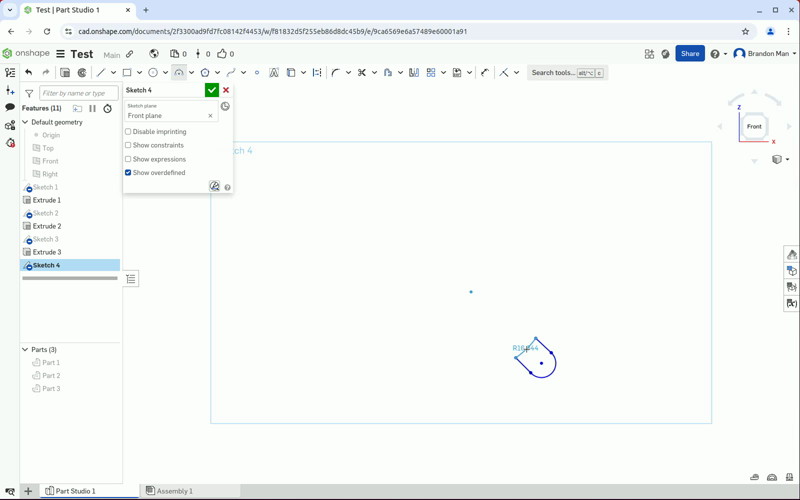
key(esc)
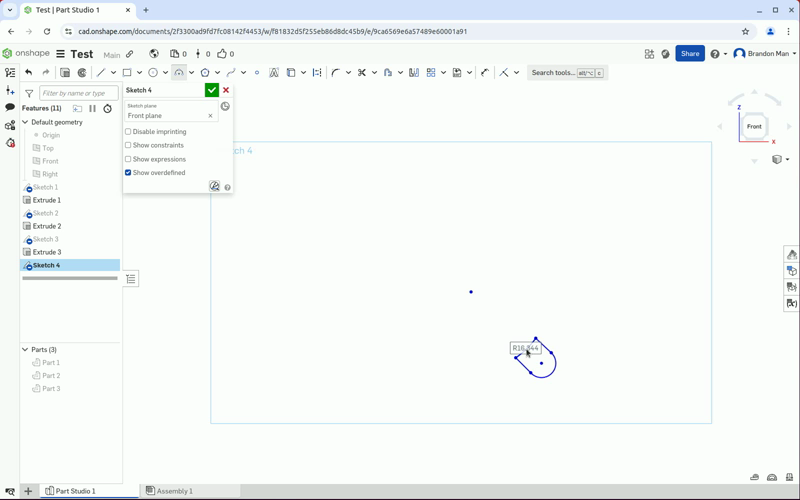
key(c)
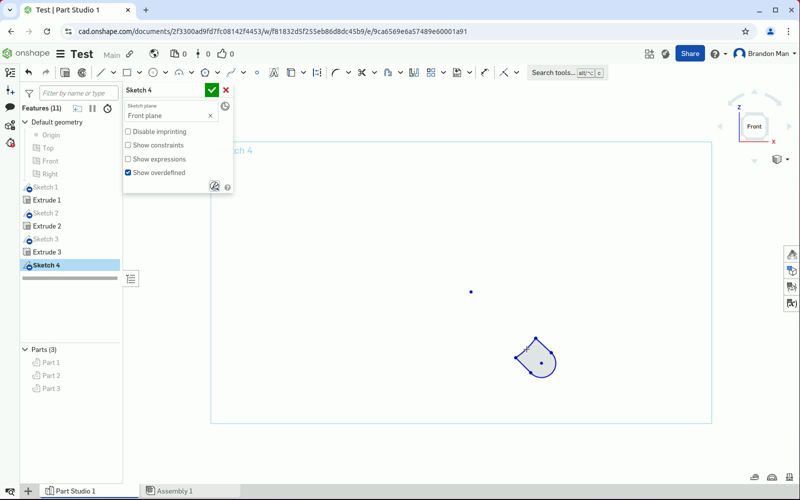
key_down(shift)
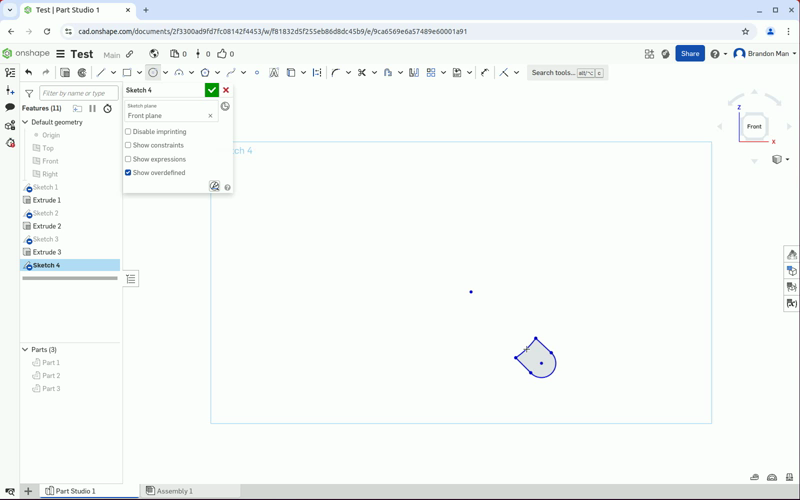
mouse_move(541, 363)
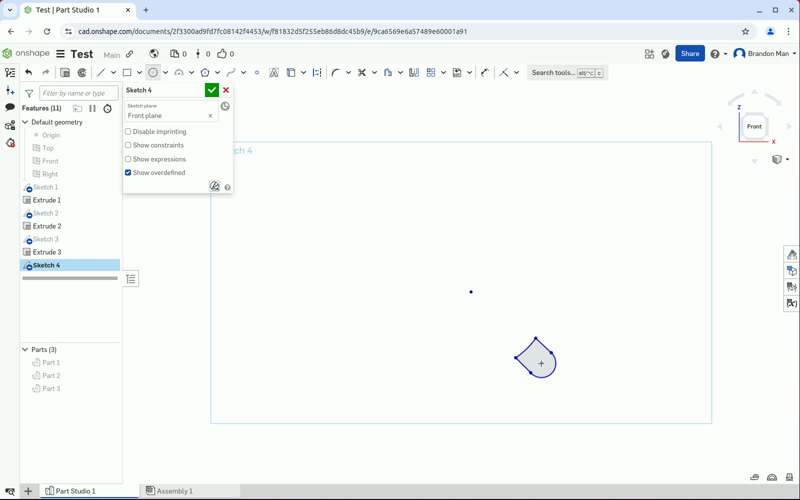
click(541, 363)
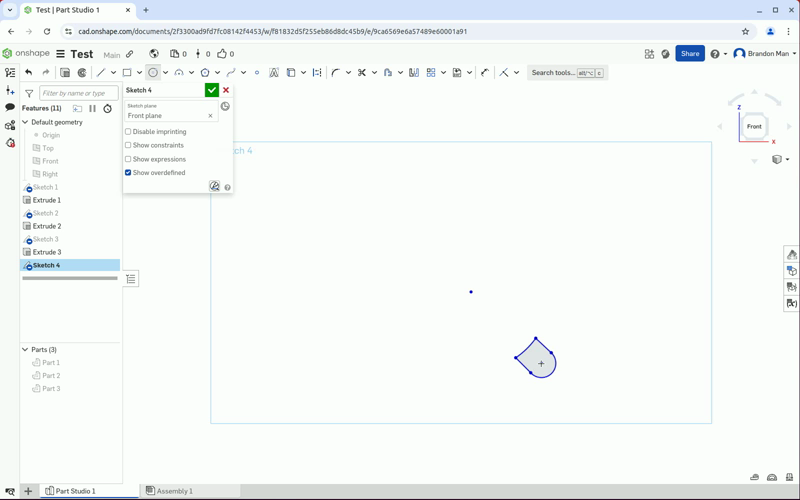
key_up(shift)
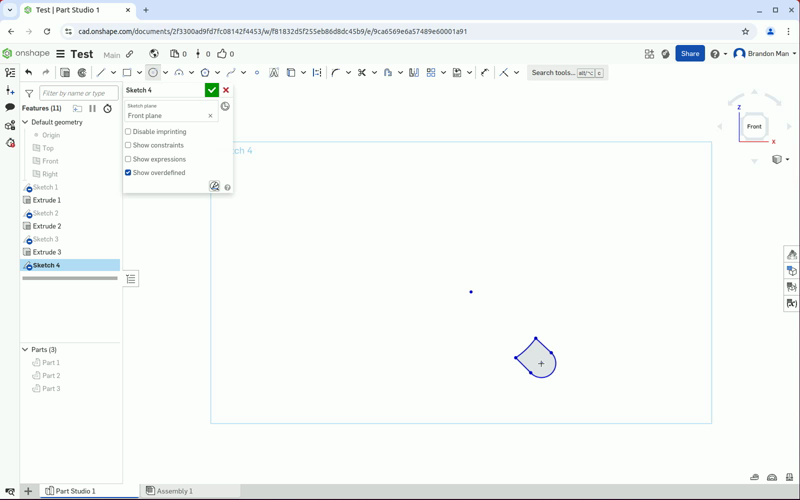
mouse_move(550, 363)
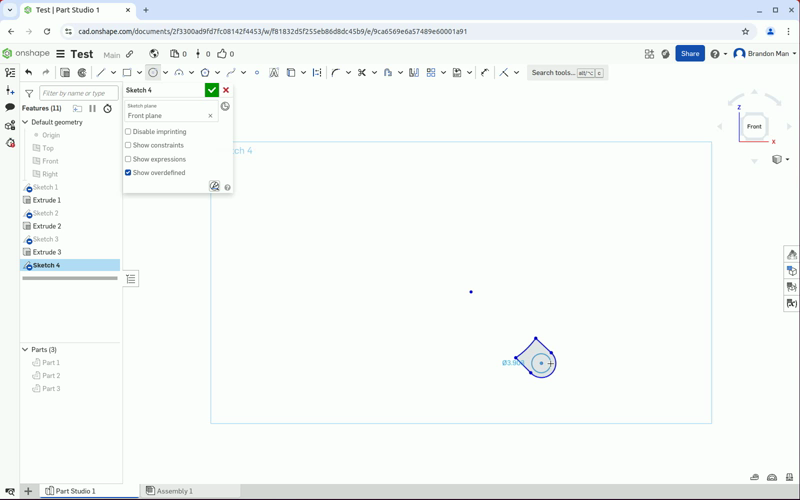
click(550, 363)
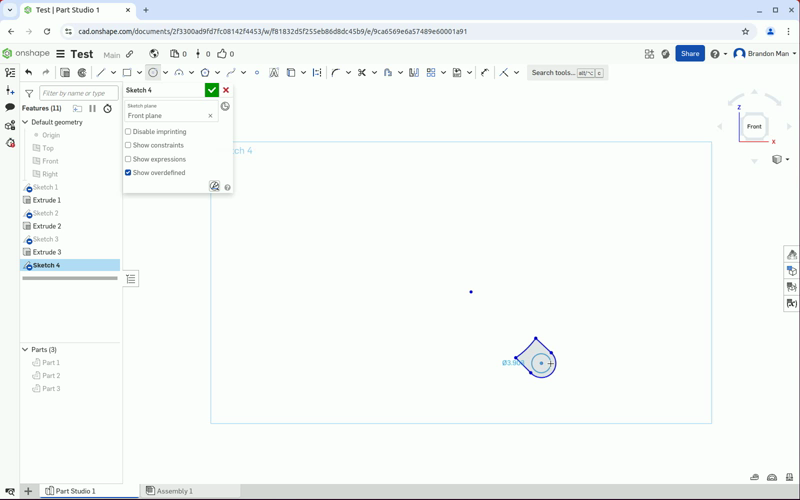
key(esc)
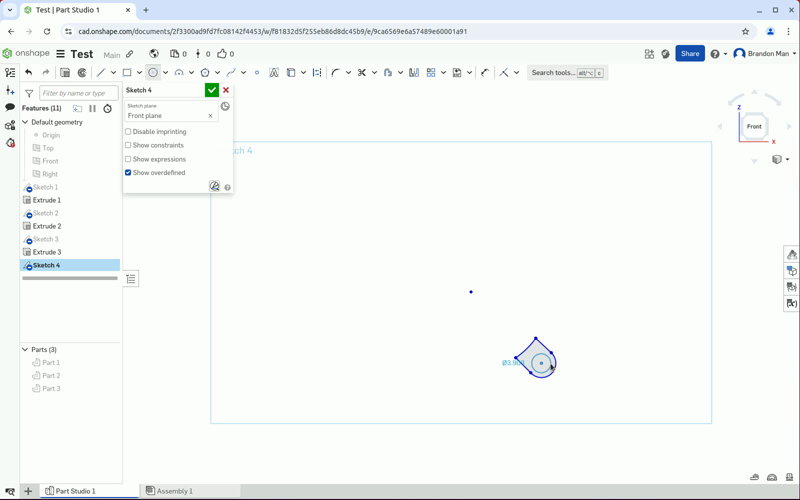
mouse_move(531, 369)
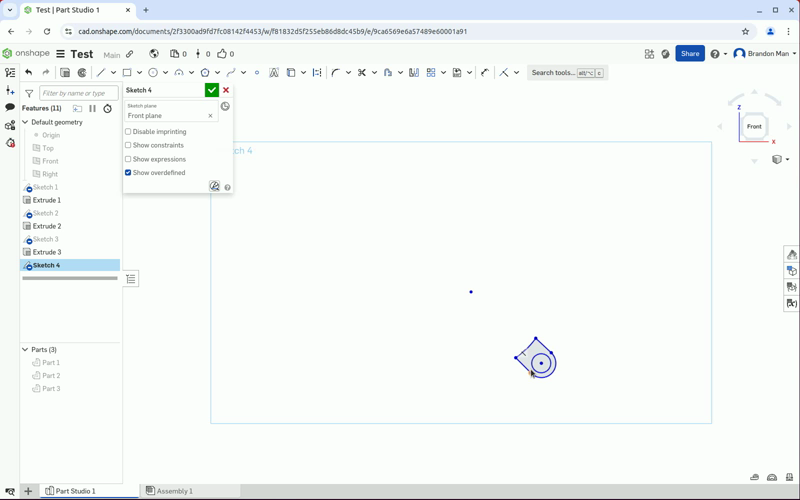
scroll(6)
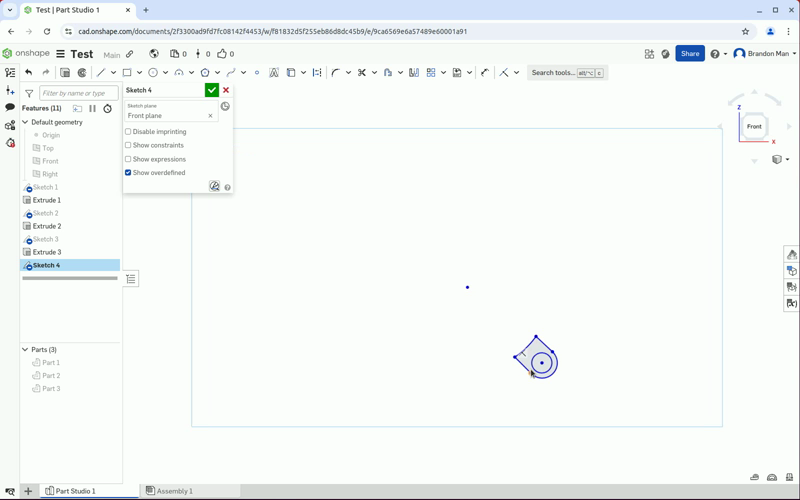
scroll(6)
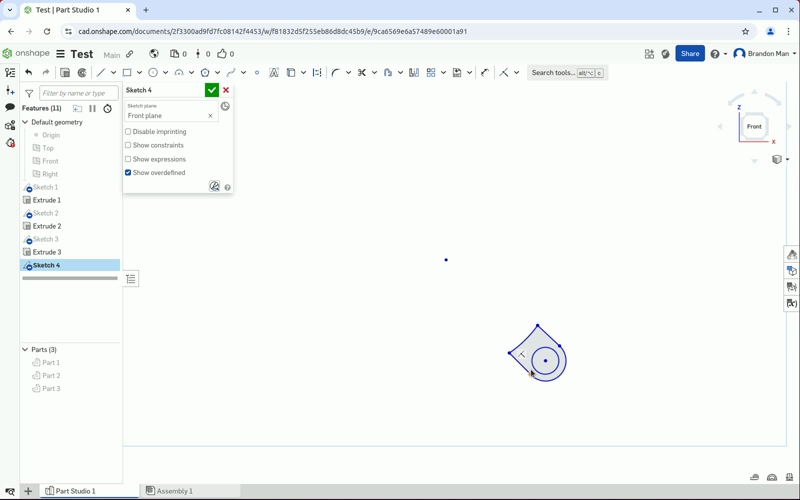
scroll(6)
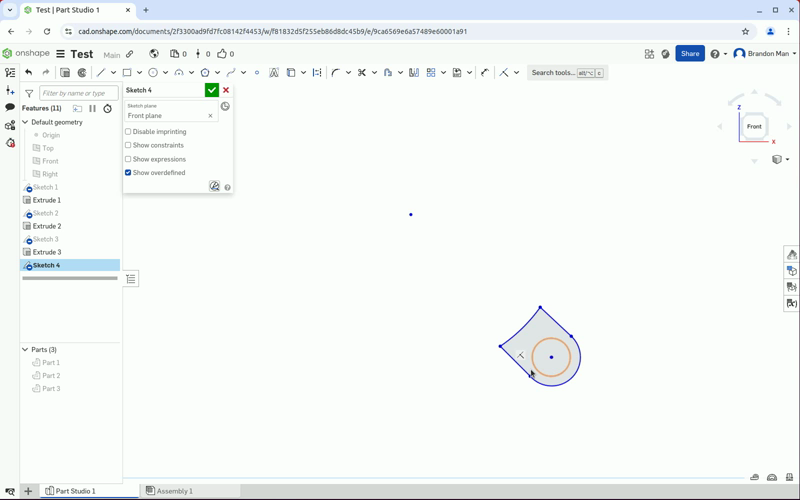
scroll(6)
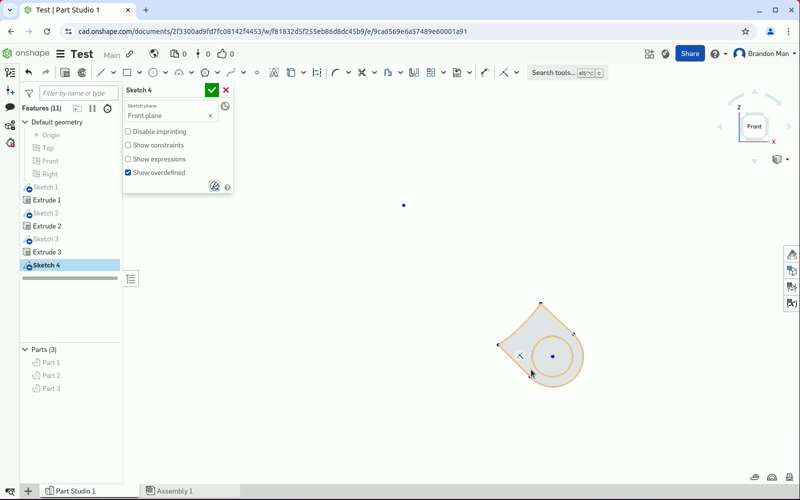
scroll(6)
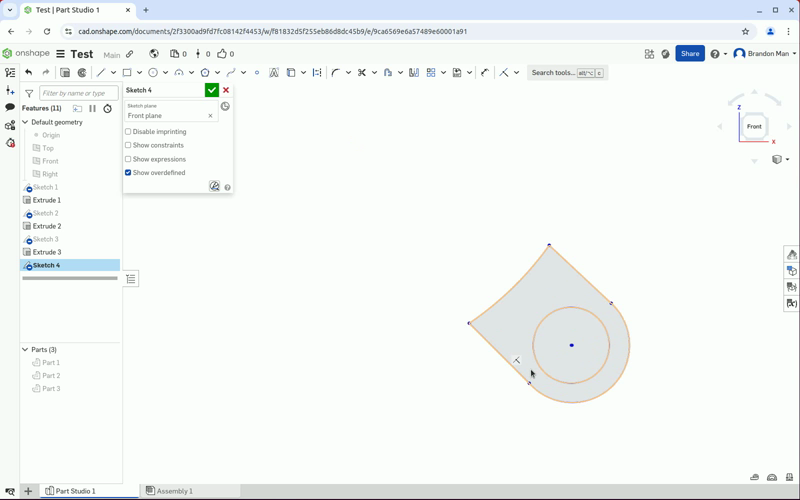
scroll(6)
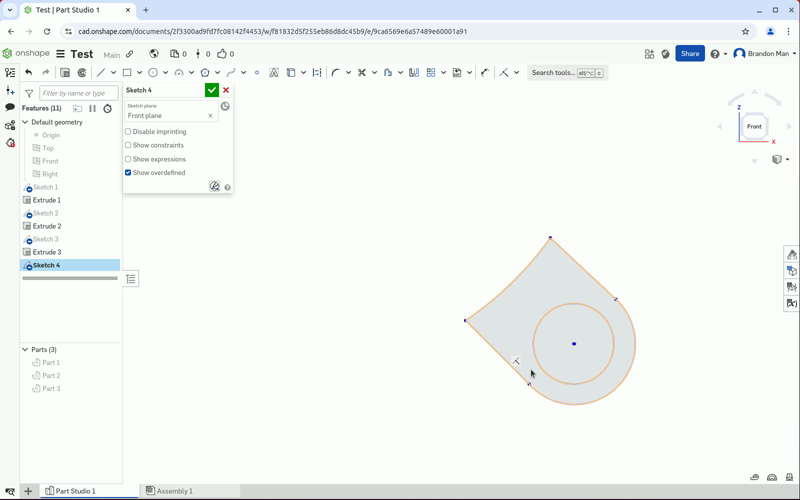
scroll(6)
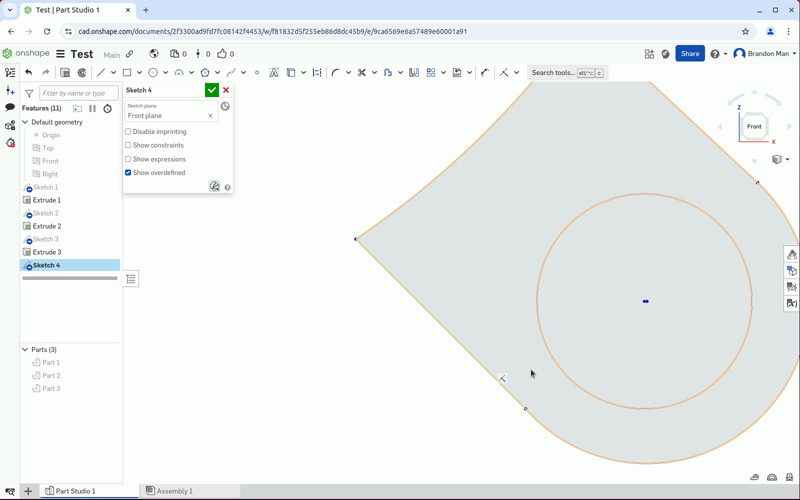
click(531, 369)
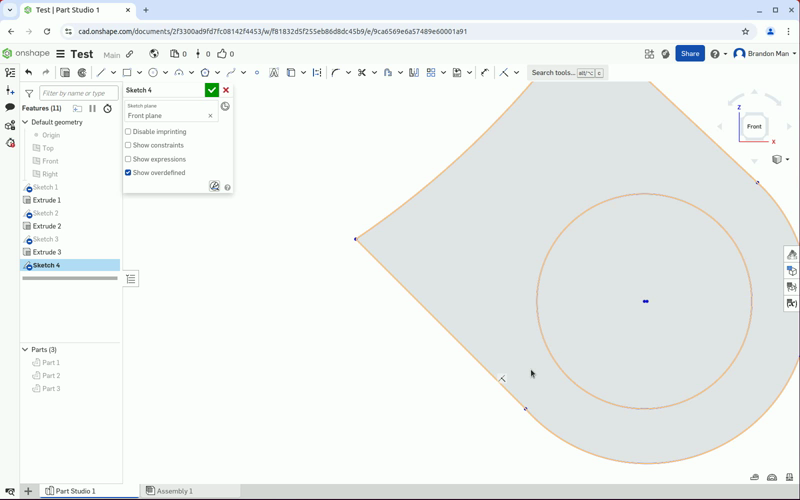
scroll(-6)
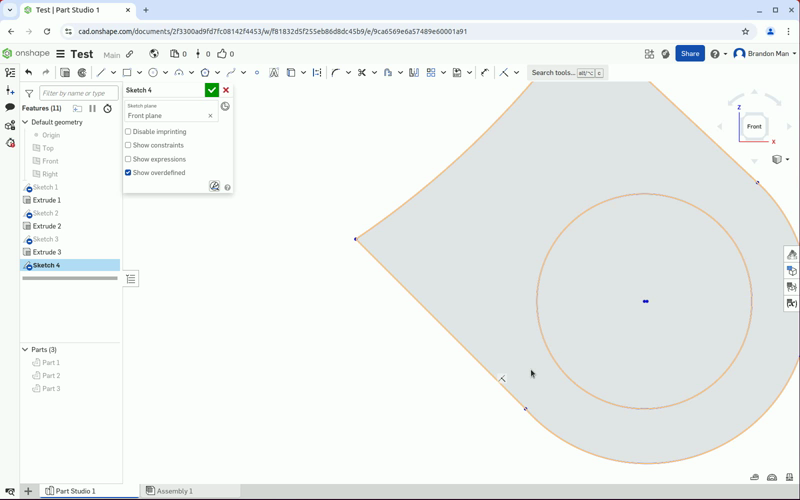
scroll(-6)
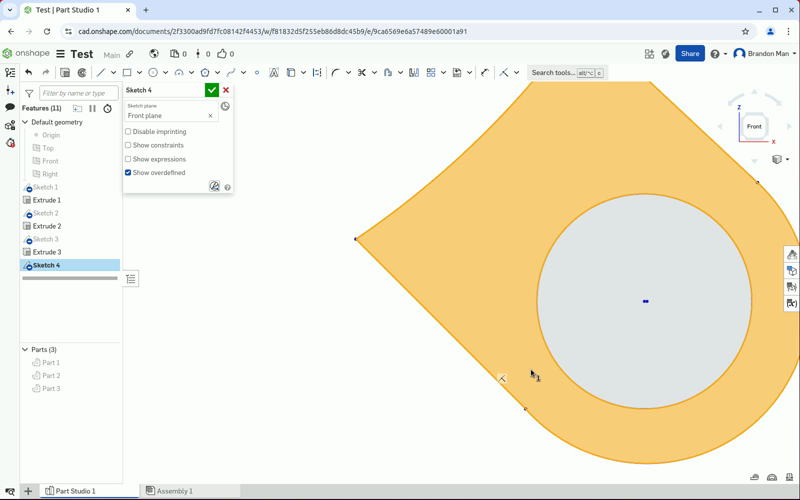
scroll(-6)
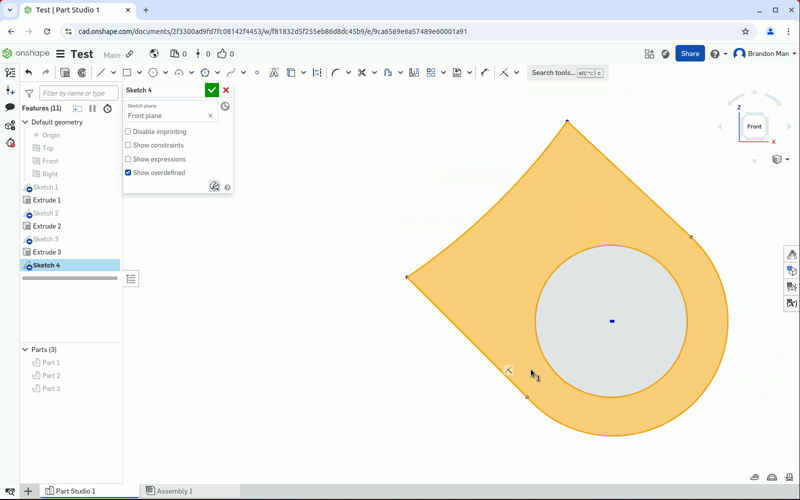
scroll(-6)
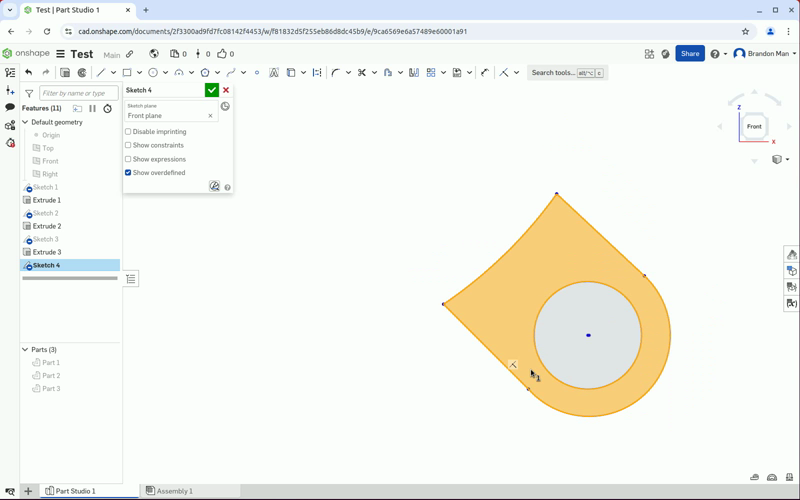
scroll(-6)
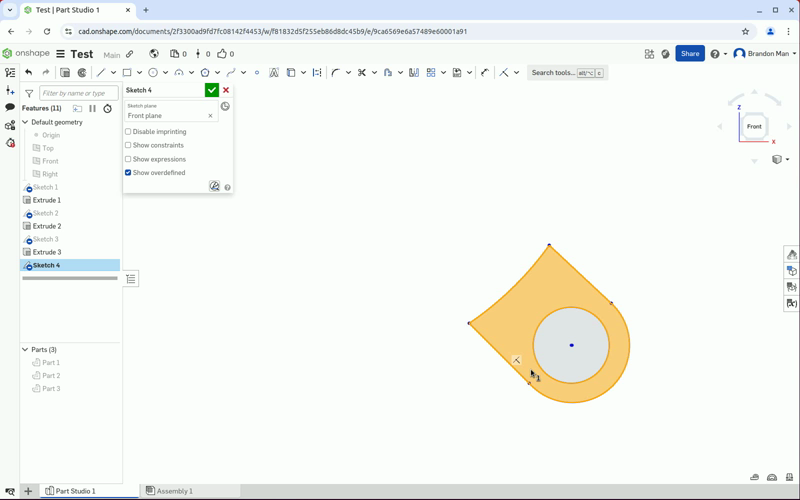
scroll(-6)
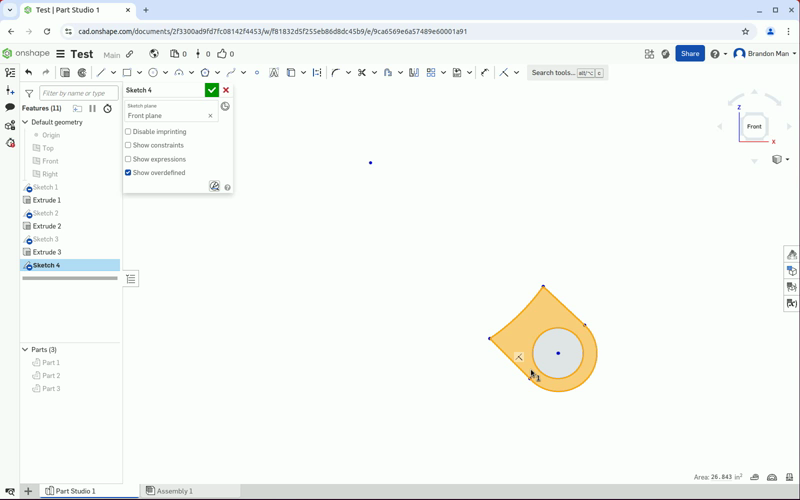
scroll(-6)
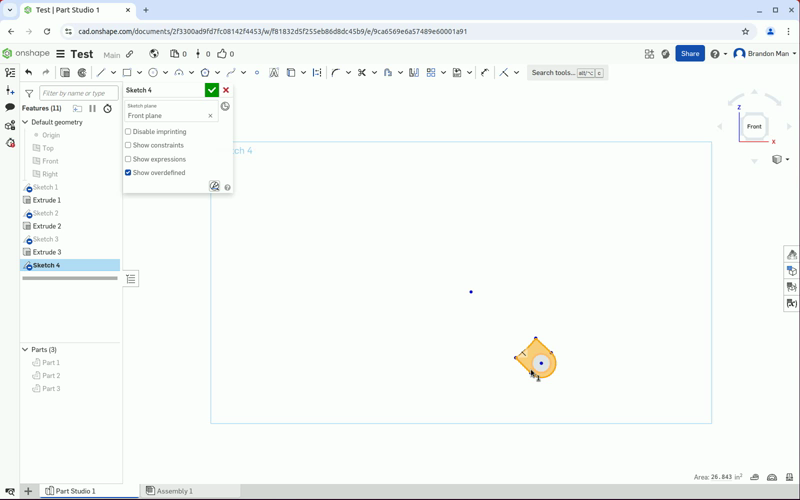
mouse_move(73, 352)
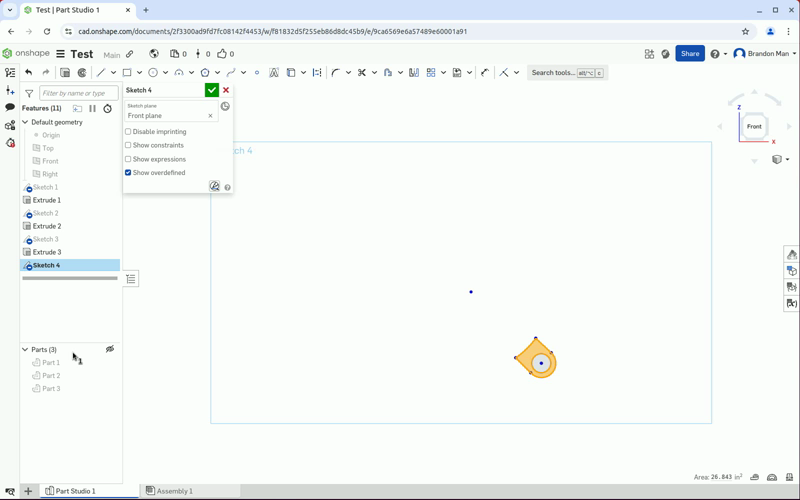
key(shift+y)
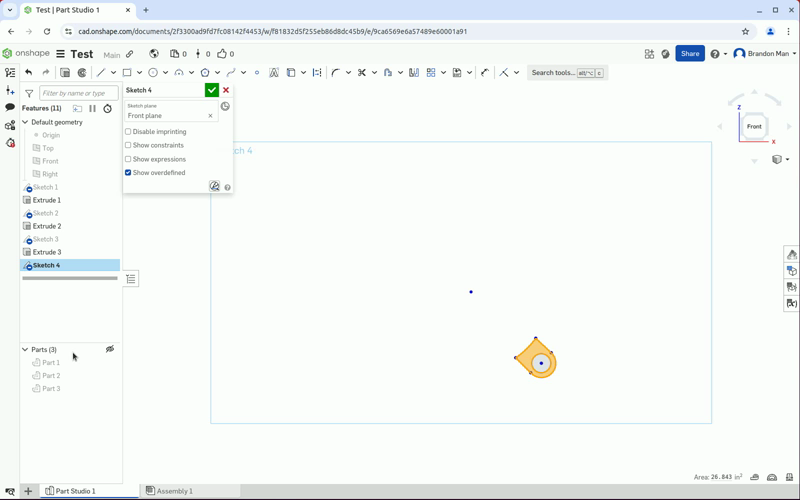
key(shift+e)
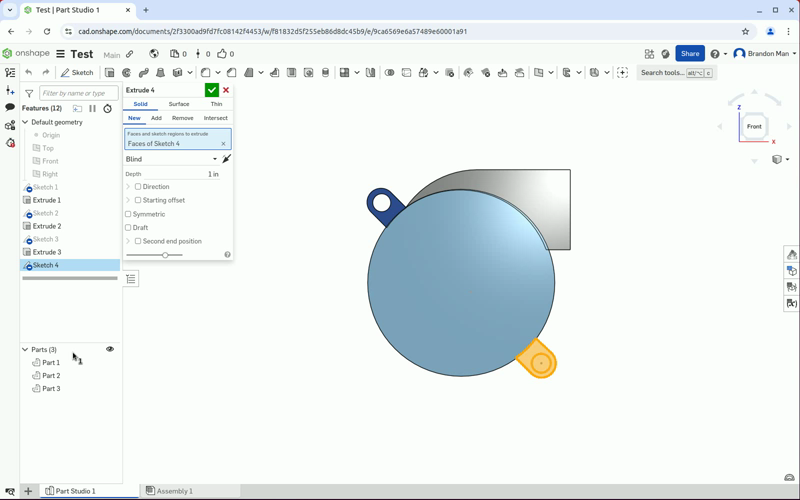
mouse_move(143, 106)
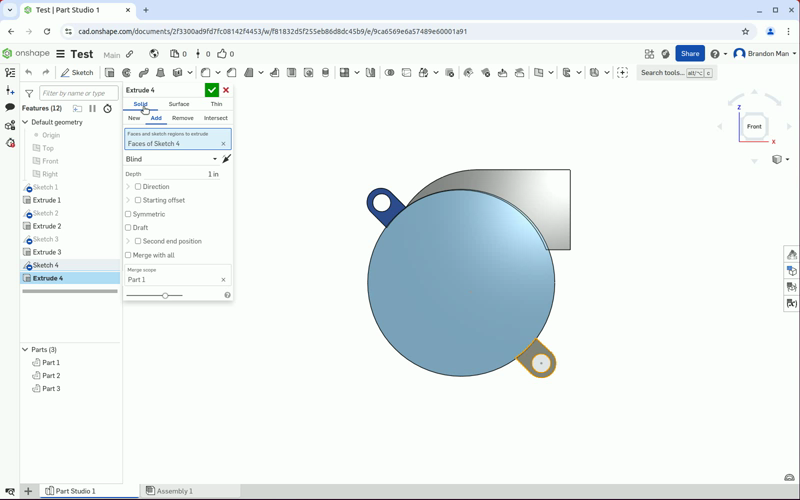
click(143, 106)
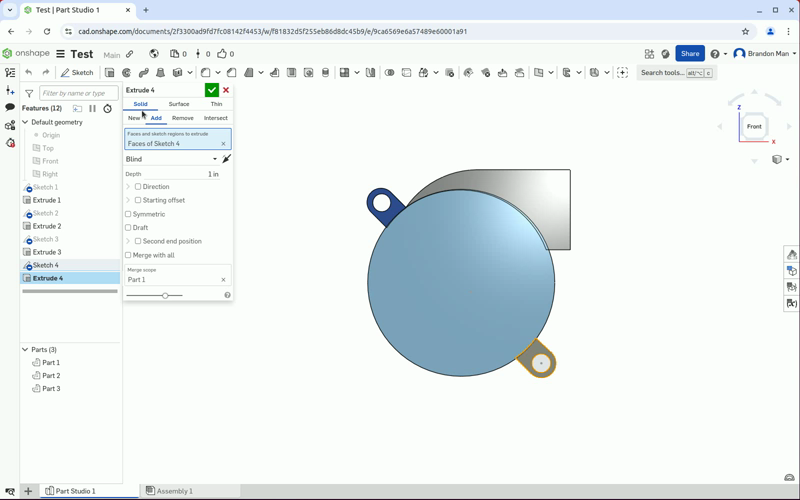
mouse_move(137, 120)
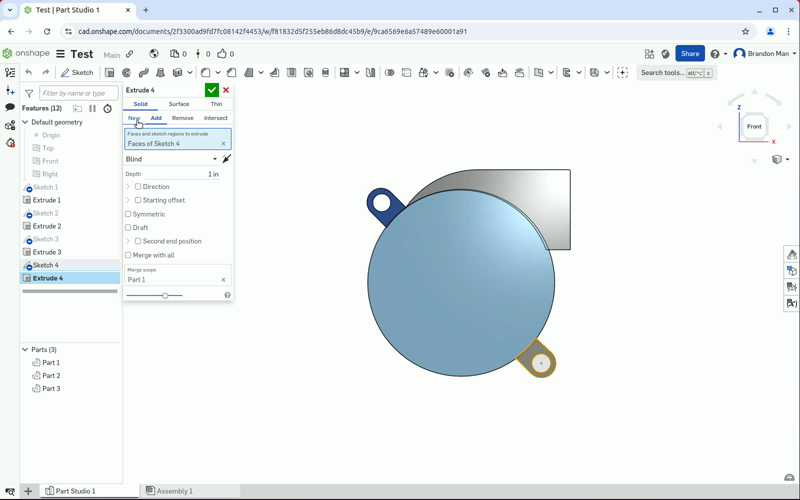
click(137, 120)
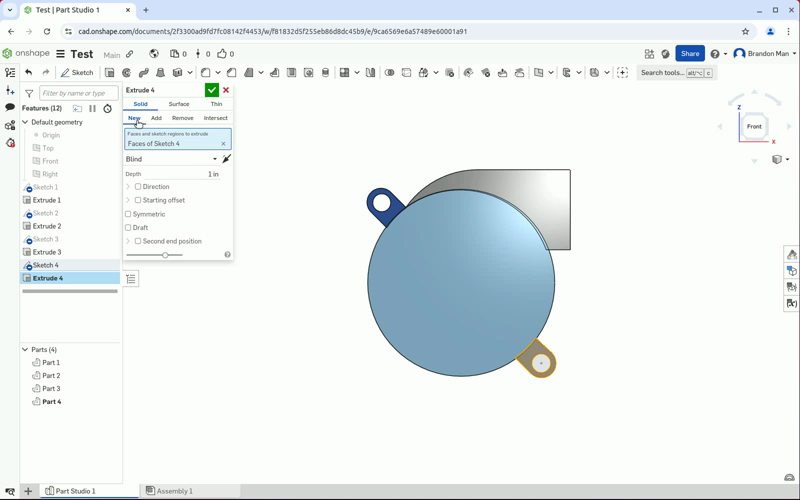
key(tab, 4)
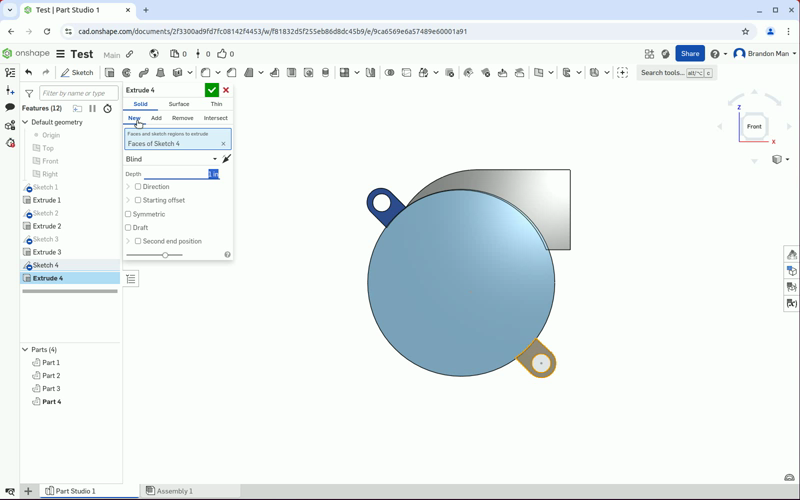
text(12.276)
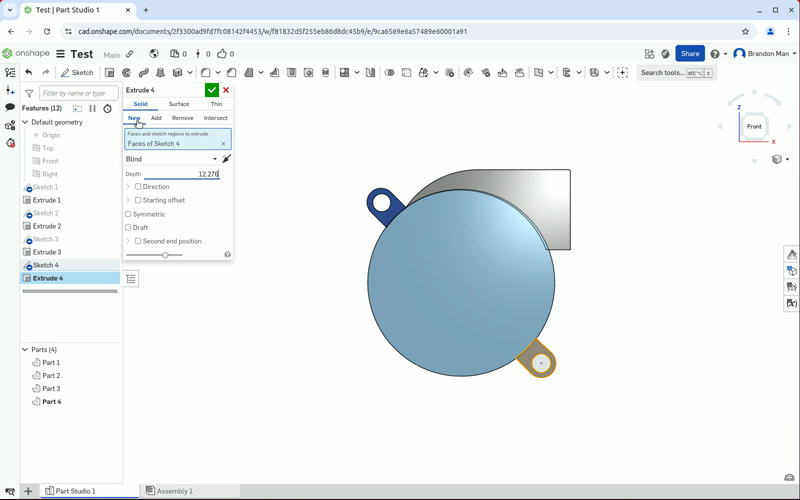
key(enter)
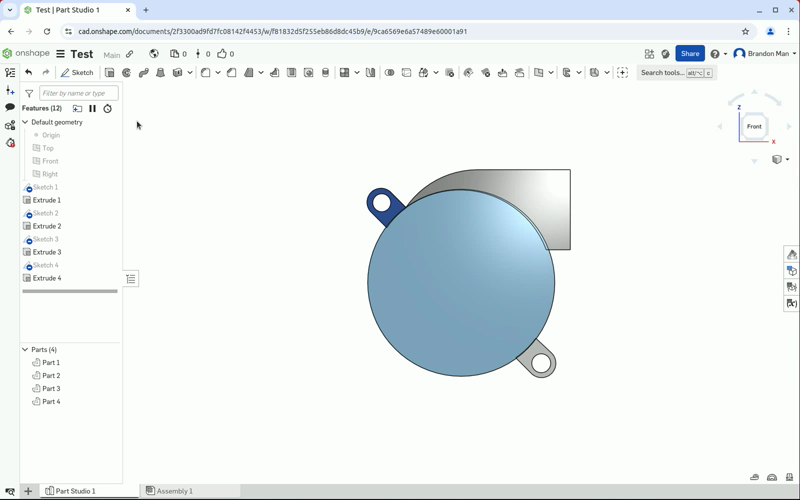
key(shift+h)
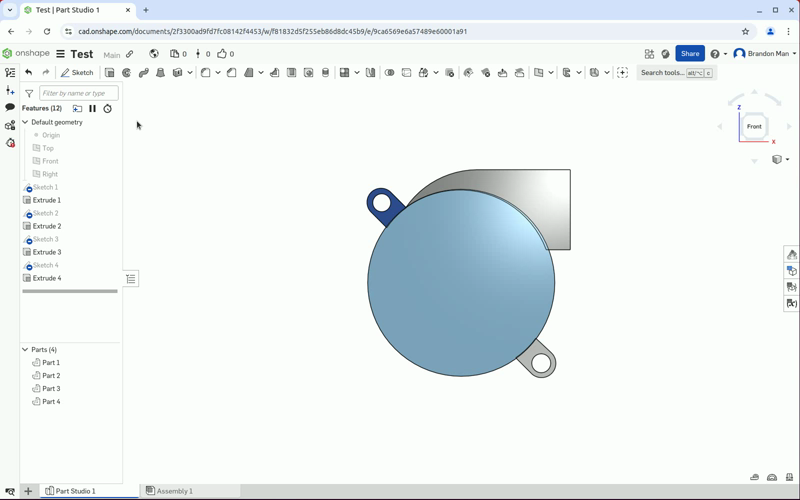
key(shift+h)
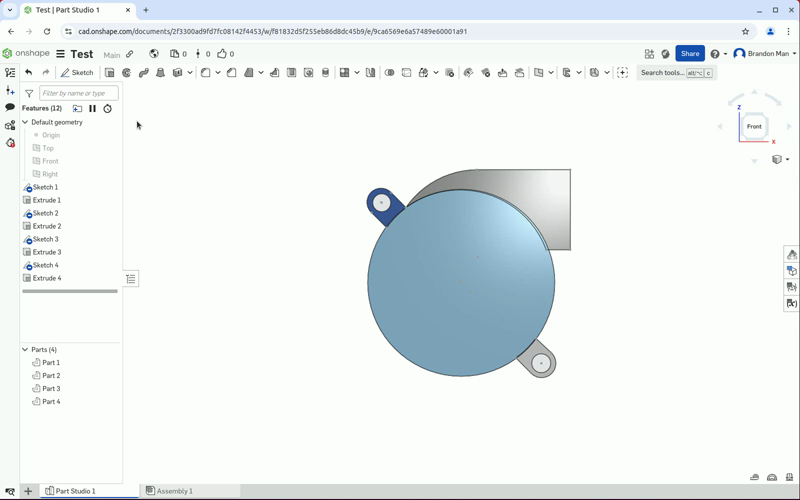
key(shift+7)
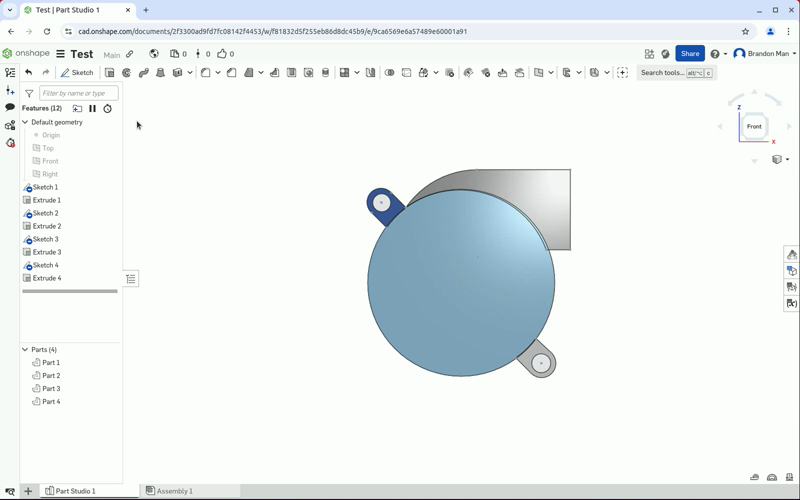
key(left, 2)
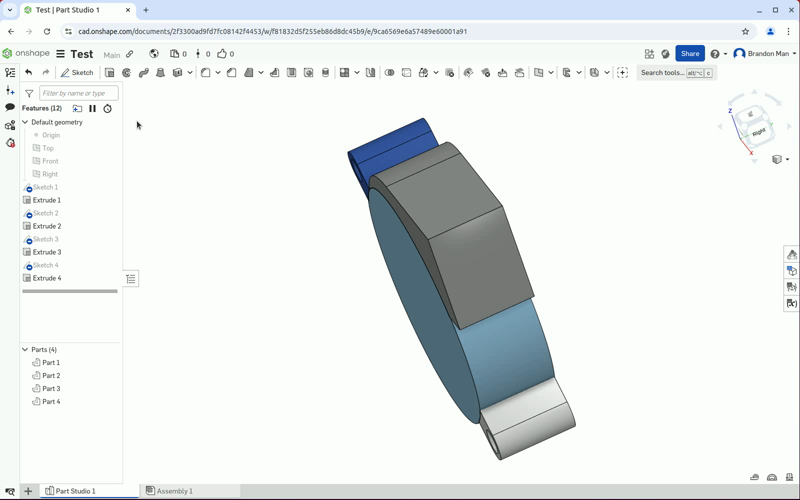
key(down, 2)
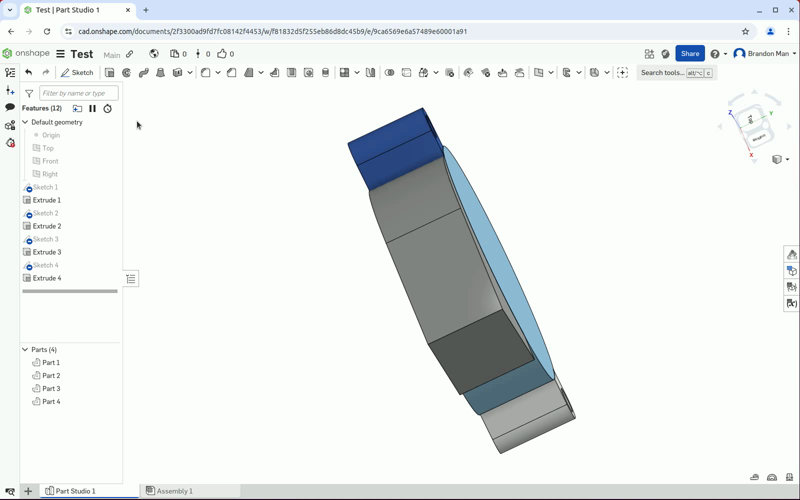
key(up, 2)
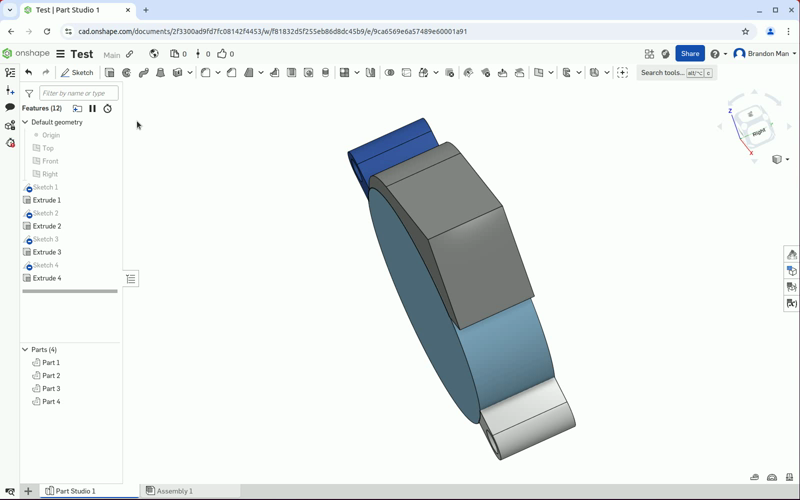
key(right, 2)
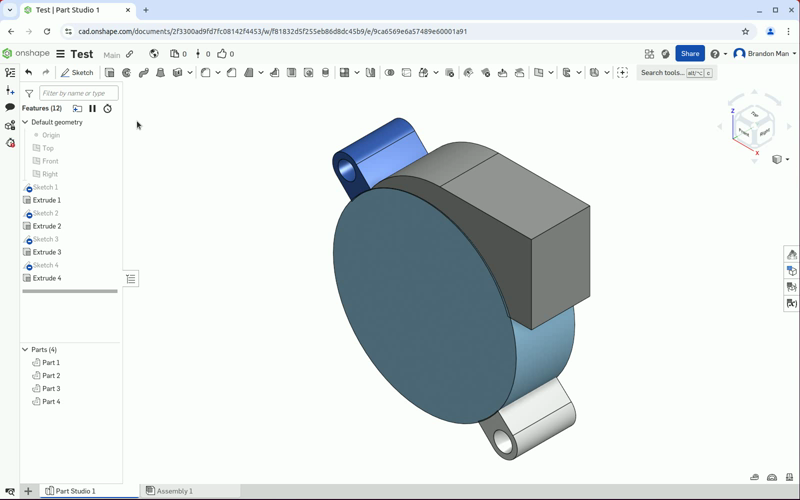
mouse_move(73, 189)
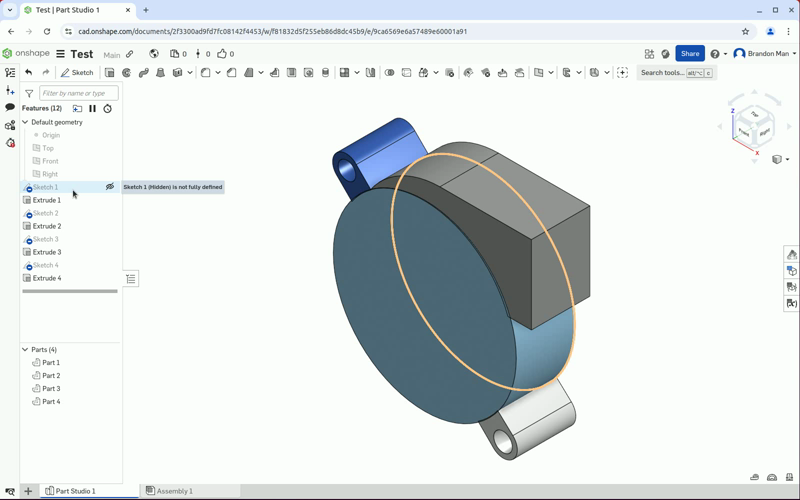
click(73, 189)